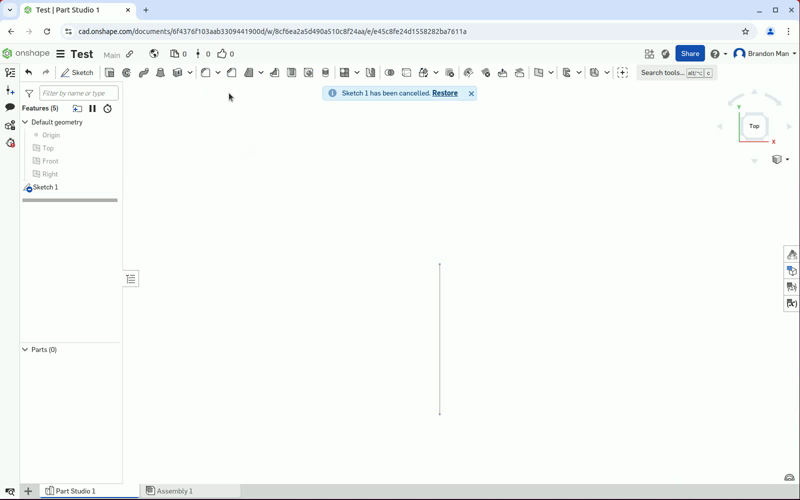
key(shift+h)
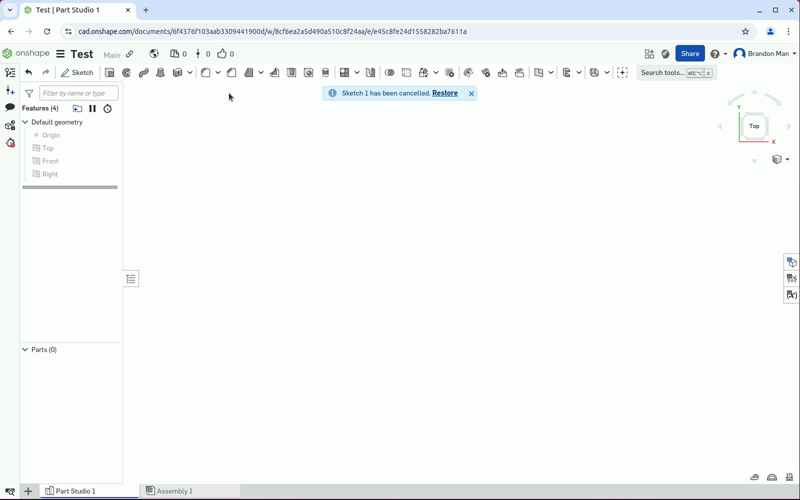
mouse_move(73, 352)
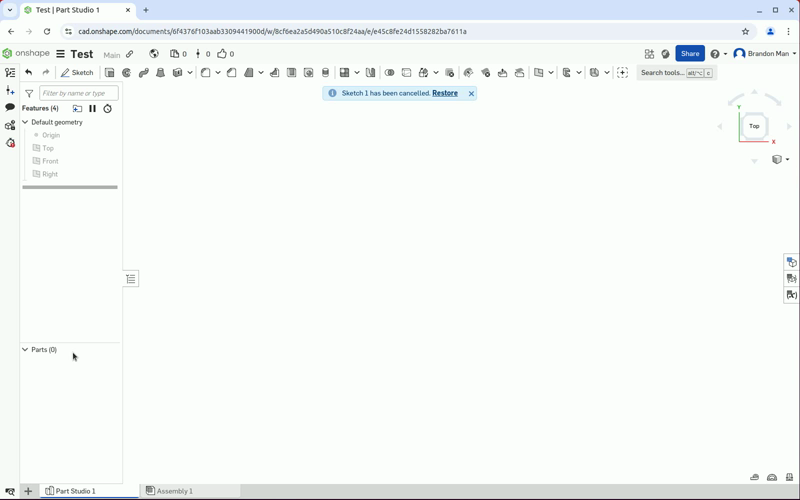
key(y)
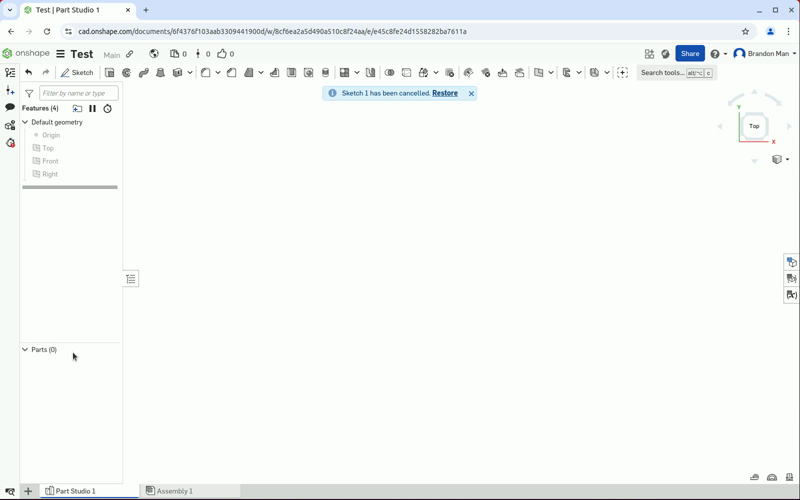
key(shift+p)
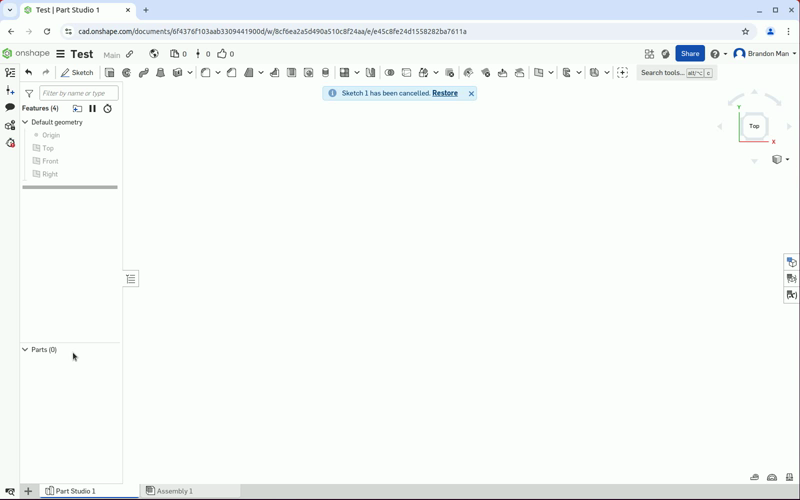
key(space)
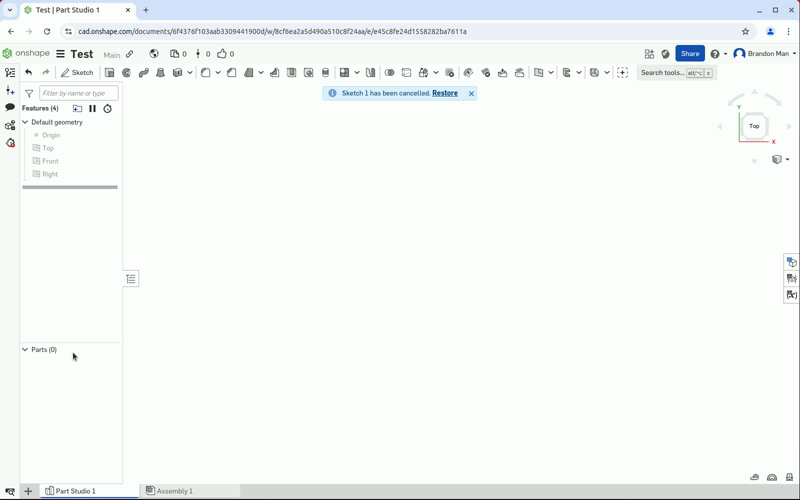
key_down(shift)
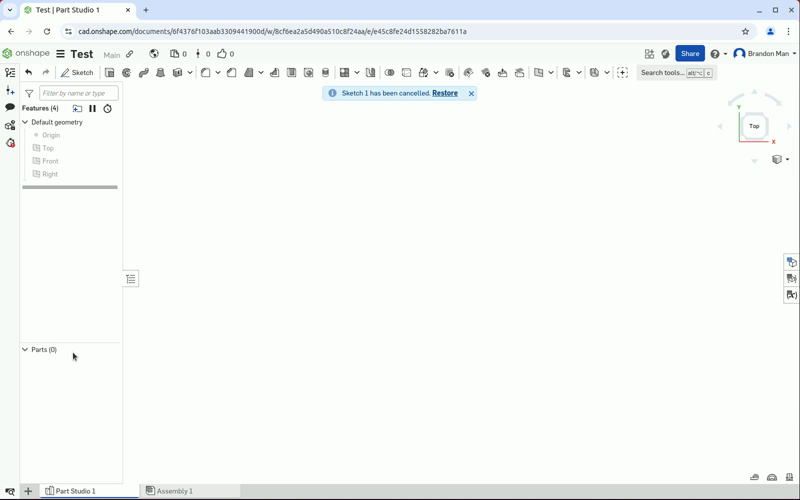
key(up)
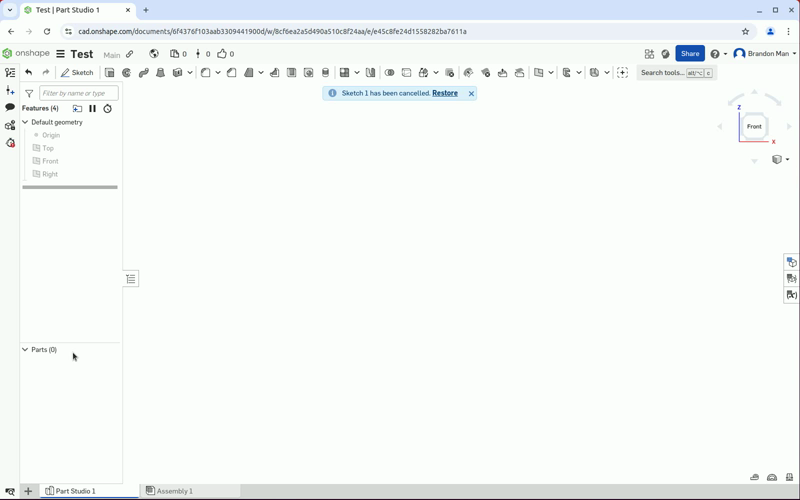
key_up(shift)
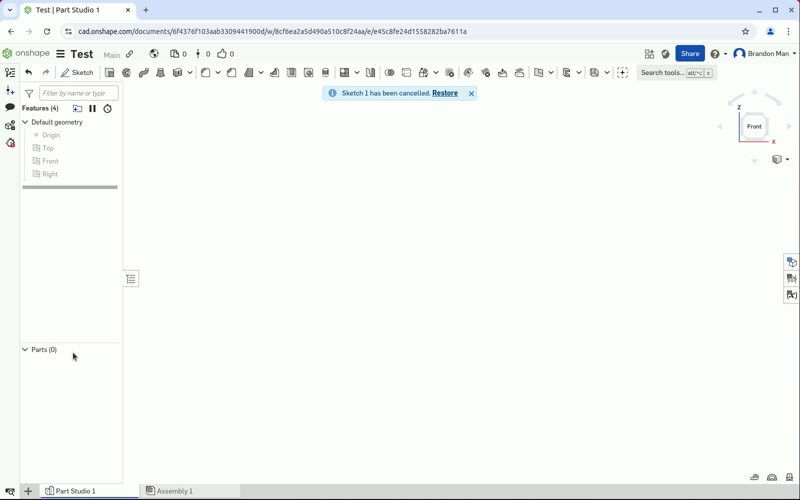
mouse_move(73, 352)
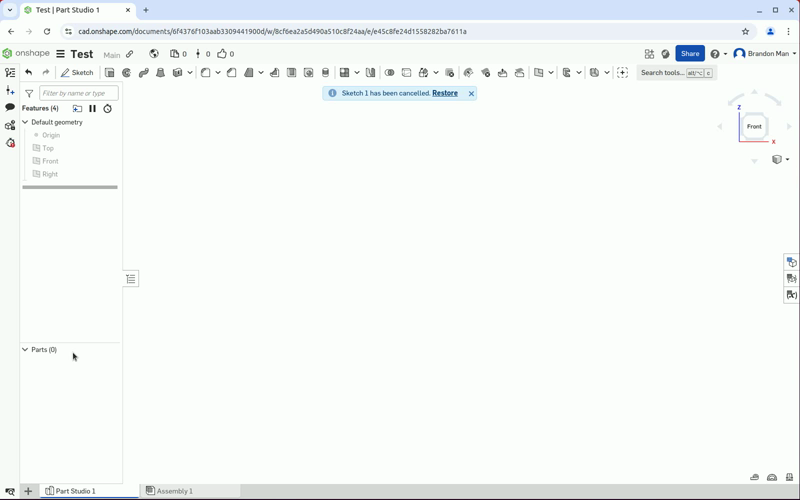
key(shift+y)
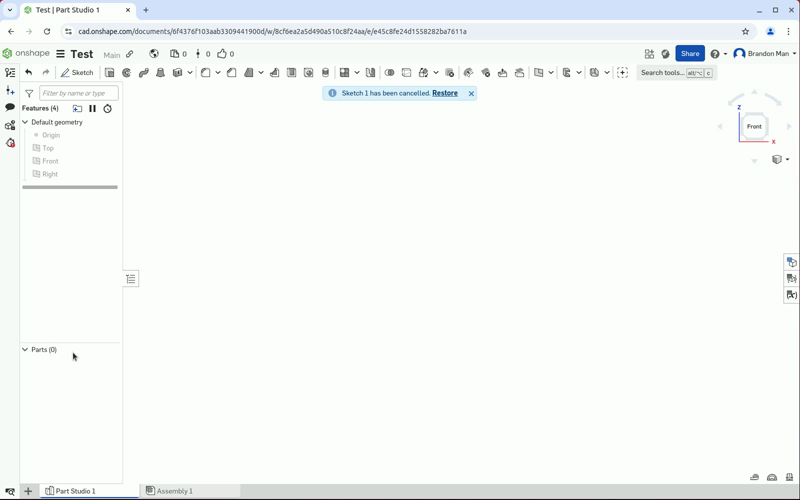
key(shift+s)
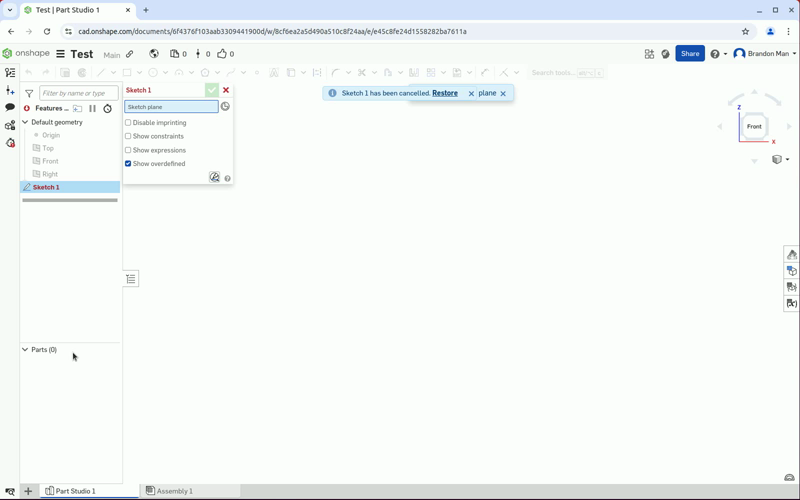
mouse_move(73, 163)
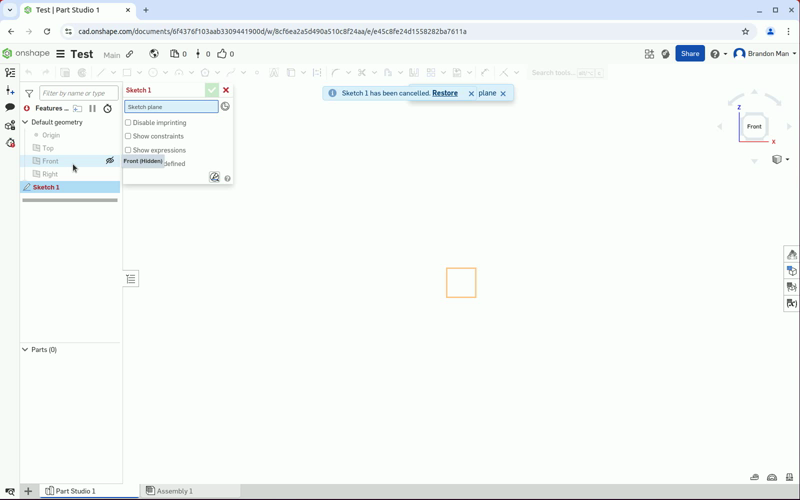
click(73, 163)
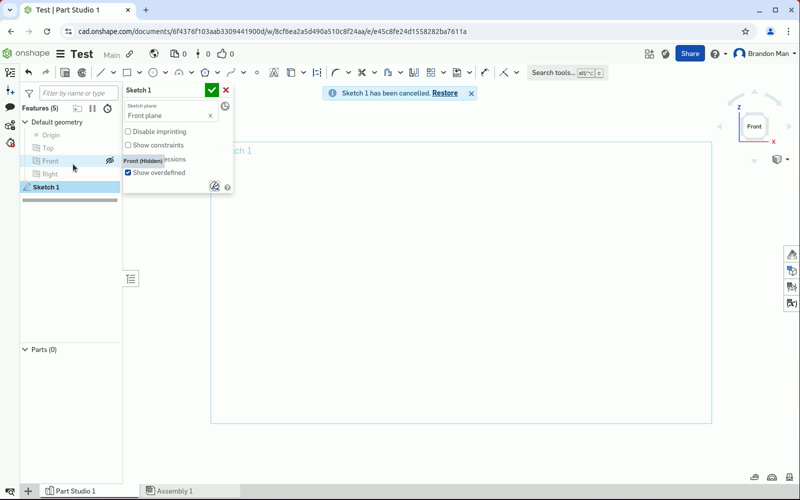
mouse_move(73, 352)
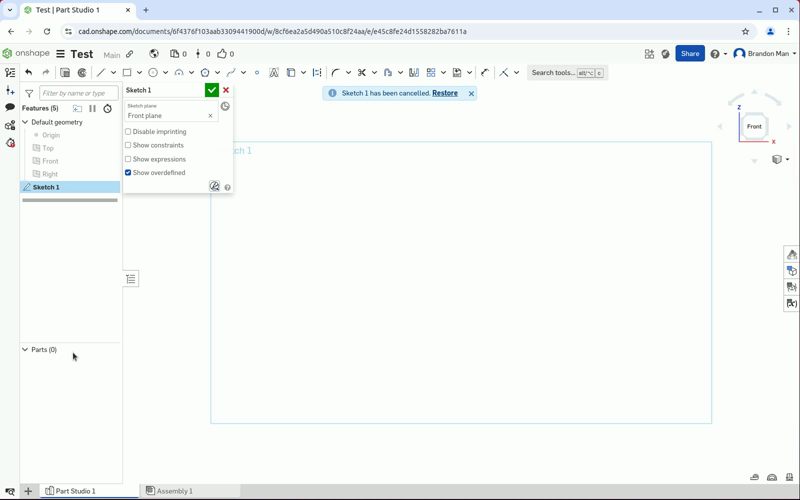
key(y)
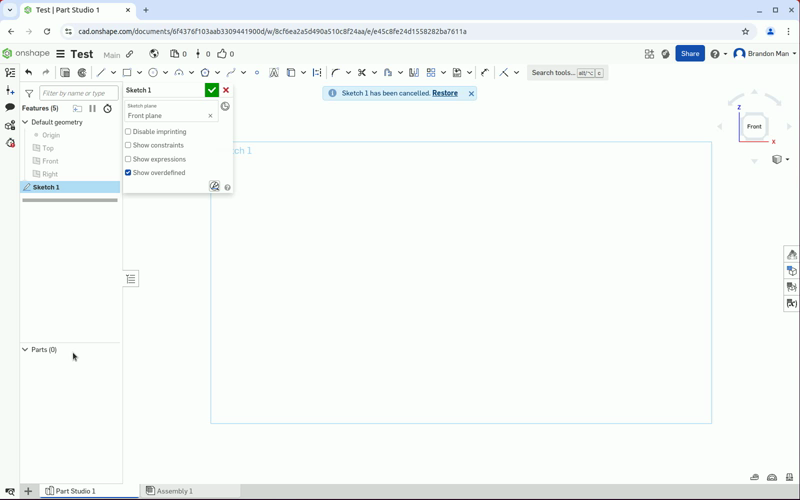
key(l)
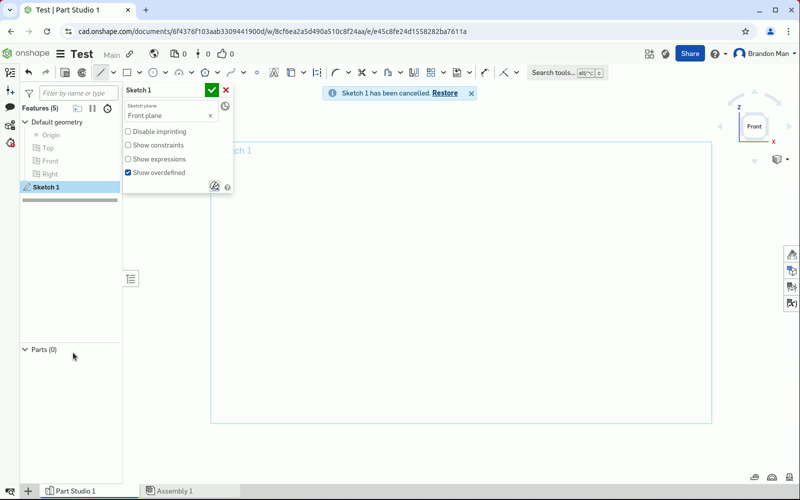
key_down(shift)
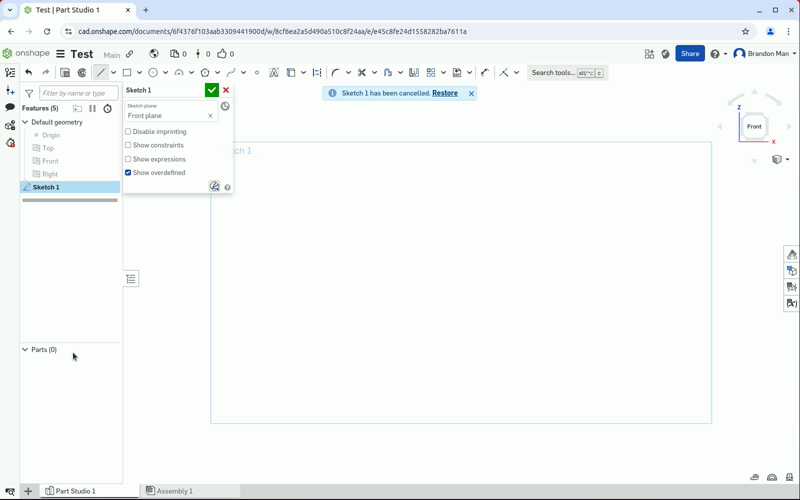
mouse_move(460, 282)
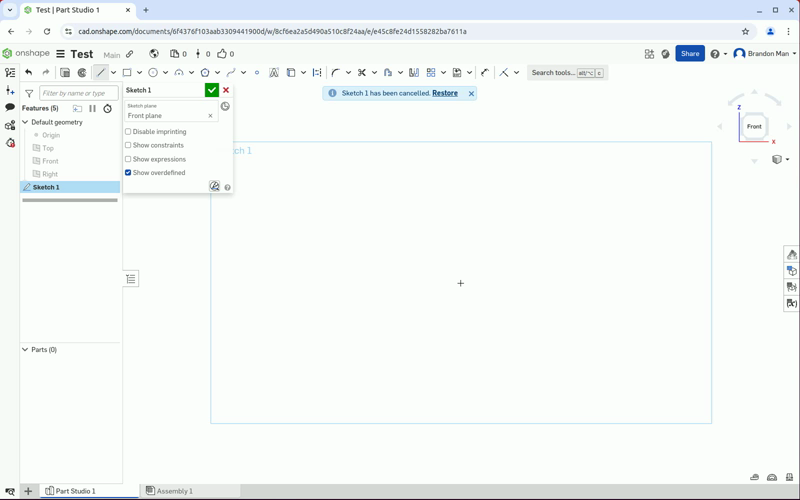
click(460, 282)
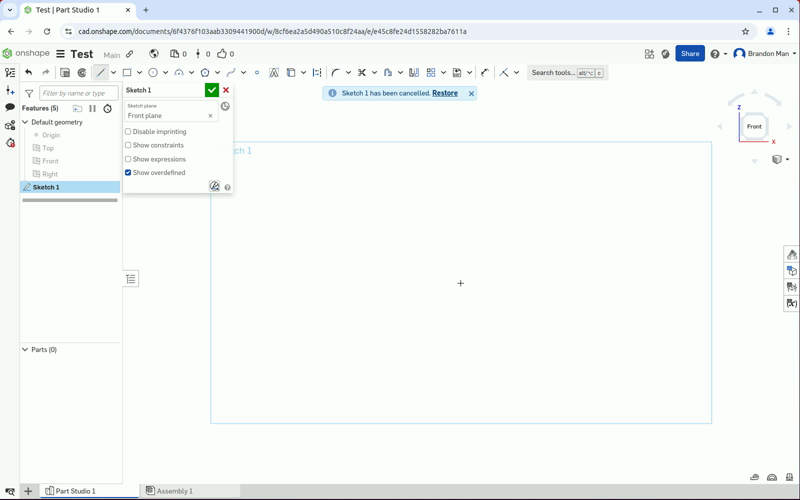
key_up(shift)
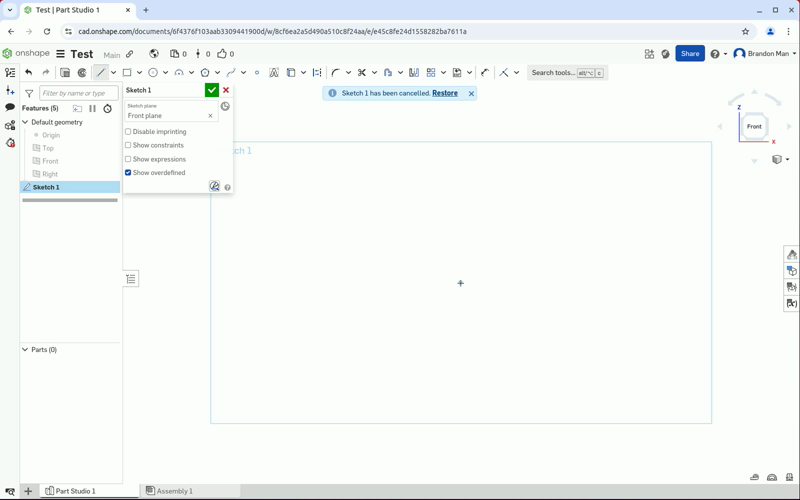
key_down(shift)
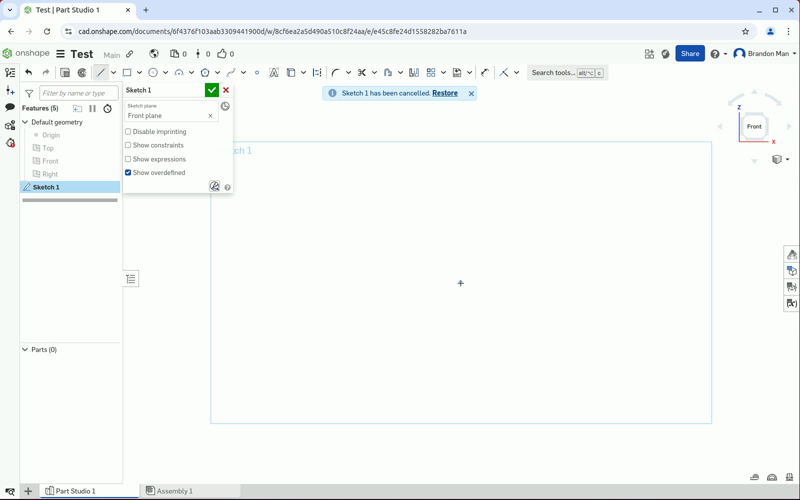
mouse_move(573, 282)
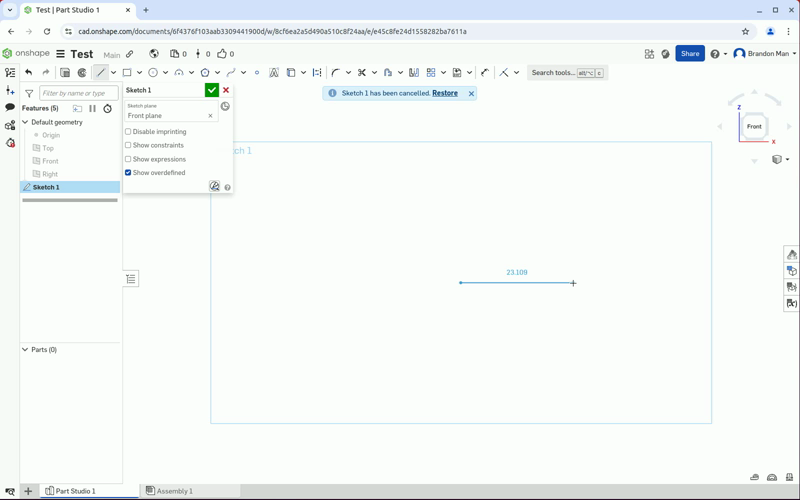
click(573, 282)
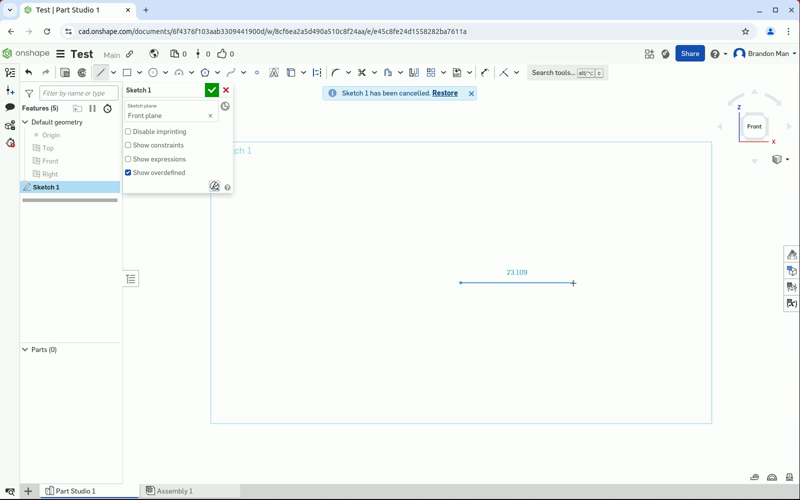
key_up(shift)
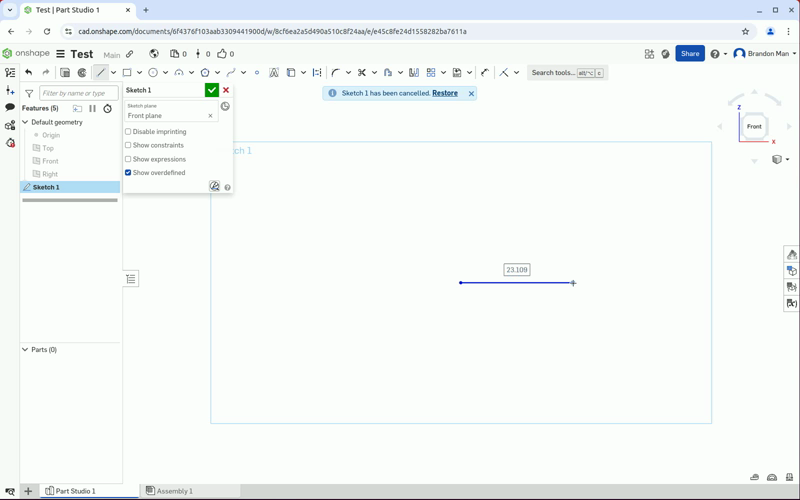
key_down(shift)
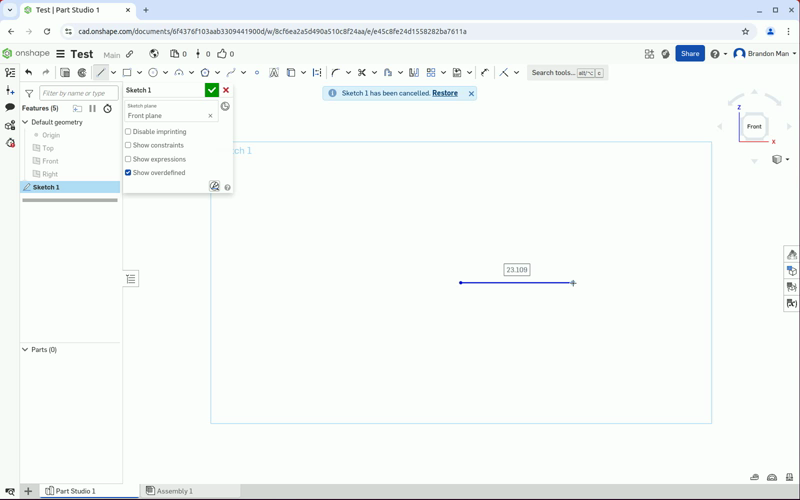
mouse_move(589, 282)
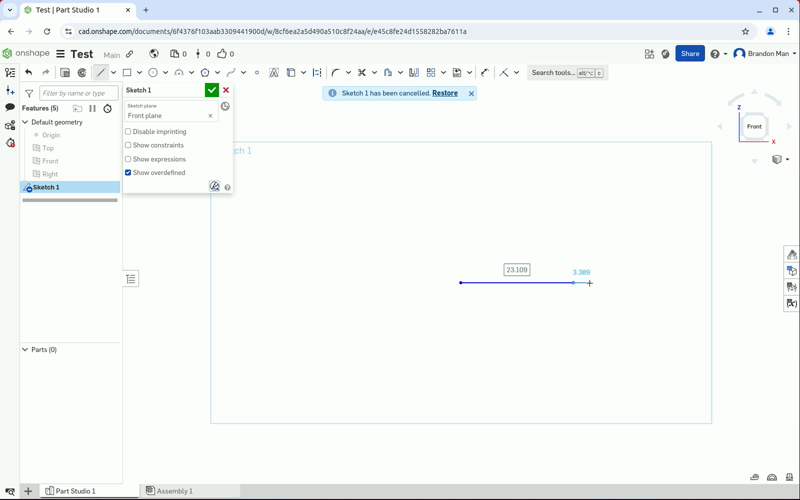
mouse_move(573, 254)
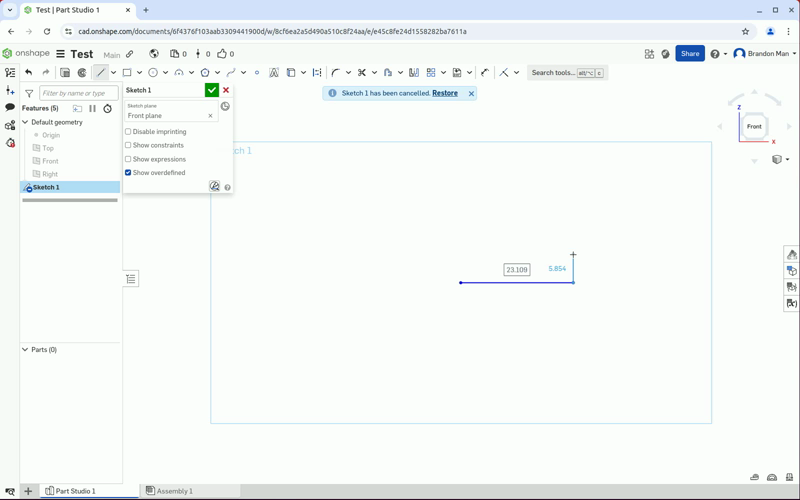
click(573, 254)
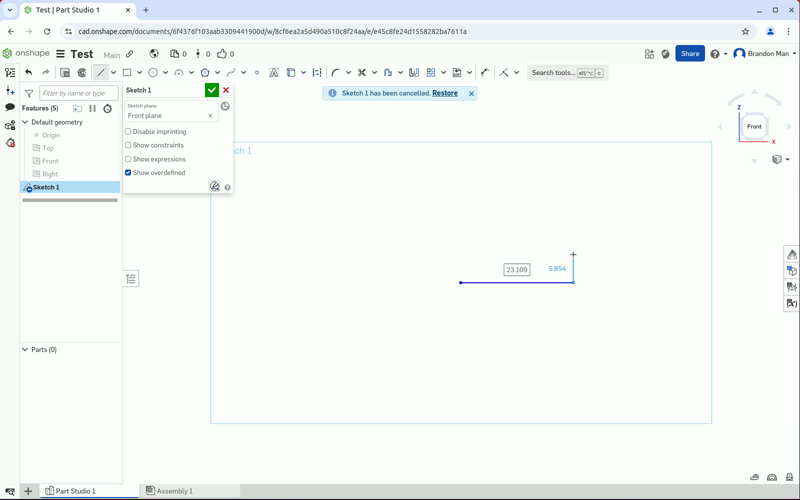
key_up(shift)
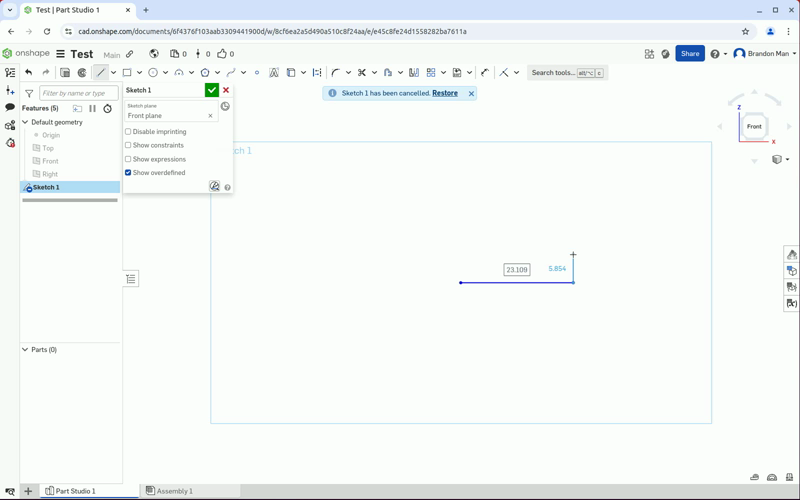
key_down(shift)
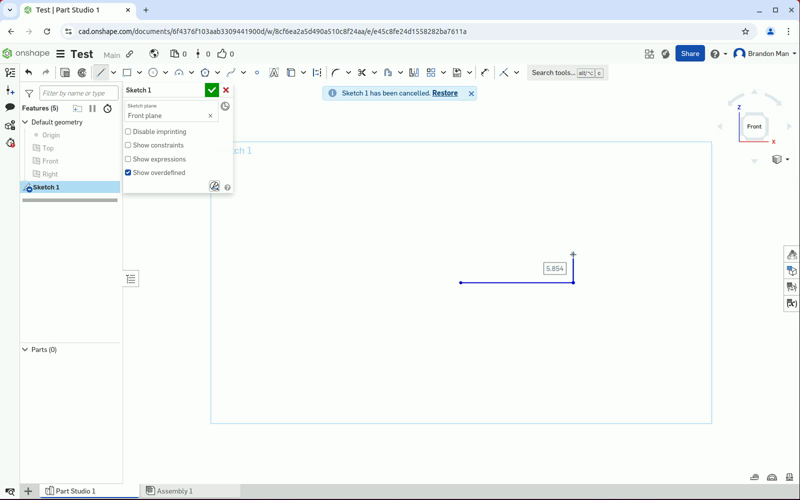
mouse_move(589, 254)
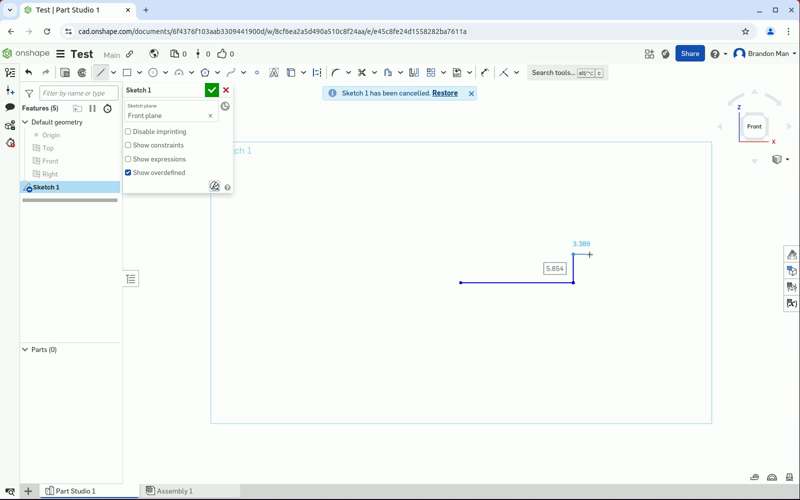
mouse_move(521, 254)
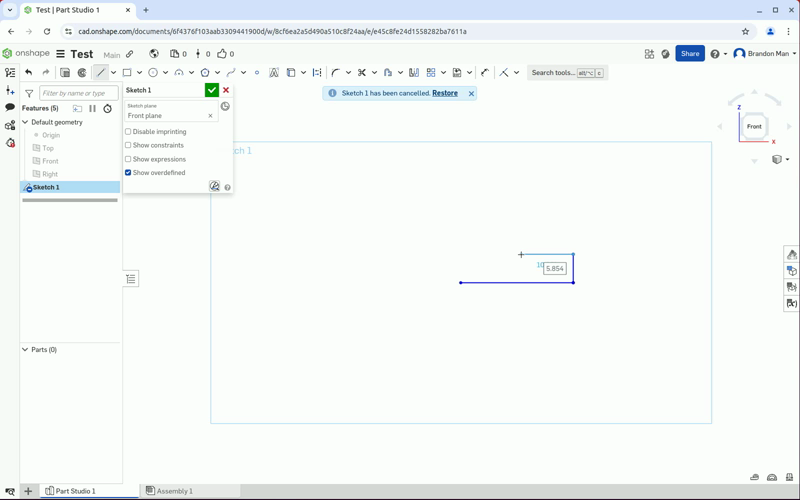
click(521, 254)
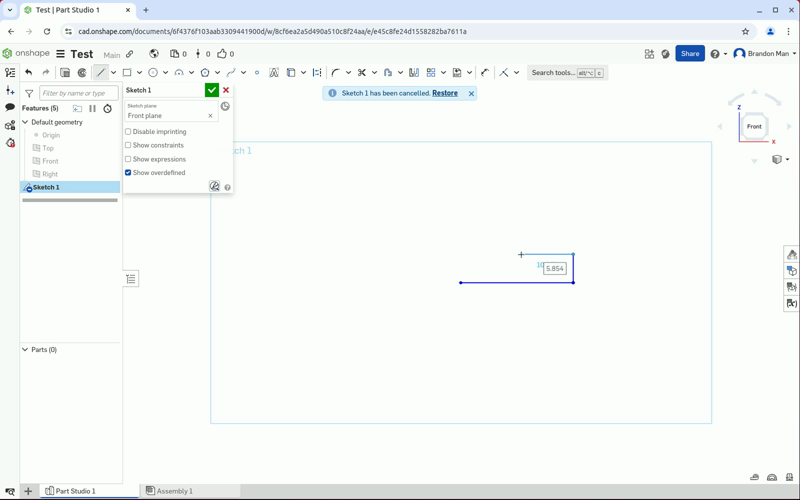
key_up(shift)
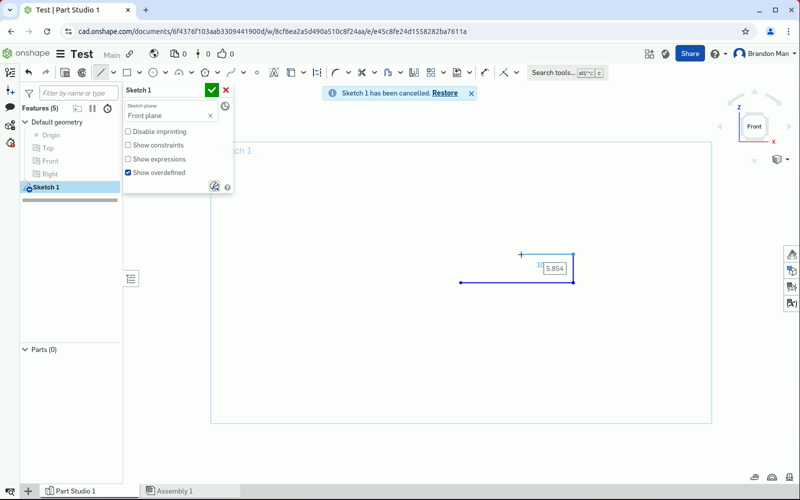
key_down(shift)
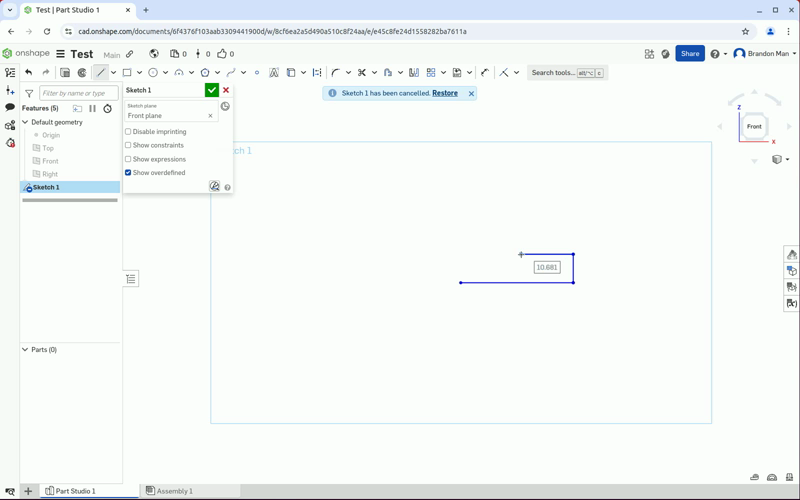
mouse_move(551, 254)
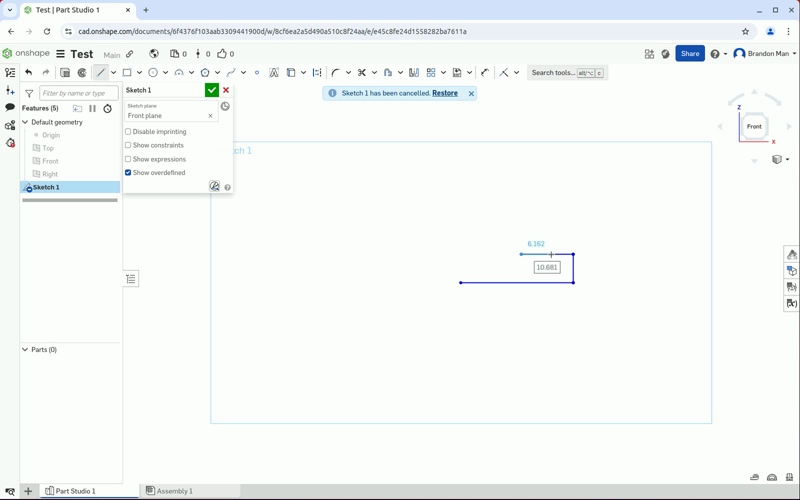
mouse_move(517, 245)
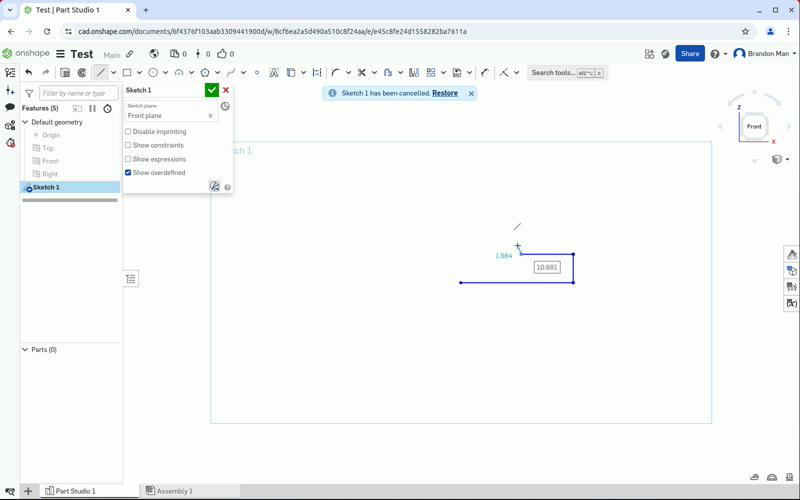
click(517, 245)
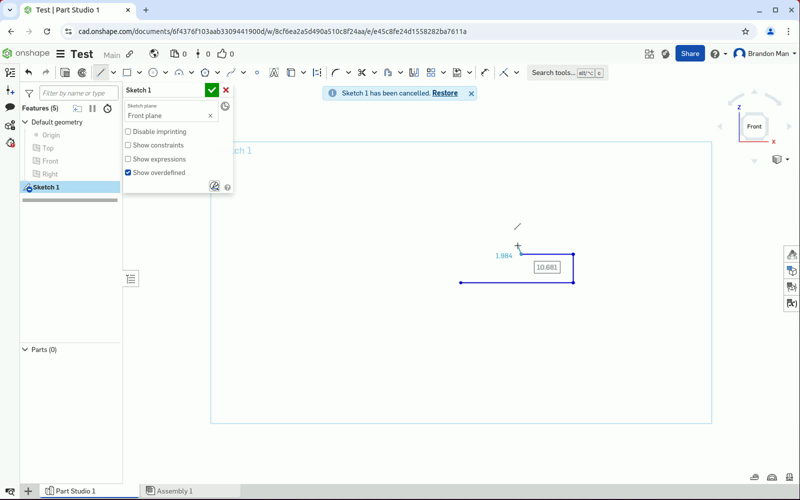
key_up(shift)
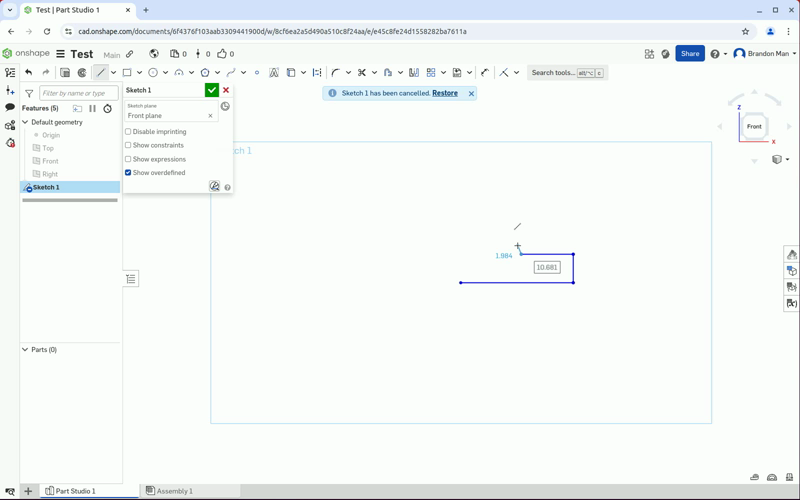
key_down(shift)
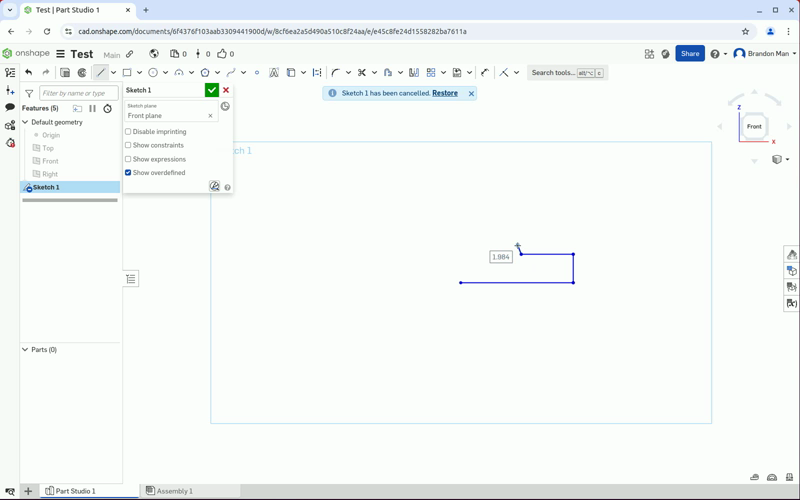
mouse_move(547, 245)
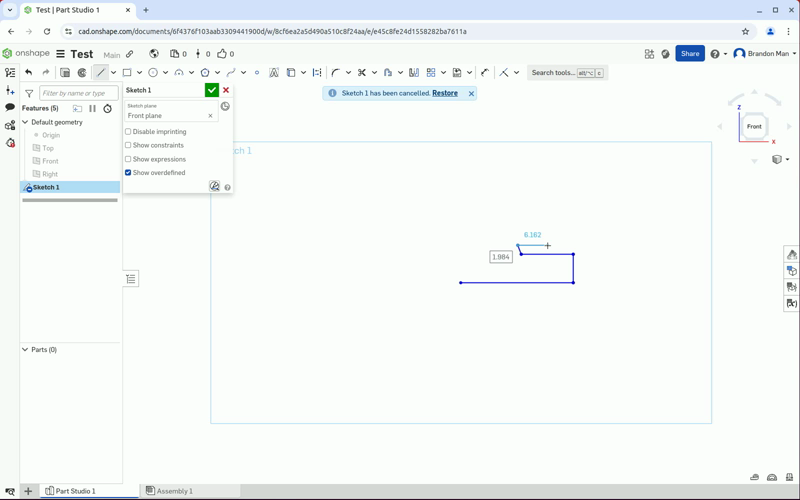
mouse_move(498, 245)
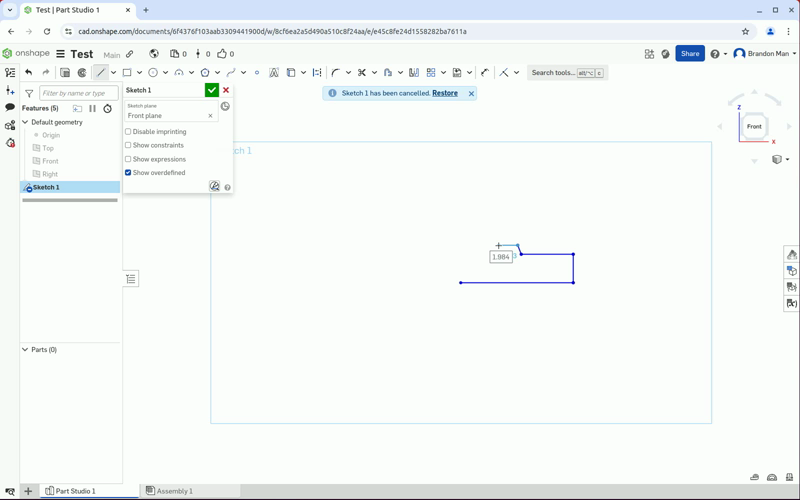
click(498, 245)
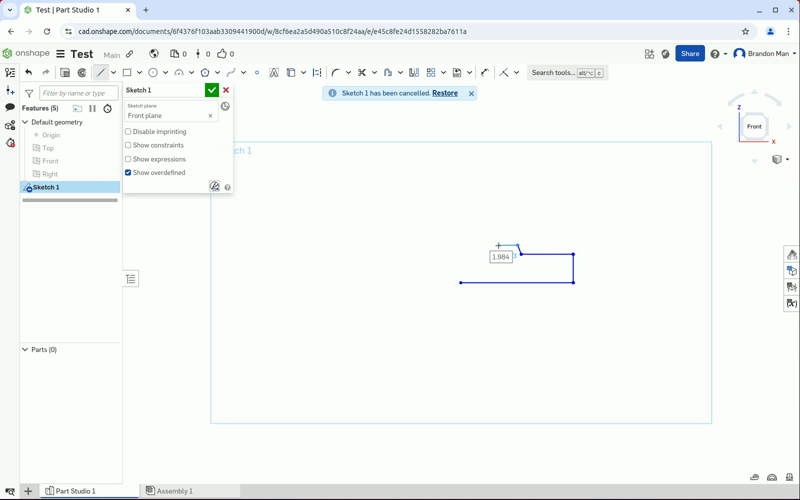
key_up(shift)
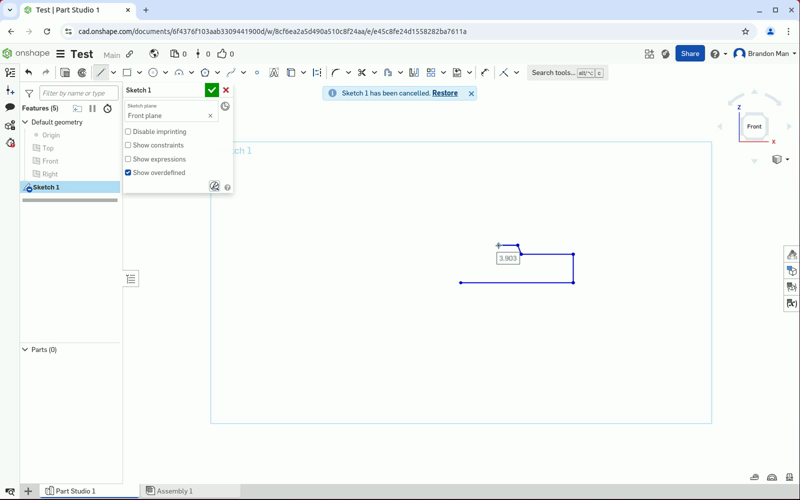
key_down(shift)
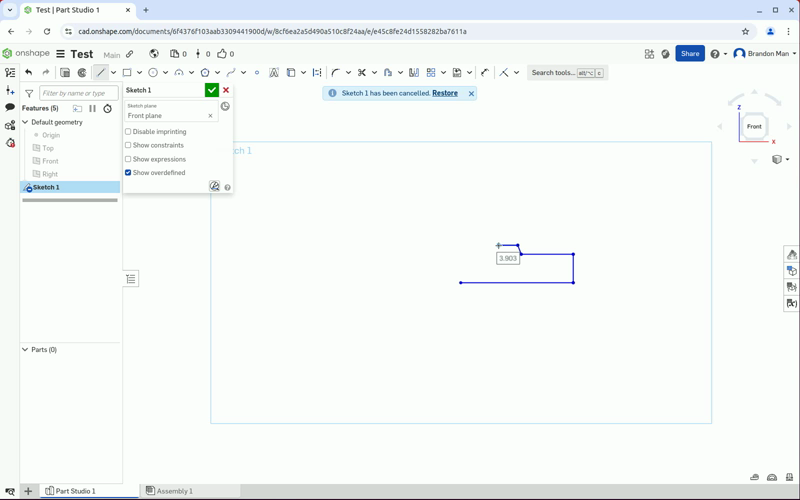
mouse_move(528, 245)
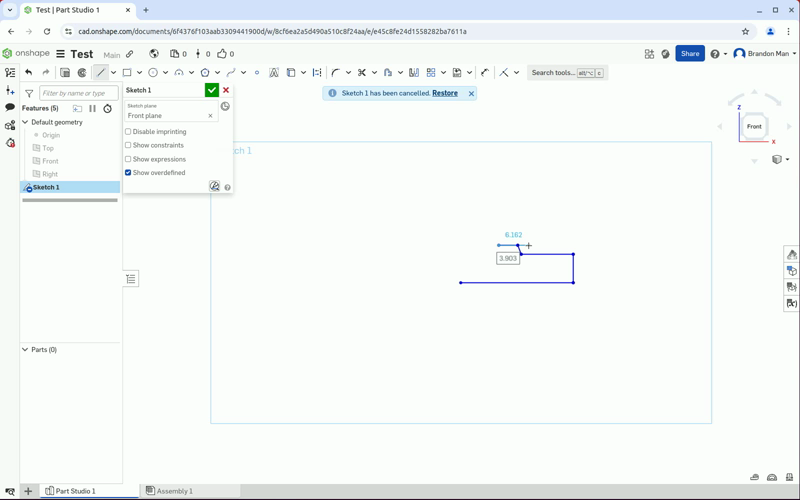
mouse_move(498, 254)
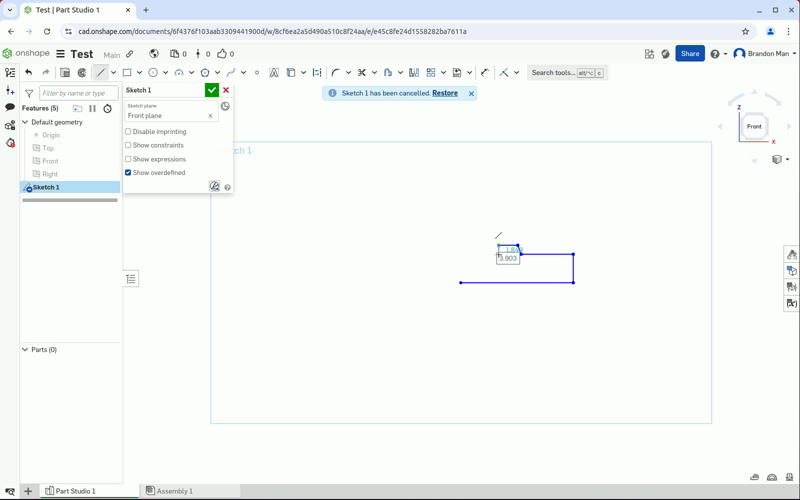
click(498, 254)
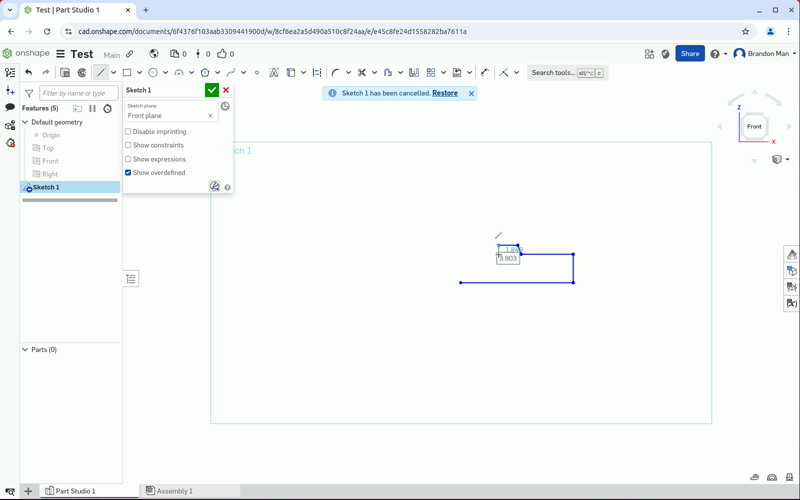
key_up(shift)
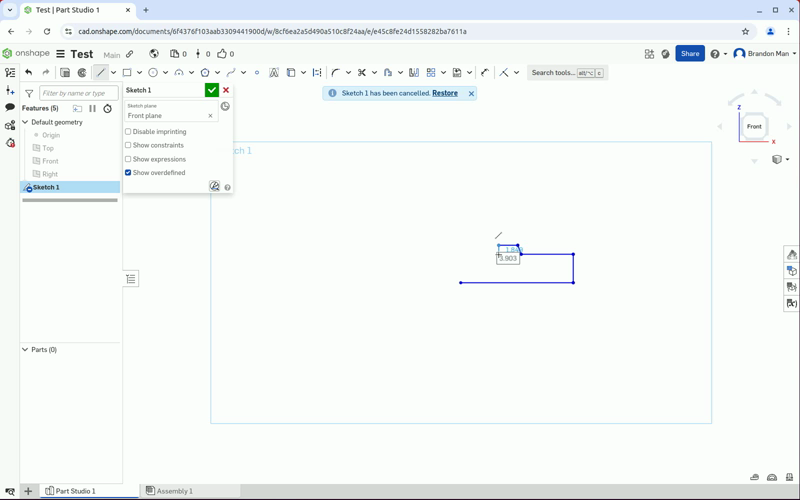
key_down(shift)
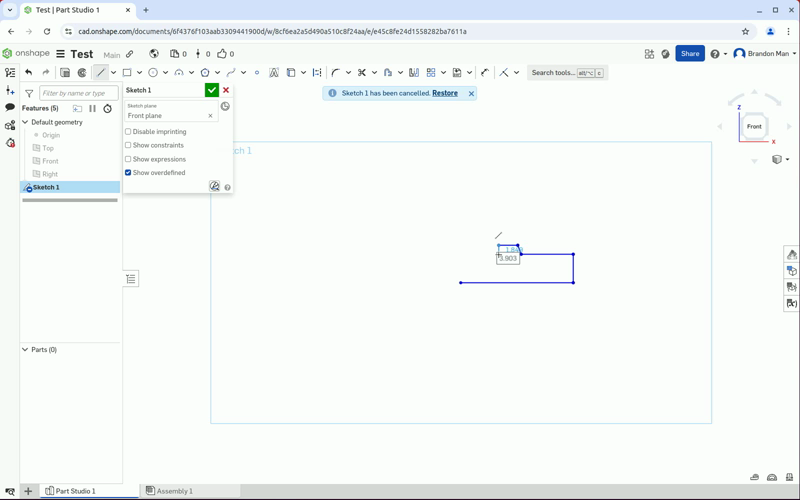
mouse_move(528, 254)
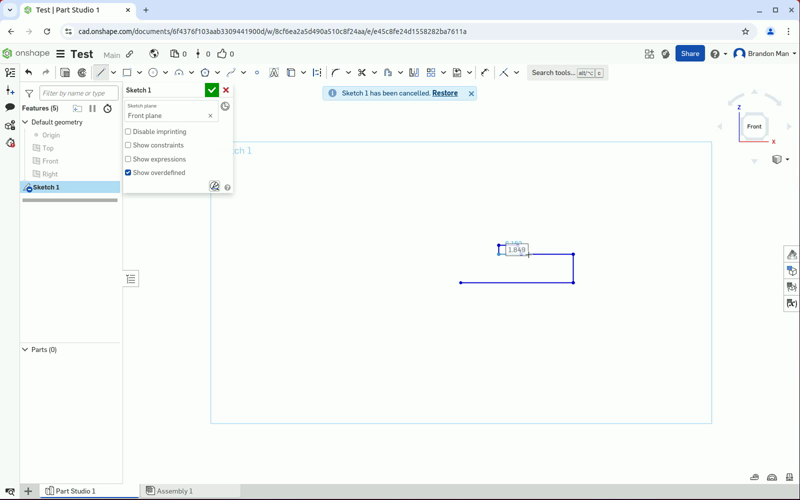
mouse_move(508, 254)
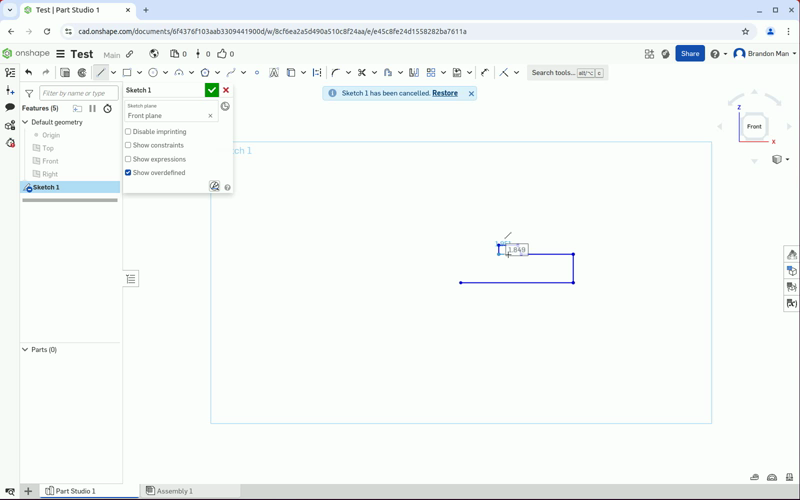
click(508, 254)
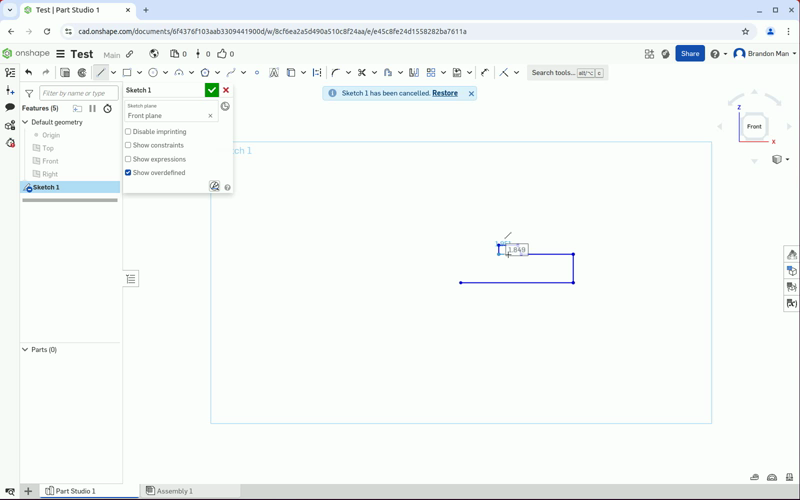
key_up(shift)
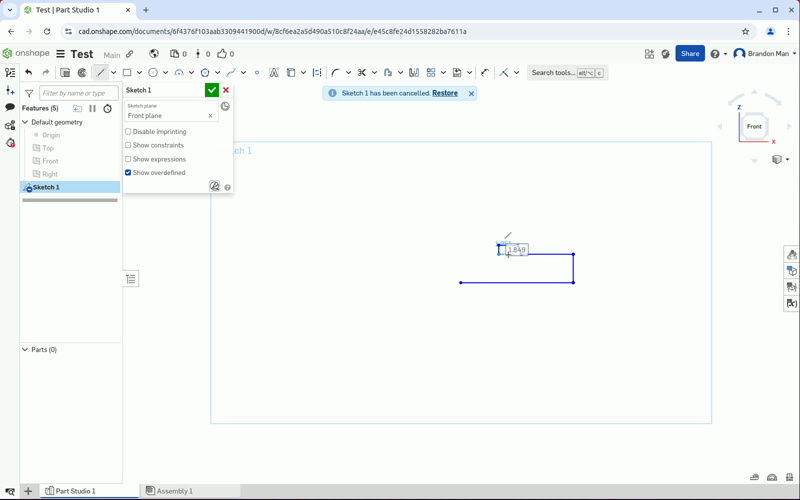
key_down(shift)
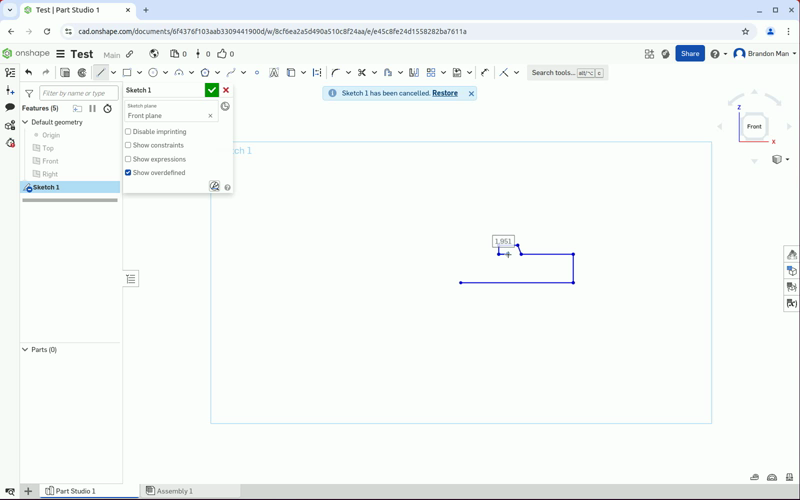
mouse_move(538, 254)
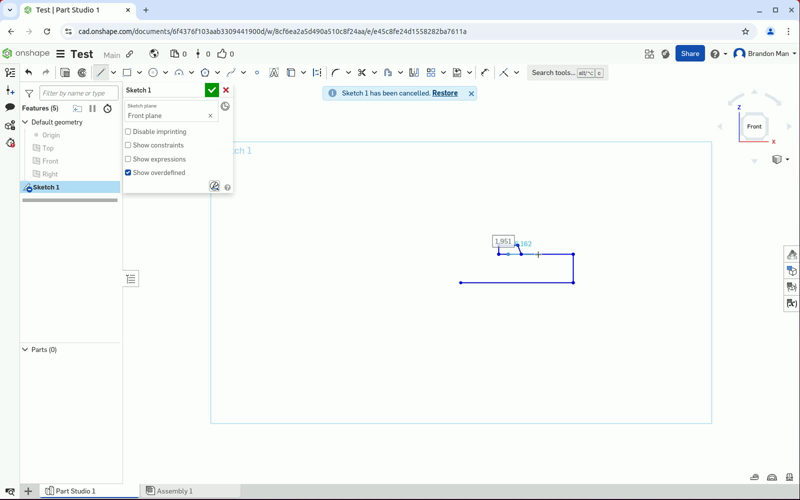
mouse_move(508, 264)
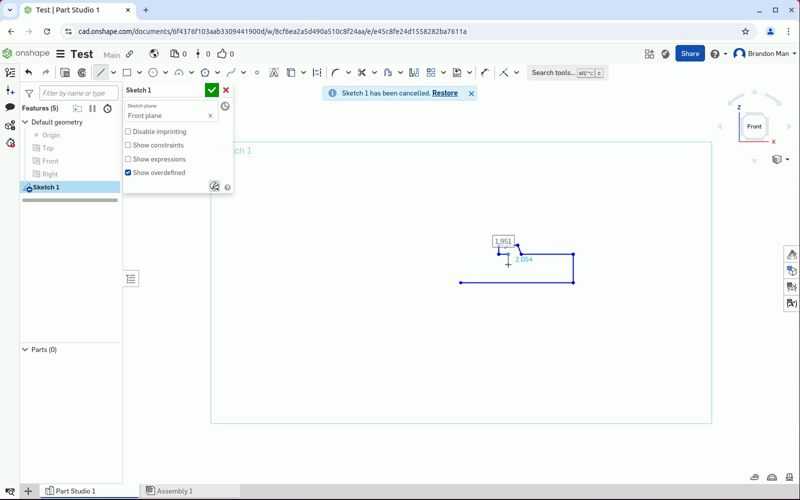
click(508, 264)
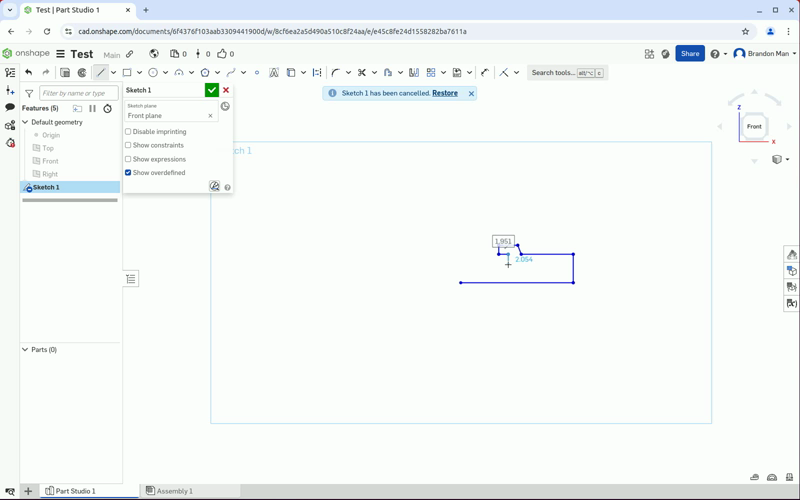
key_up(shift)
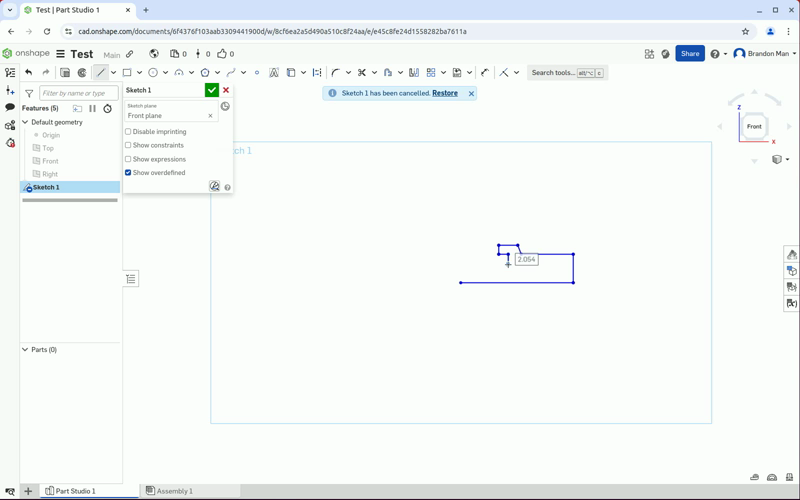
key_down(shift)
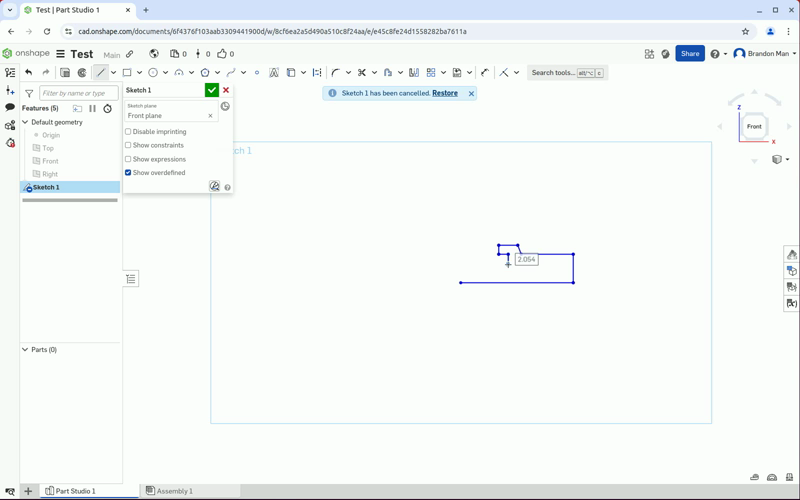
mouse_move(538, 264)
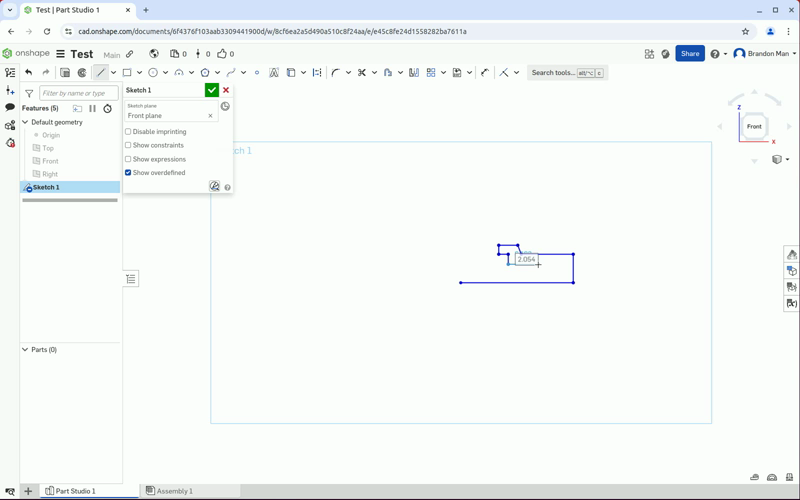
mouse_move(470, 264)
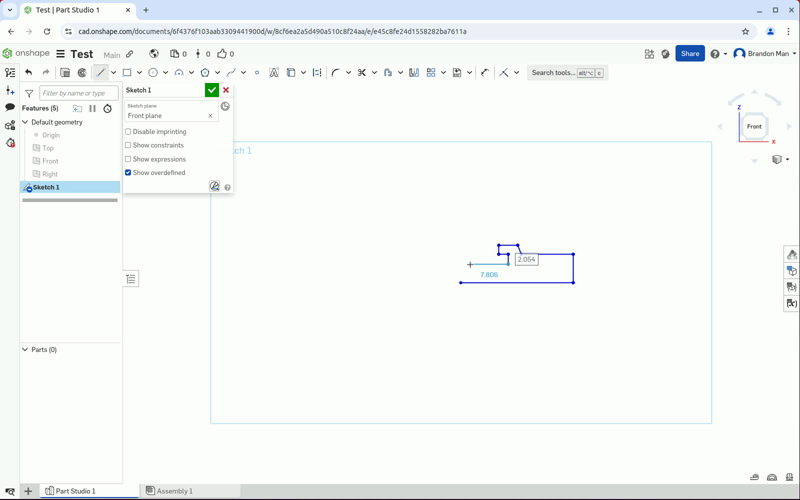
click(470, 264)
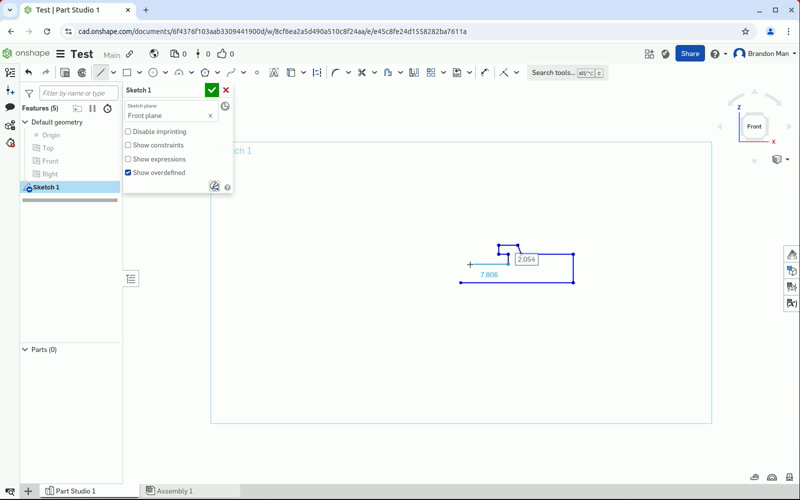
key_up(shift)
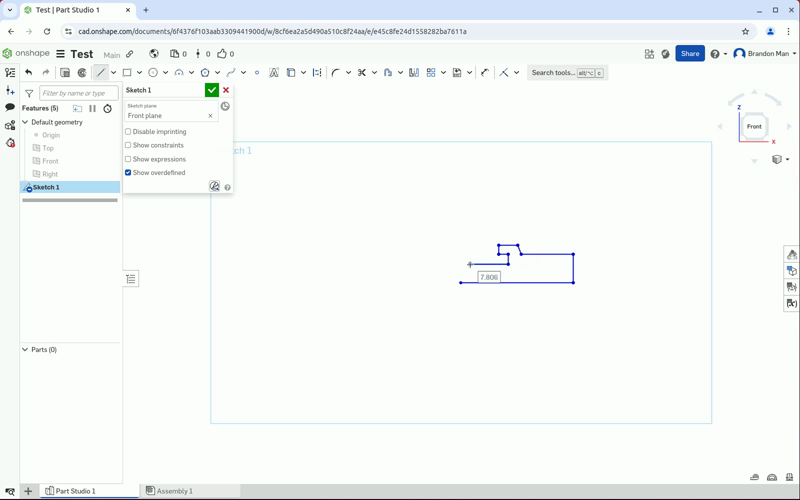
key_down(shift)
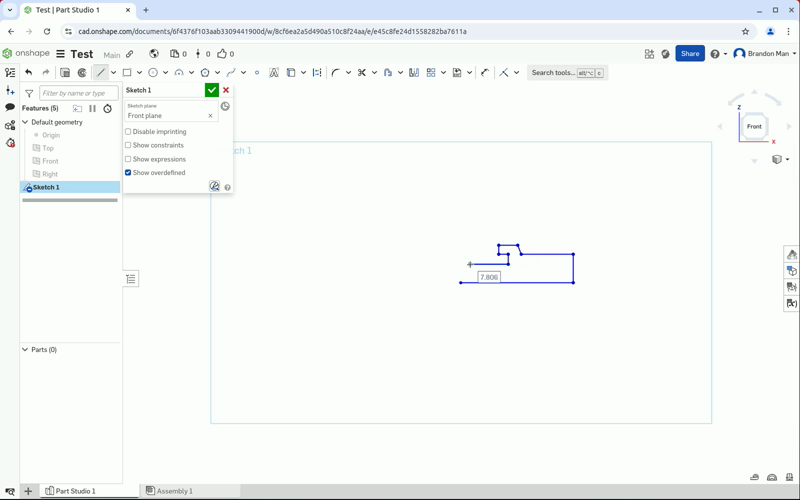
mouse_move(500, 264)
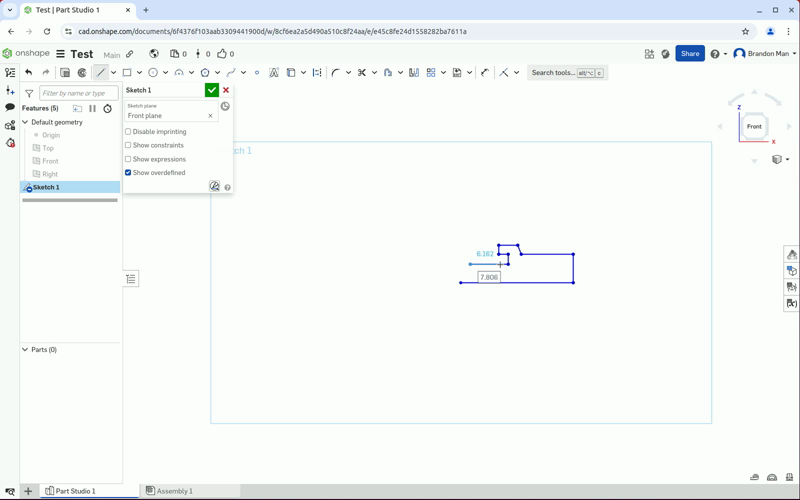
mouse_move(470, 254)
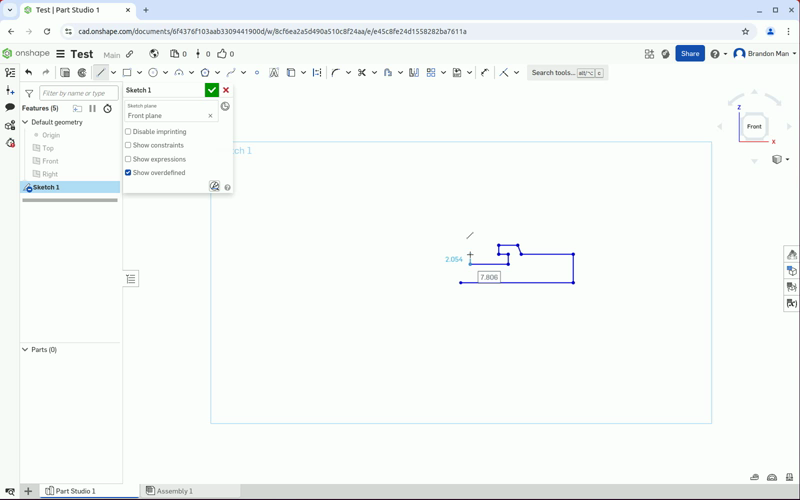
click(470, 254)
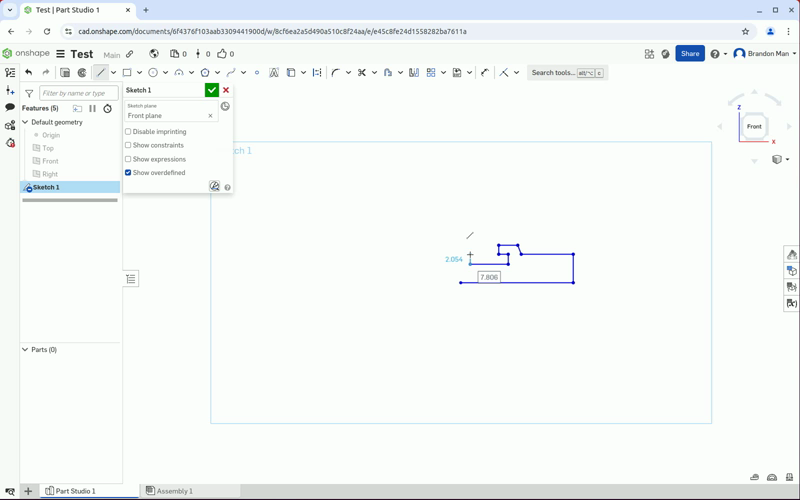
key_up(shift)
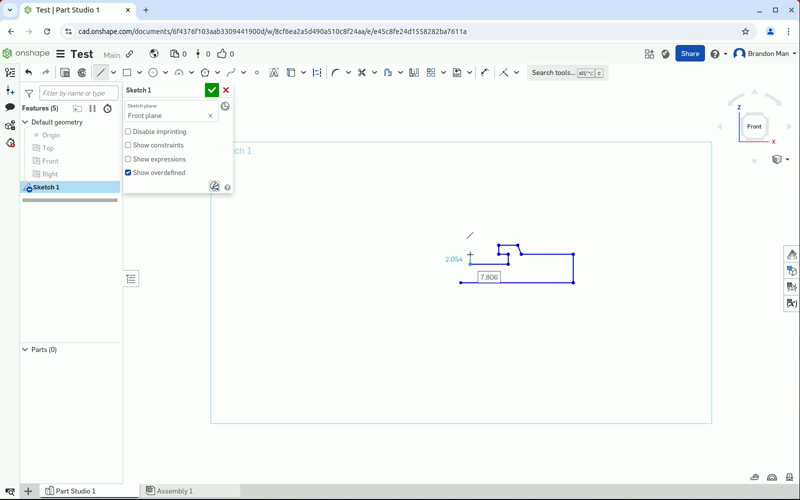
key_down(shift)
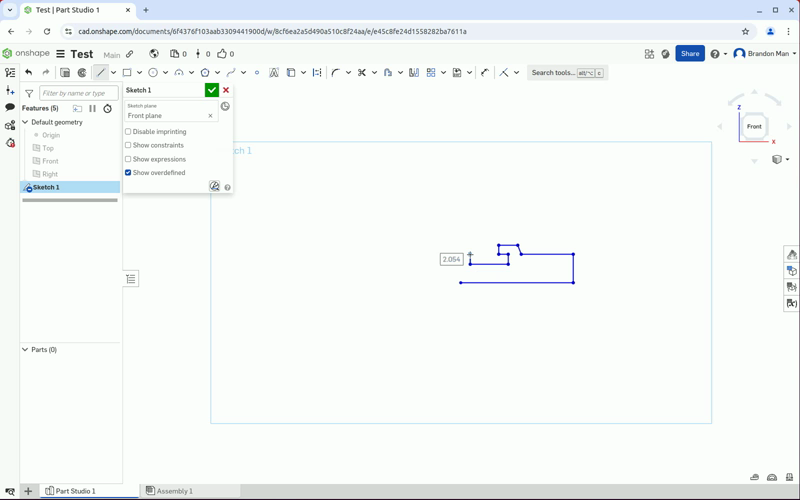
mouse_move(500, 254)
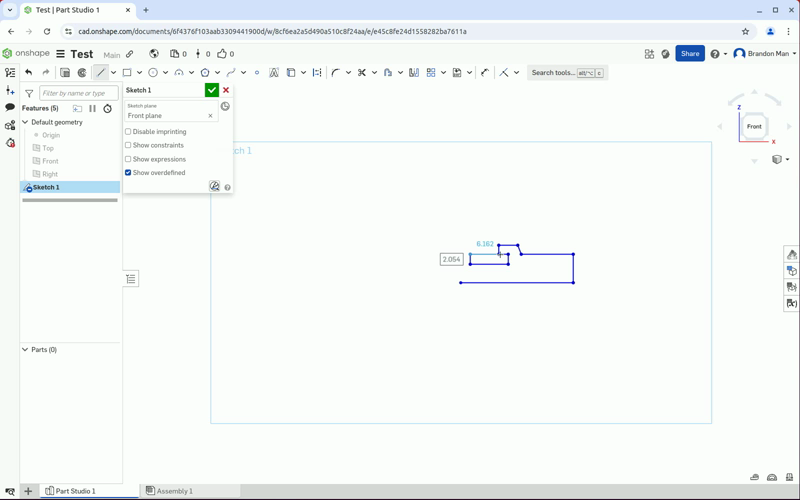
mouse_move(479, 254)
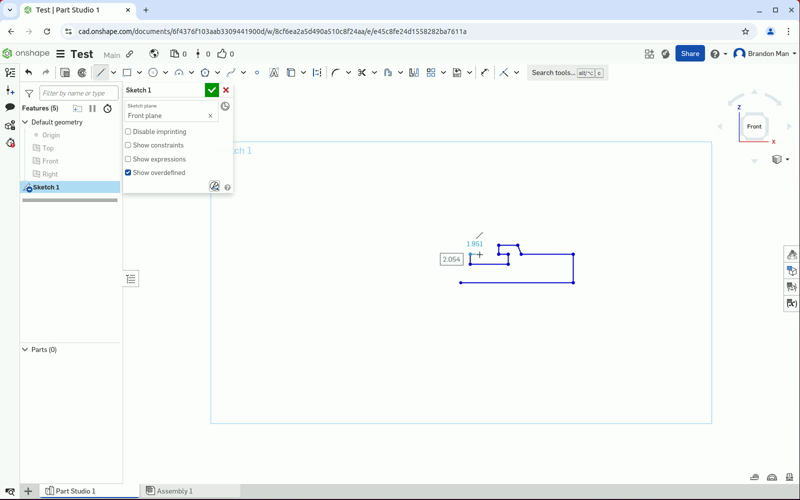
click(479, 254)
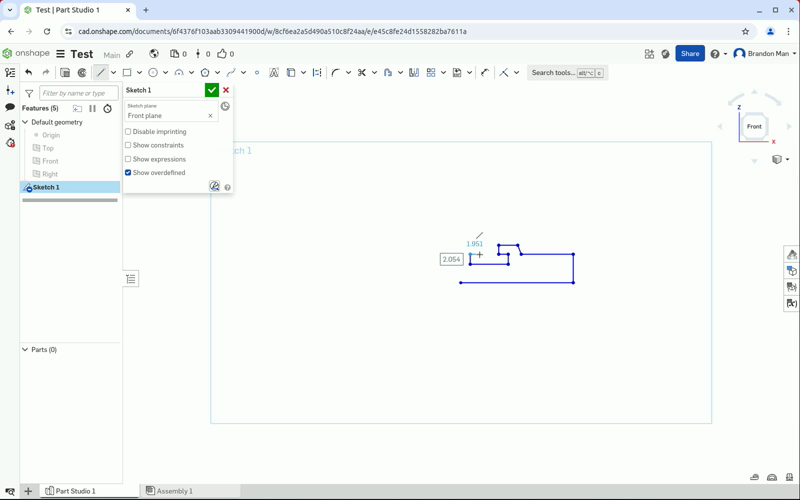
key_up(shift)
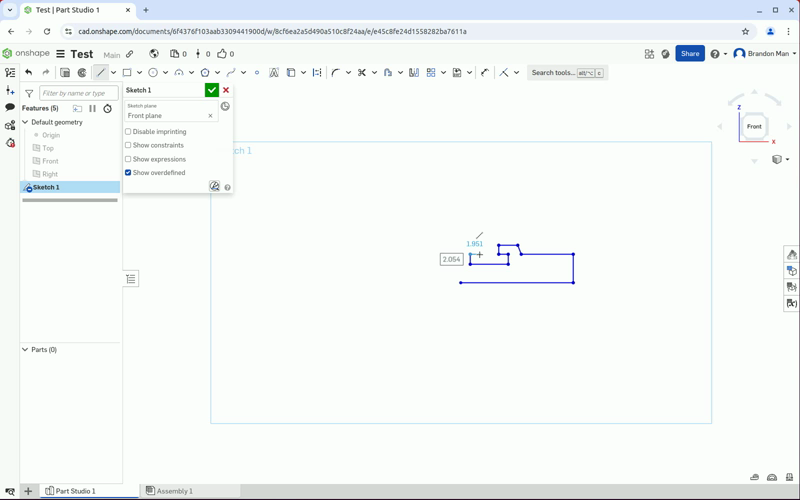
key_down(shift)
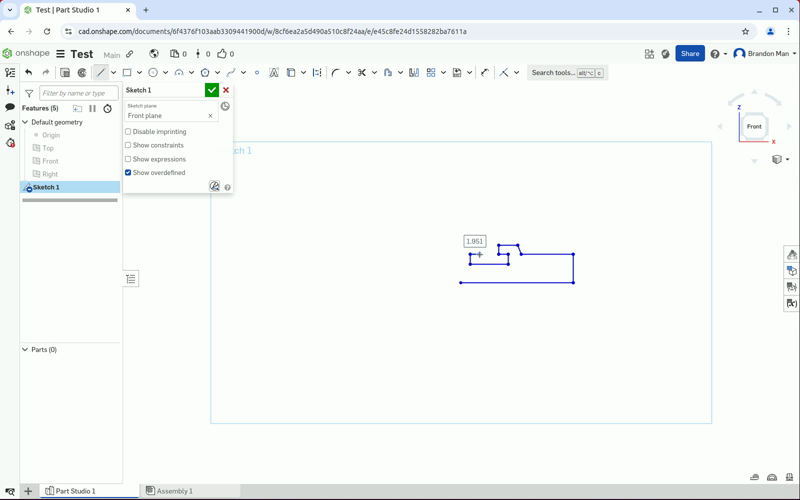
mouse_move(509, 254)
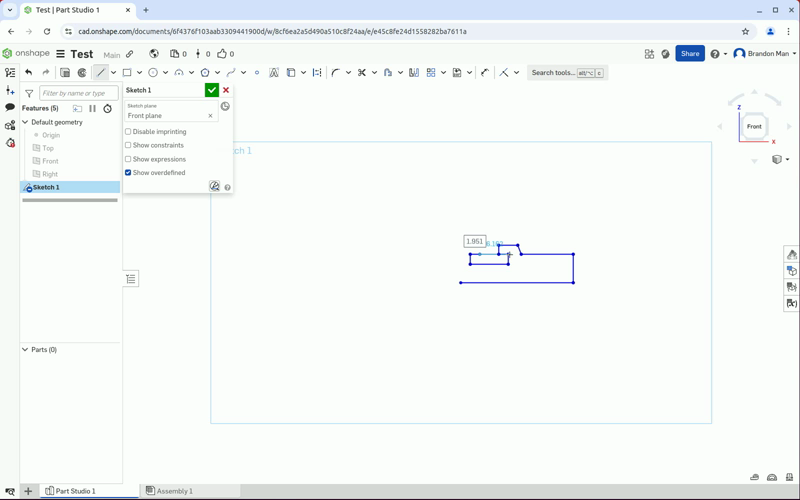
mouse_move(479, 245)
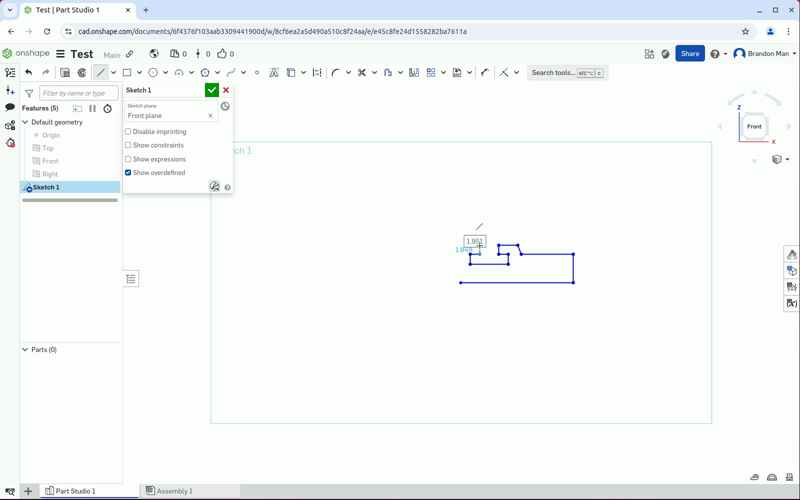
click(479, 245)
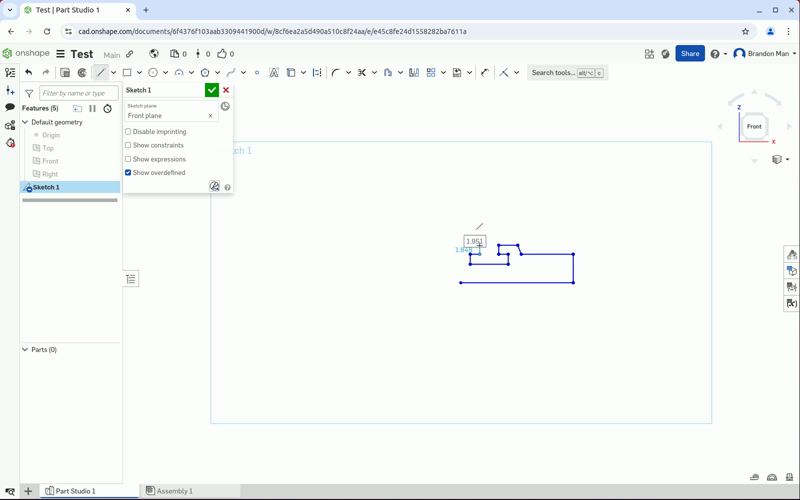
key_up(shift)
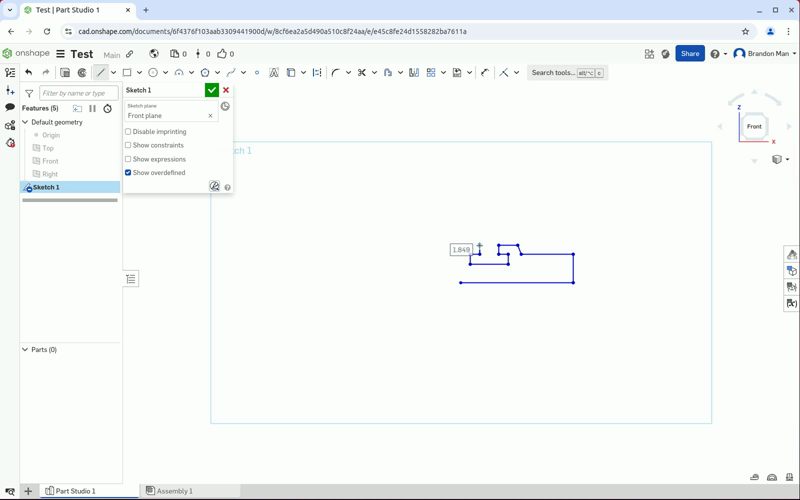
key_down(shift)
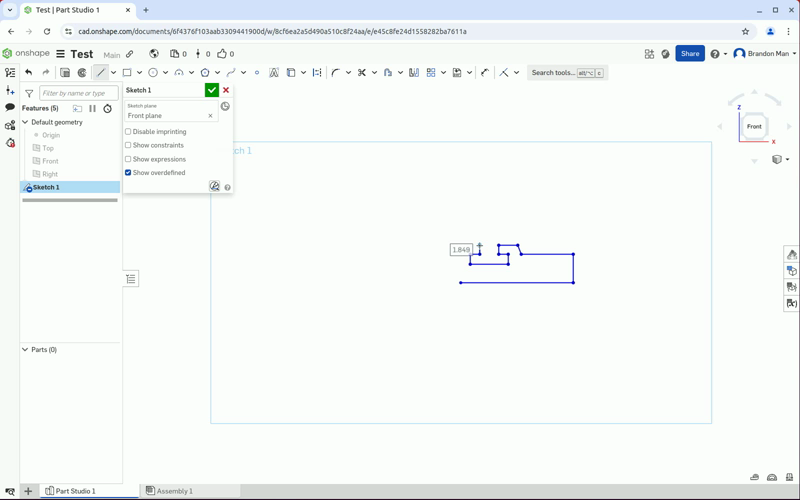
mouse_move(509, 245)
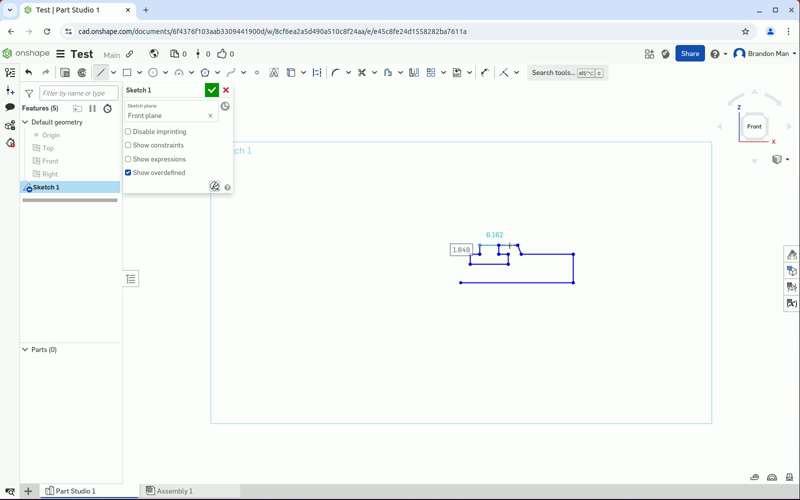
mouse_move(460, 245)
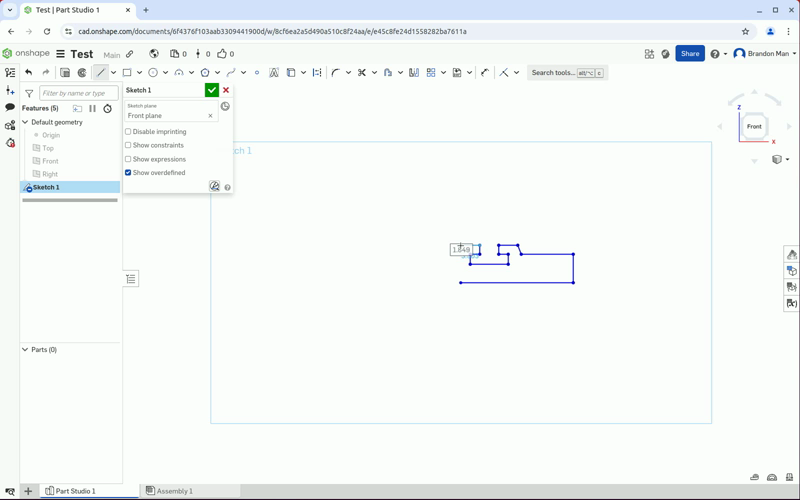
click(460, 245)
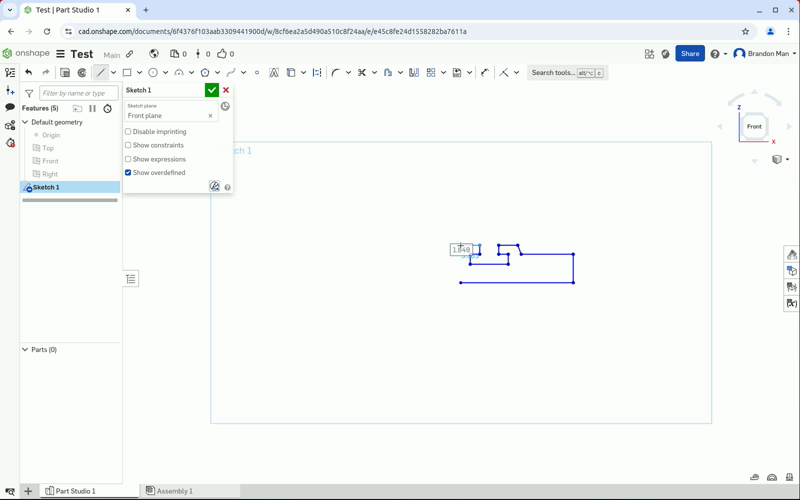
key_up(shift)
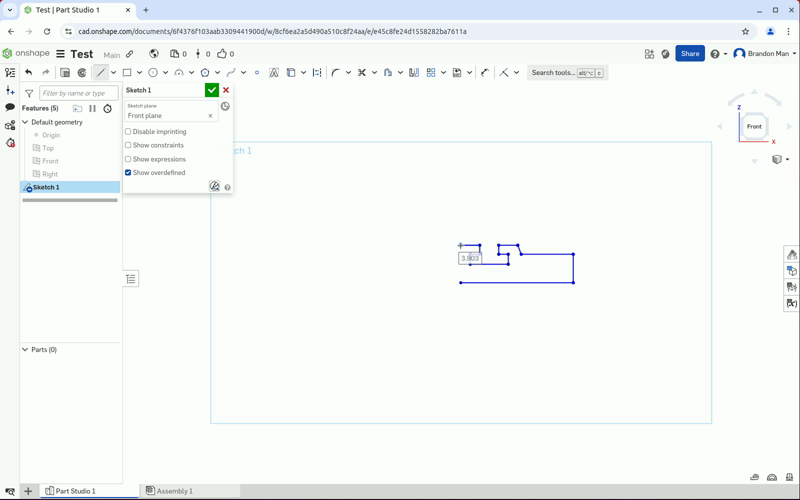
mouse_move(490, 245)
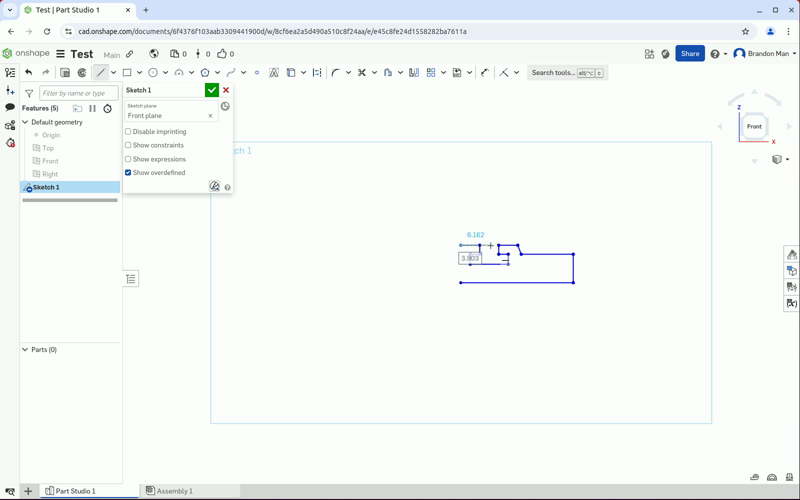
key_down(shift)
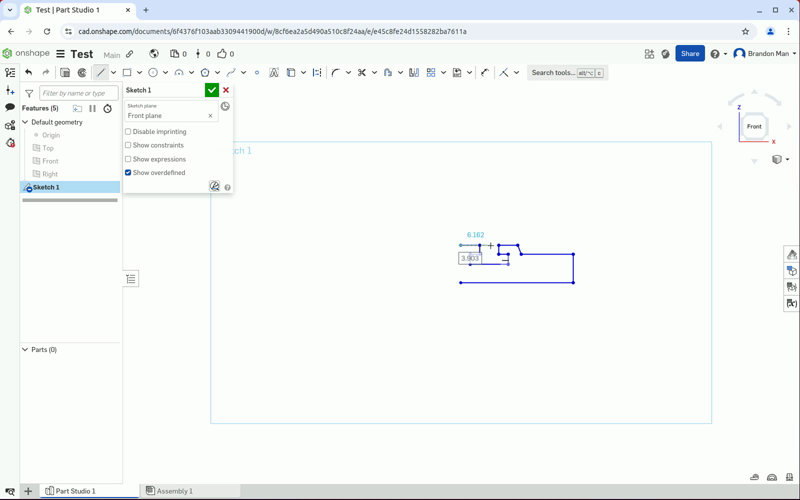
mouse_move(460, 282)
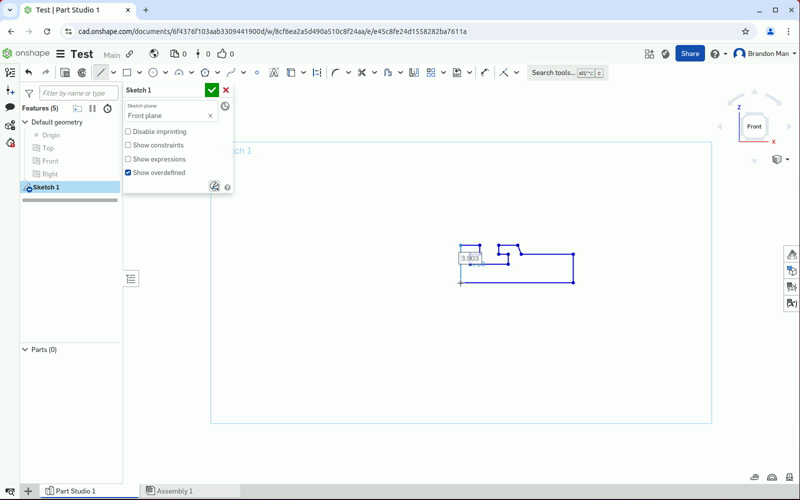
key_up(shift)
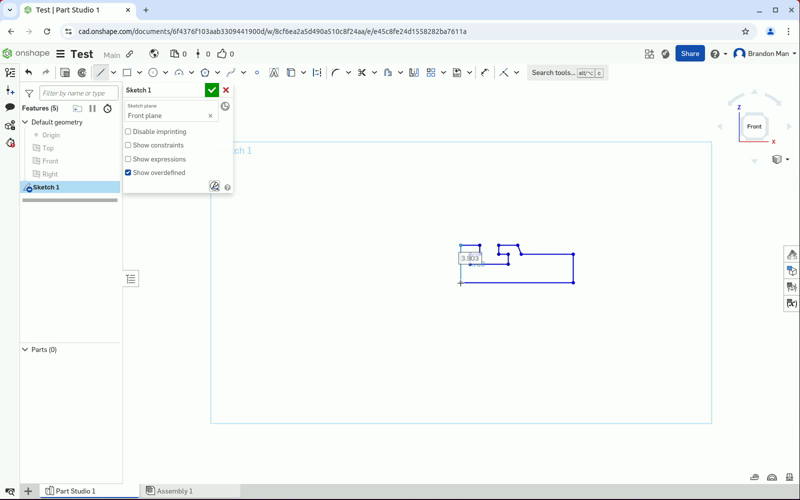
click(460, 282)
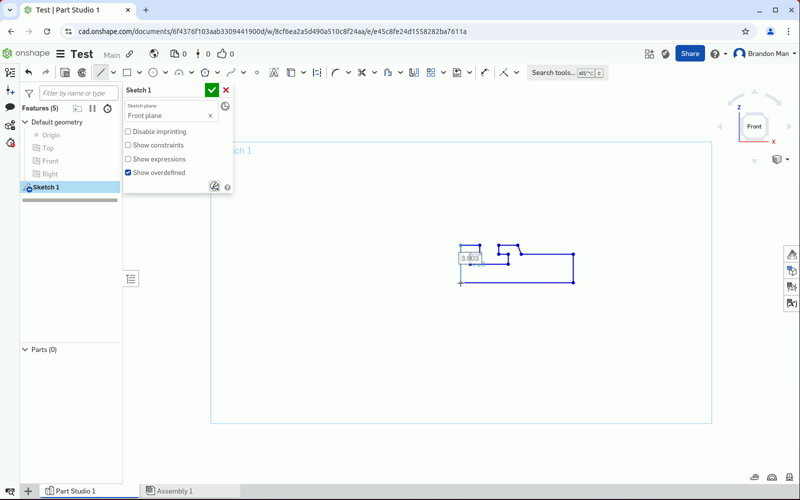
key(esc)
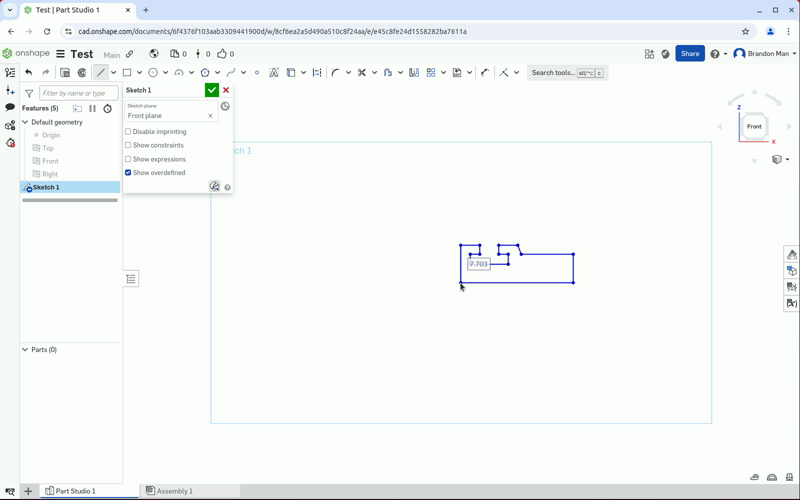
mouse_move(525, 260)
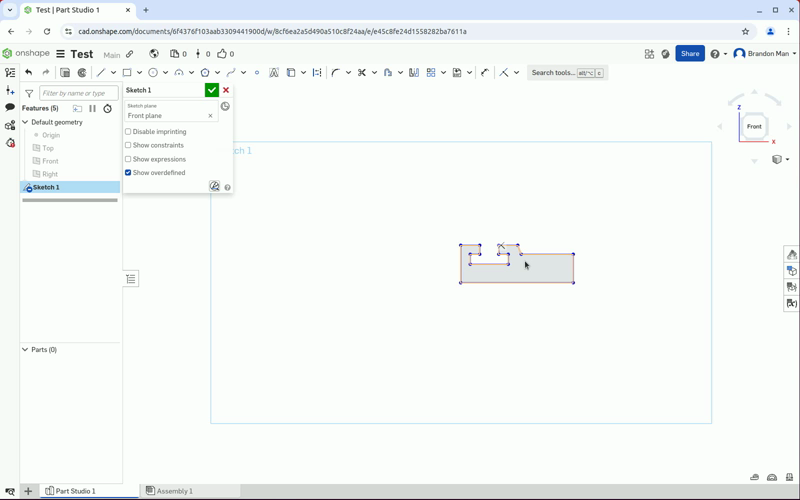
click(525, 260)
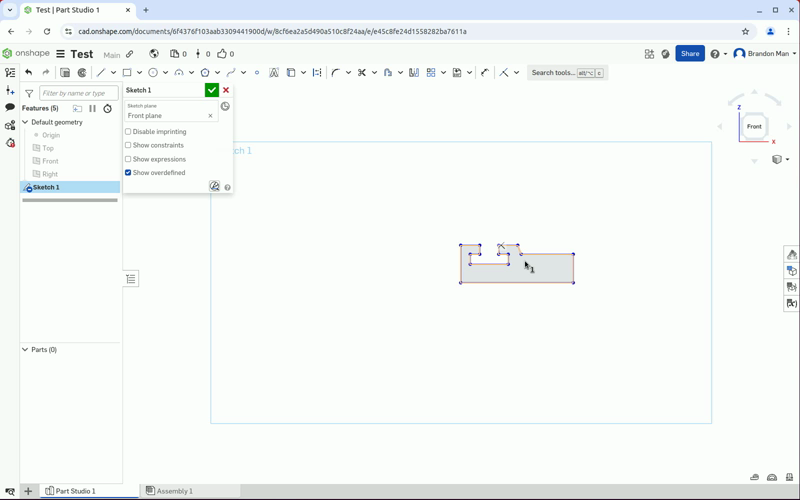
mouse_move(73, 352)
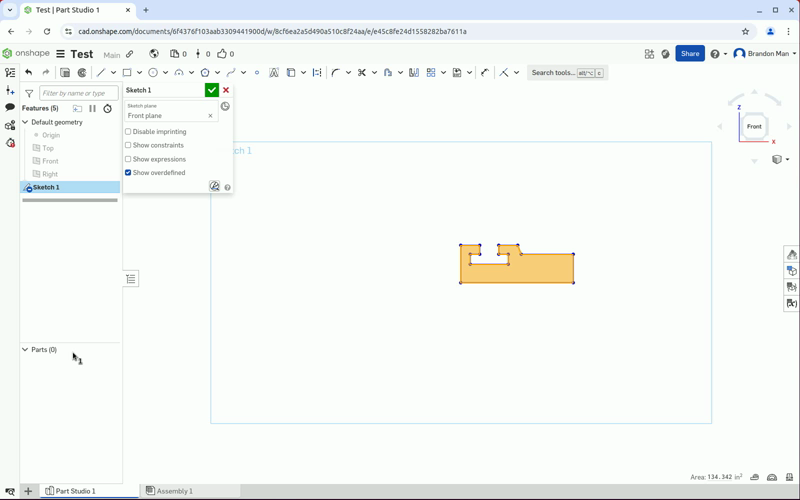
key(shift+y)
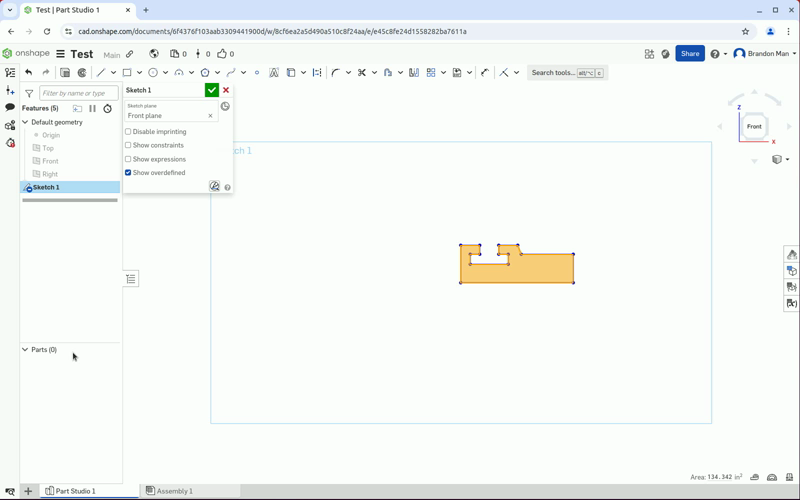
key(shift+e)
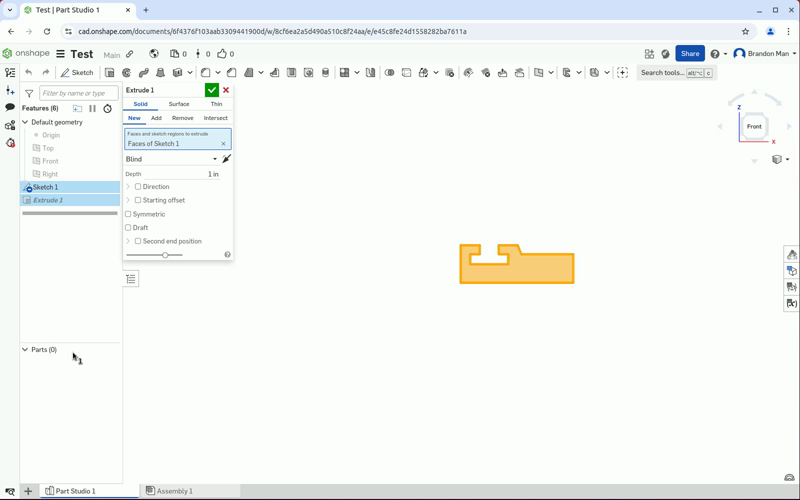
mouse_move(143, 106)
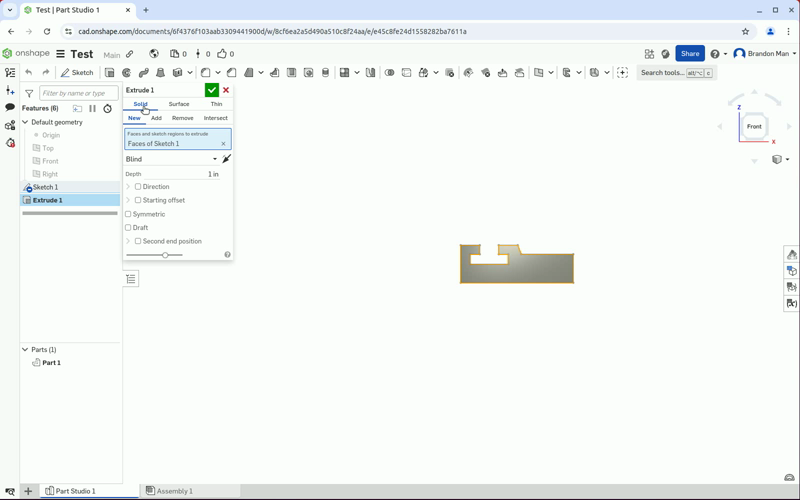
click(143, 106)
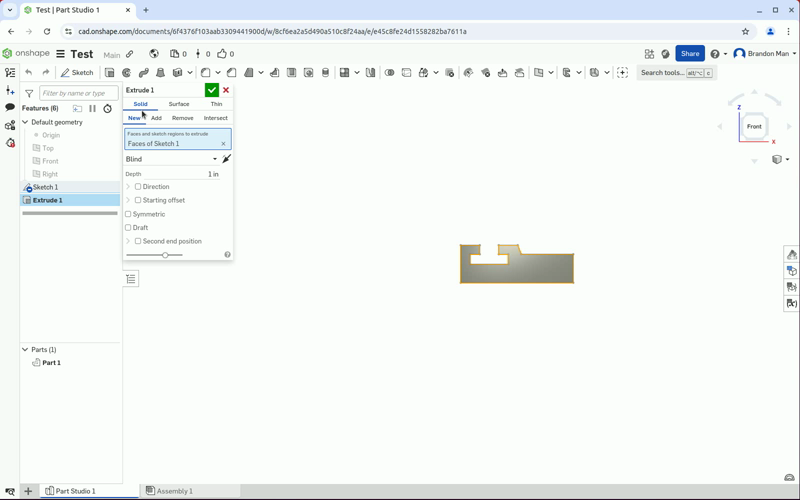
mouse_move(137, 120)
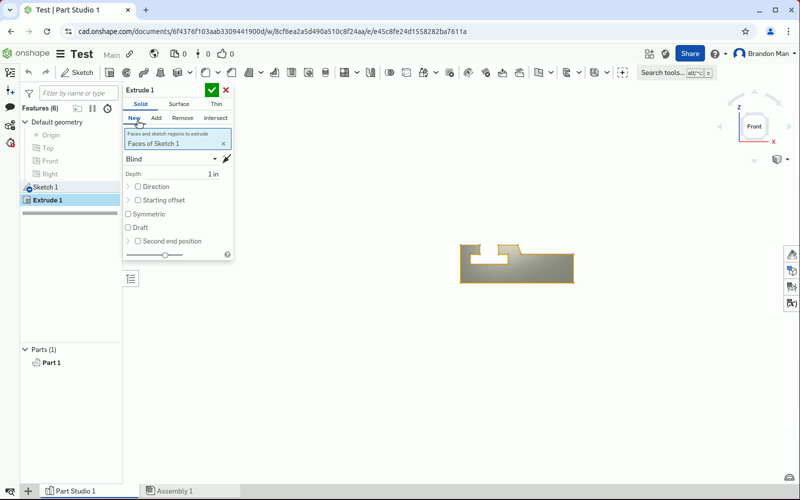
click(137, 120)
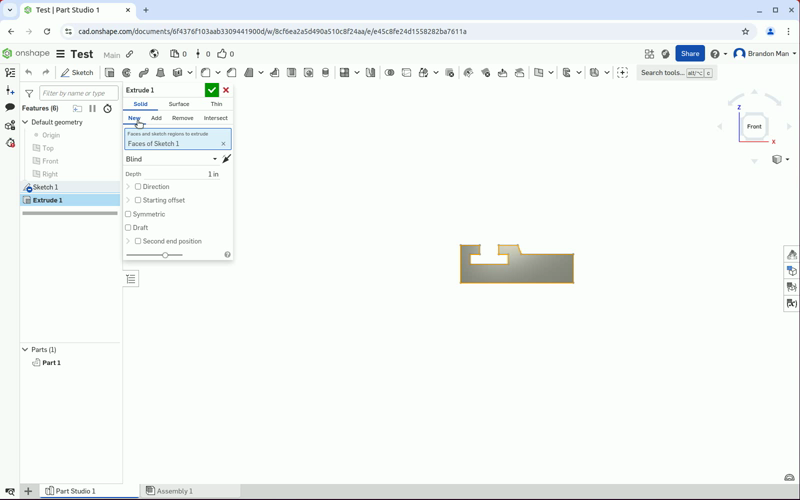
key(tab, 4)
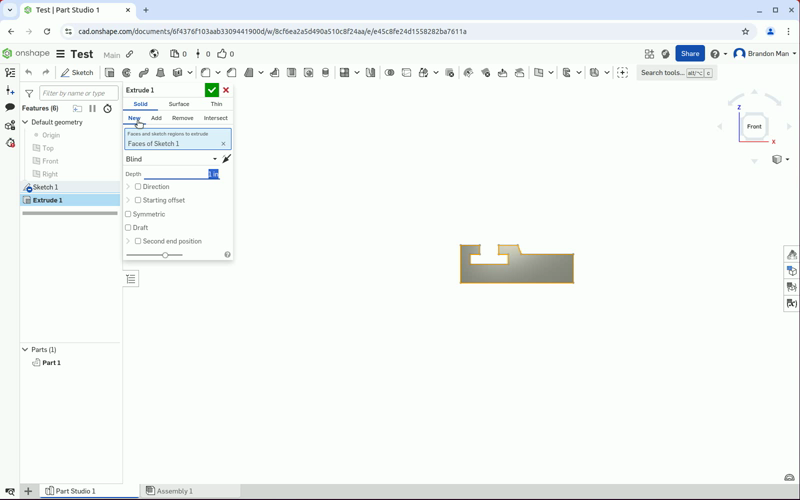
text(-11.554)
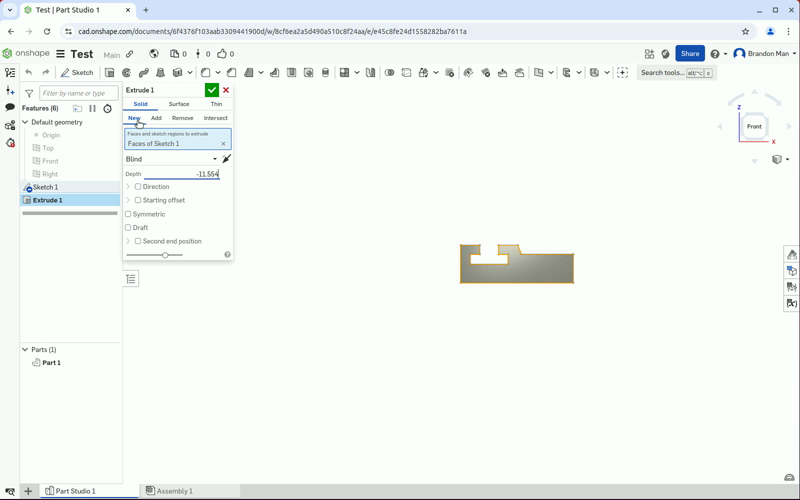
key(enter)
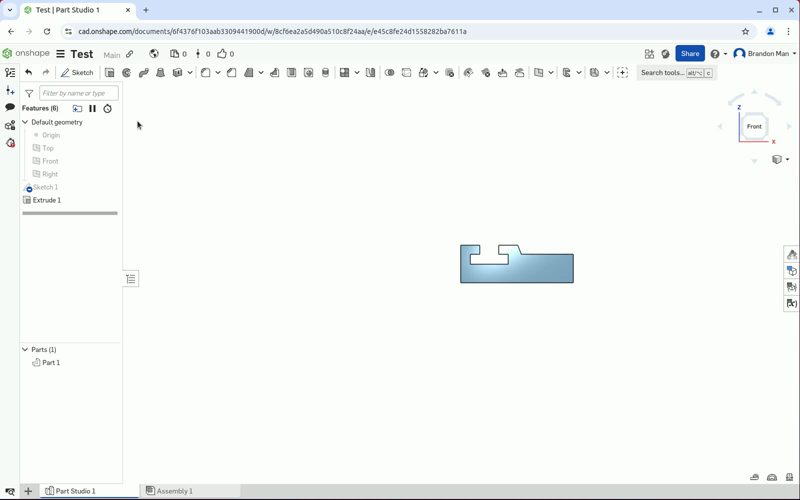
key(shift+h)
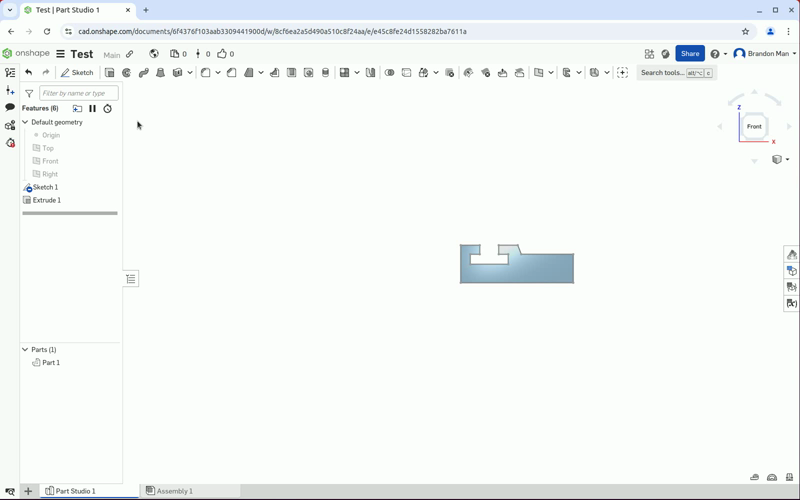
key(shift+h)
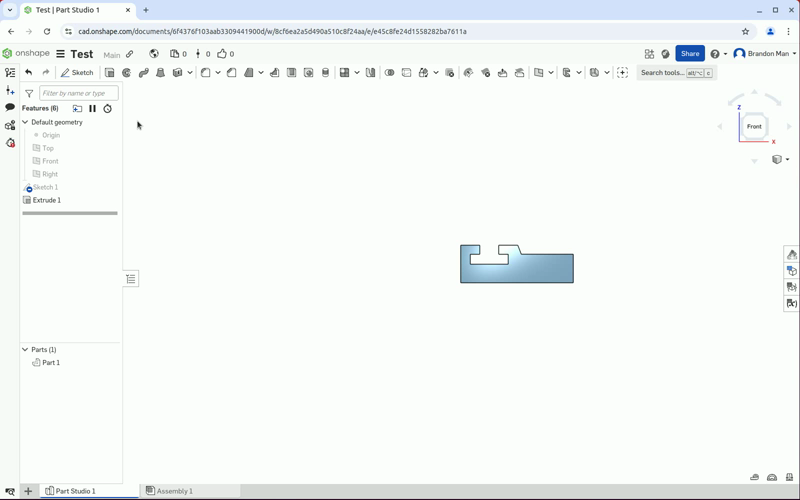
mouse_move(73, 189)
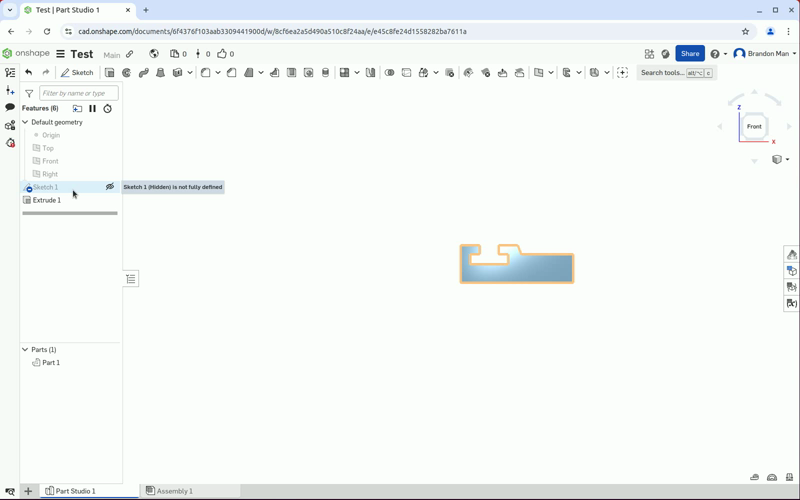
click(73, 189)
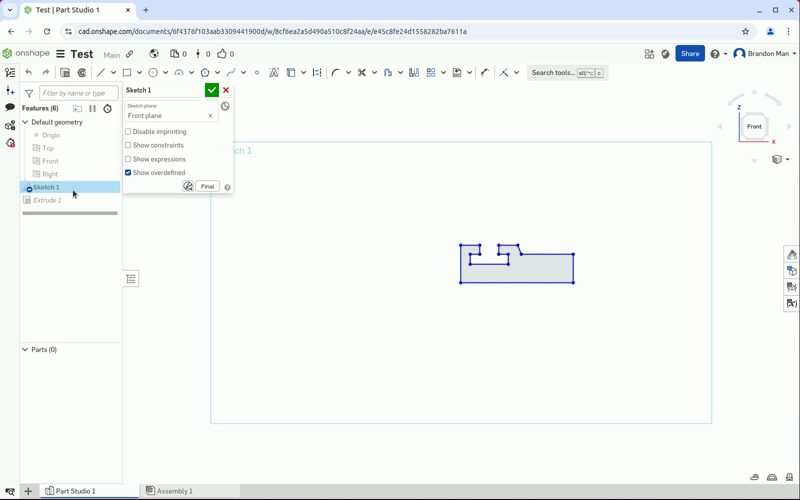
mouse_move(229, 92)
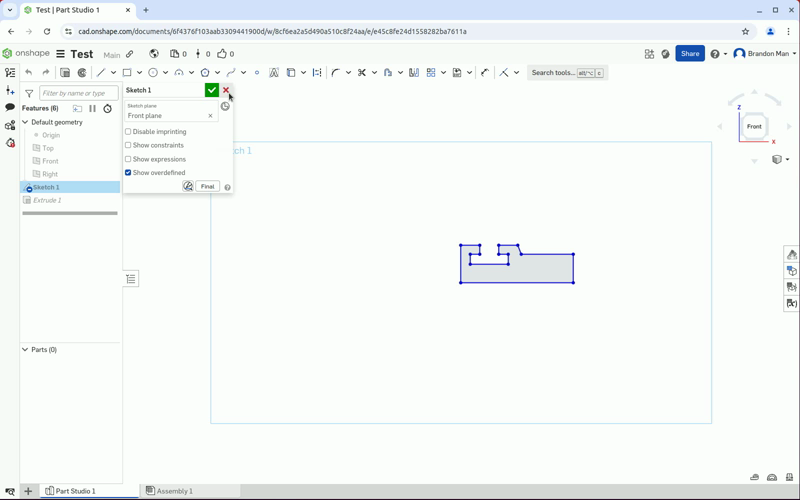
click(229, 92)
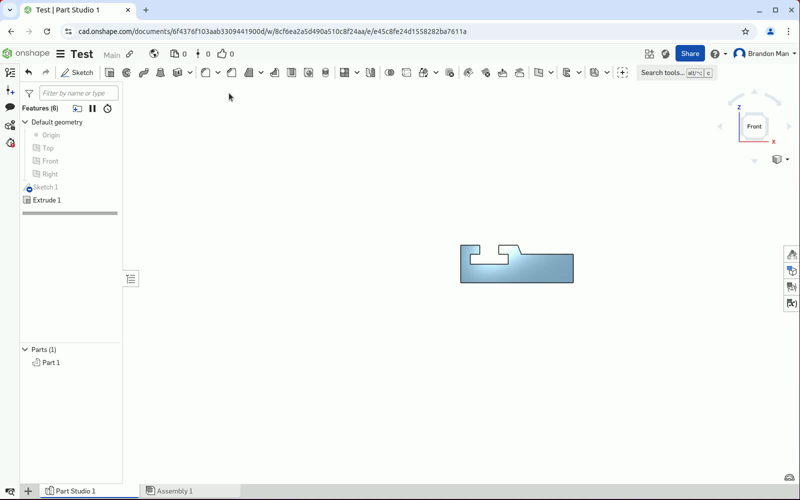
mouse_move(73, 352)
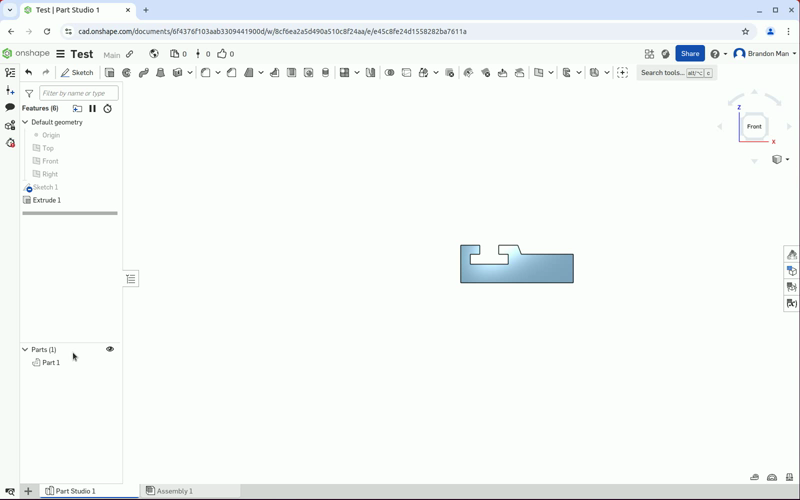
key(y)
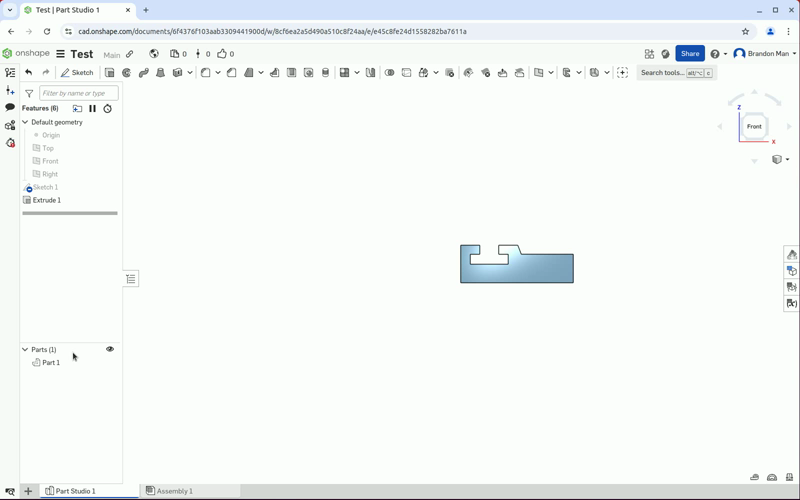
key(shift+p)
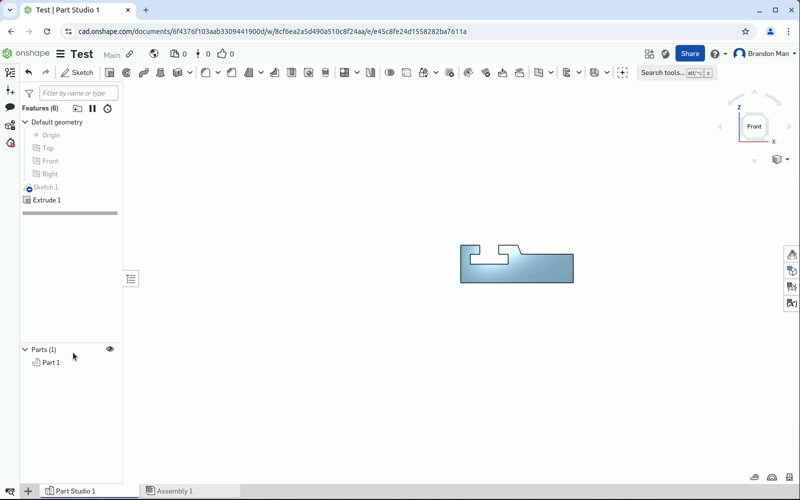
key(space)
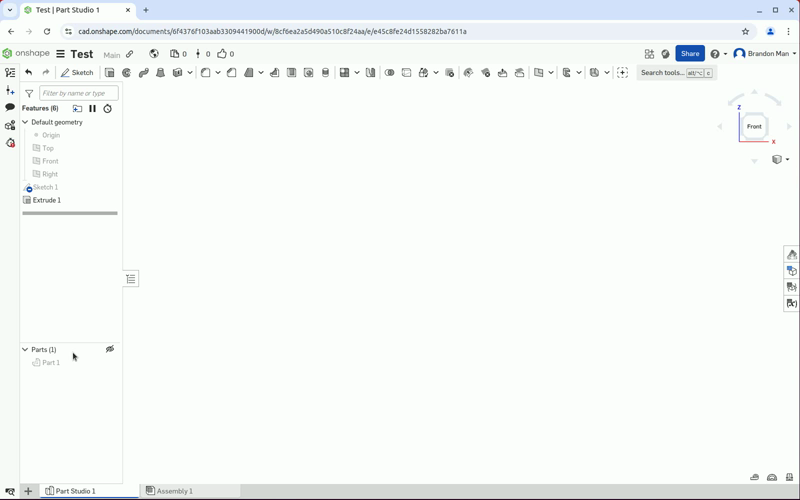
key_down(shift)
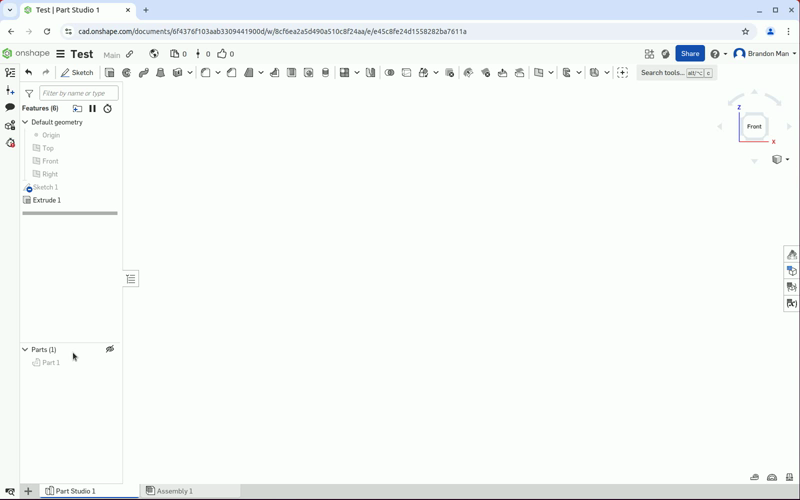
key(left)
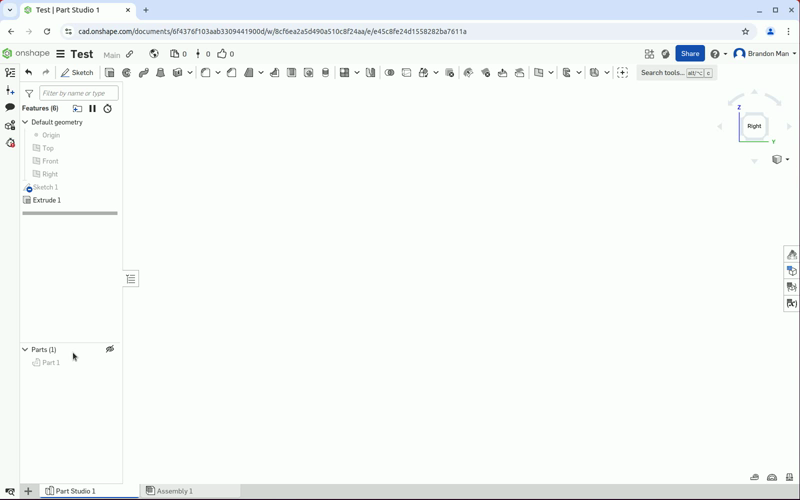
key_up(shift)
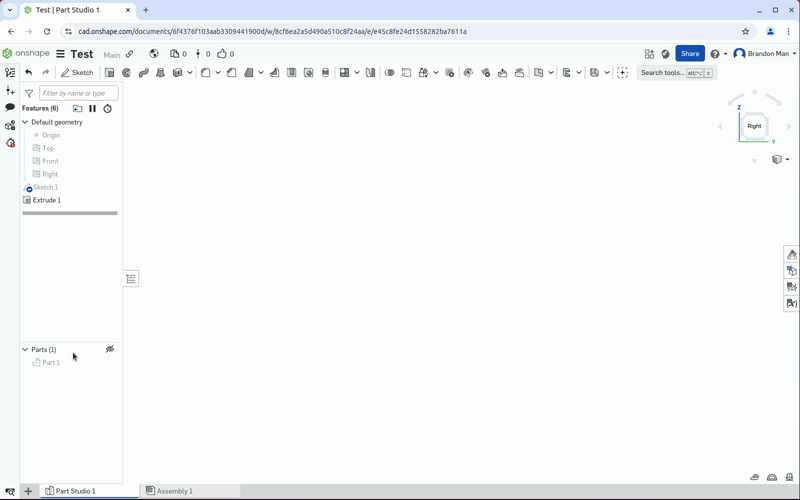
mouse_move(73, 352)
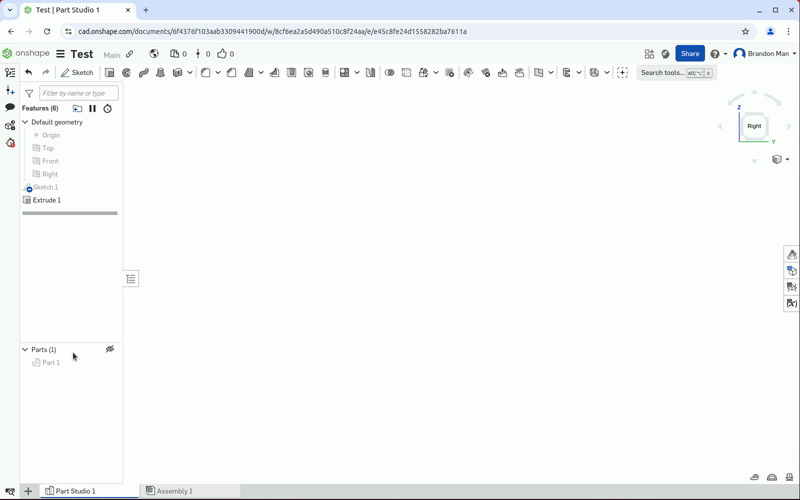
key(shift+y)
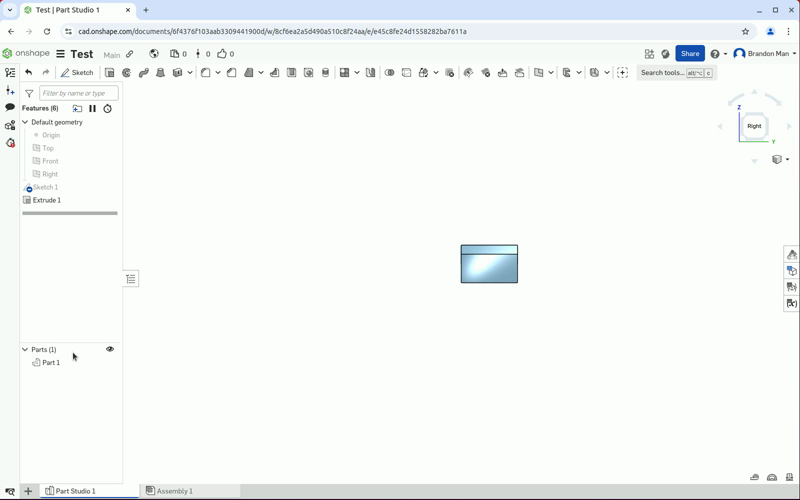
mouse_move(541, 75)
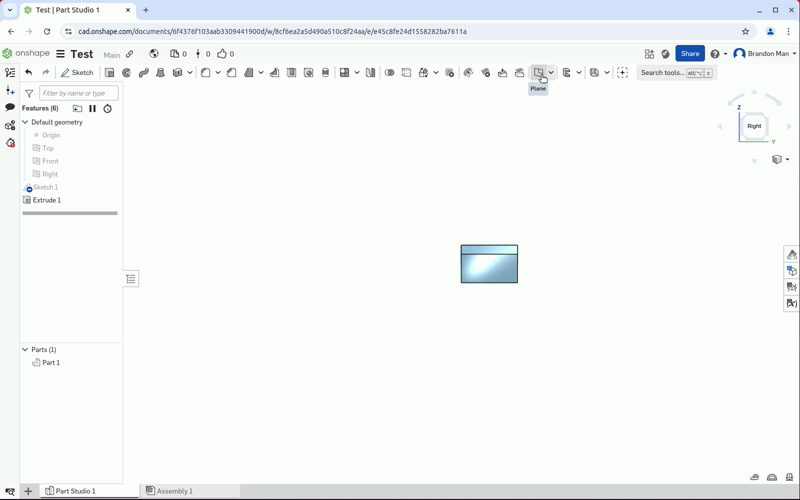
click(541, 75)
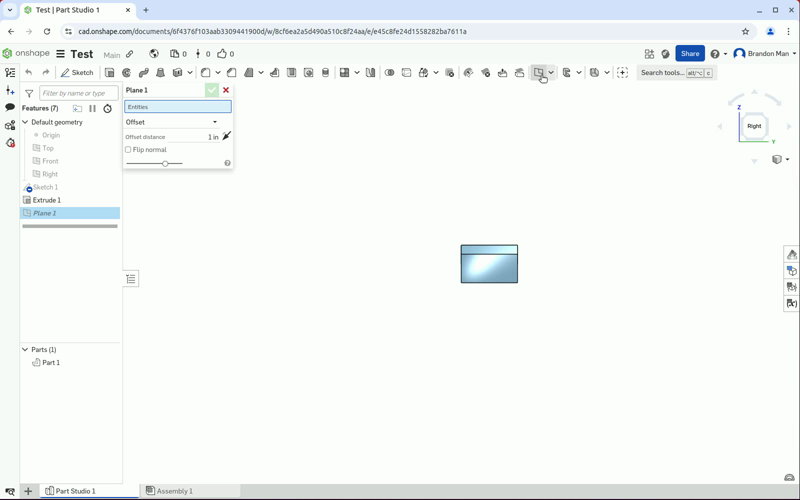
mouse_move(73, 176)
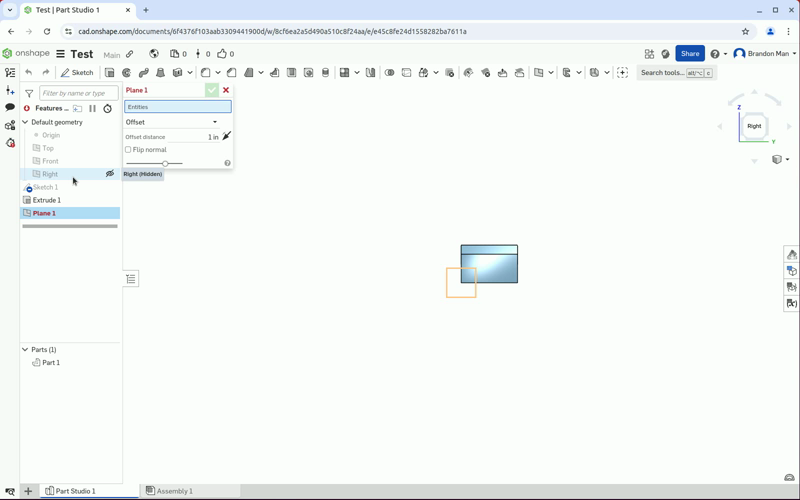
click(73, 176)
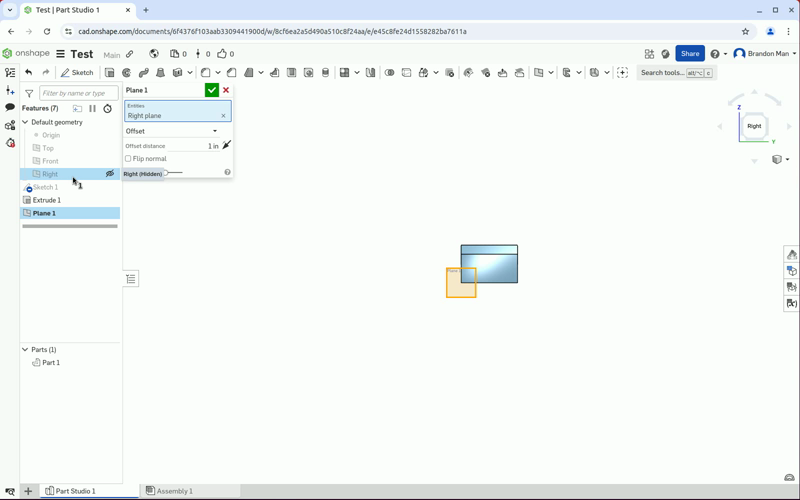
key(tab, 2)
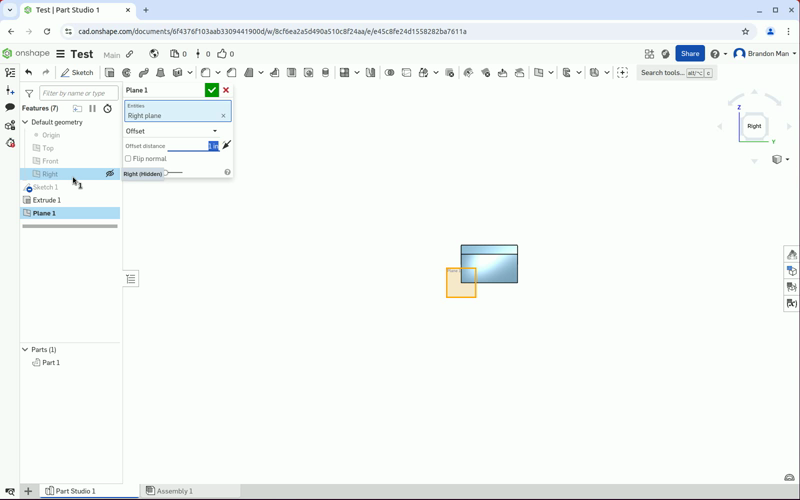
text(23.108)
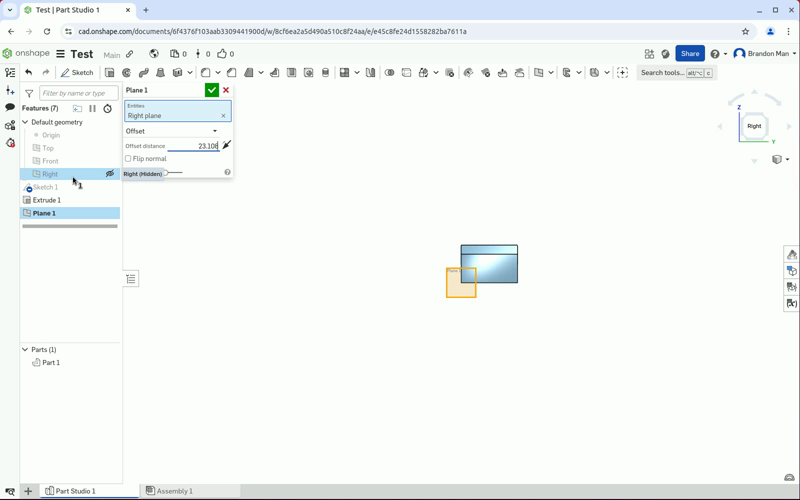
key(enter, 2)
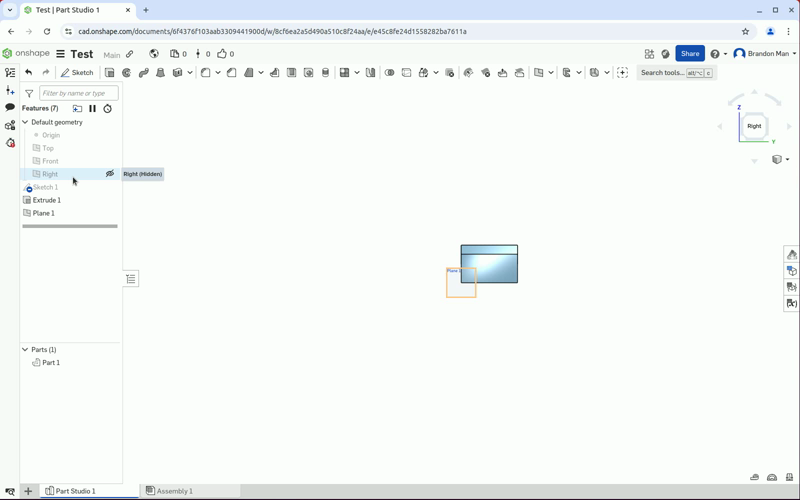
key(shift+s)
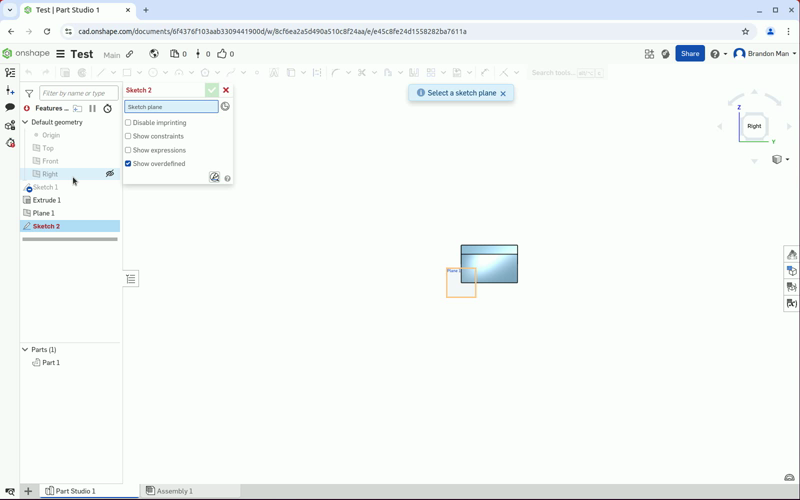
mouse_move(73, 215)
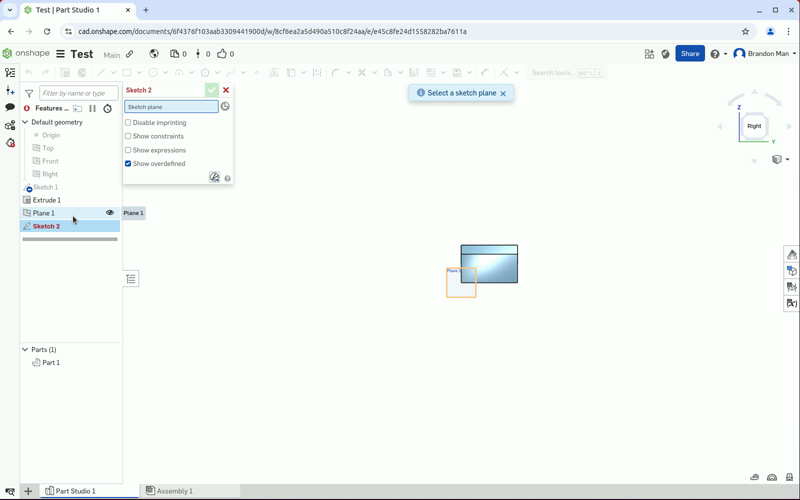
click(73, 215)
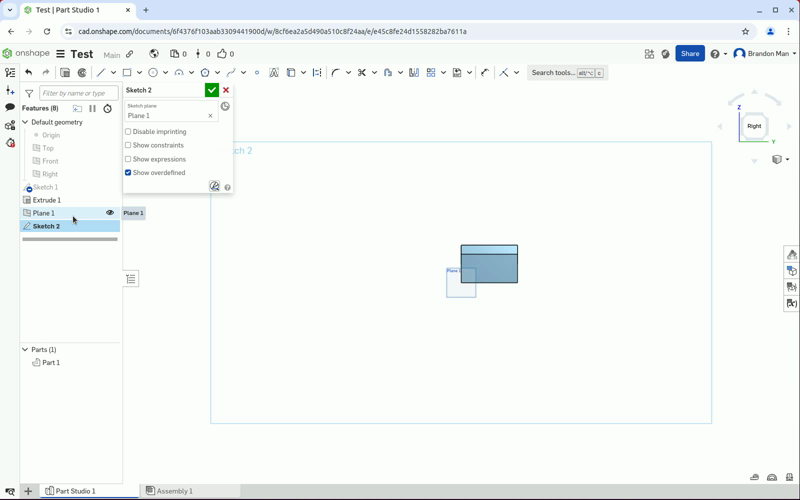
mouse_move(73, 352)
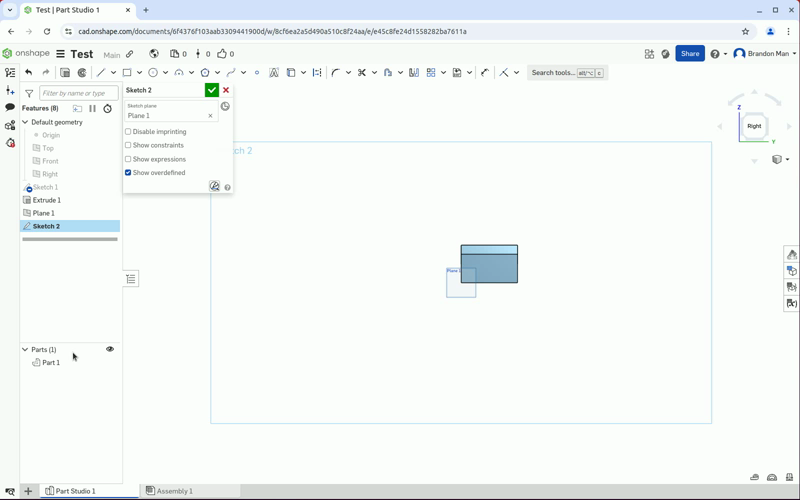
key(y)
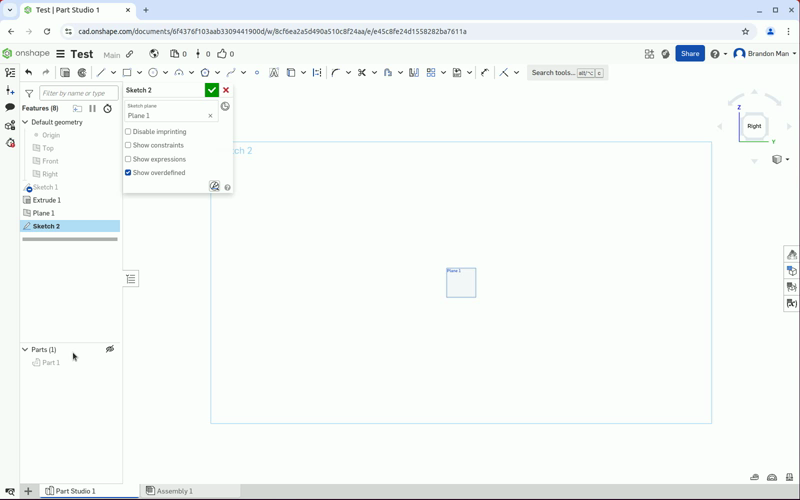
key(l)
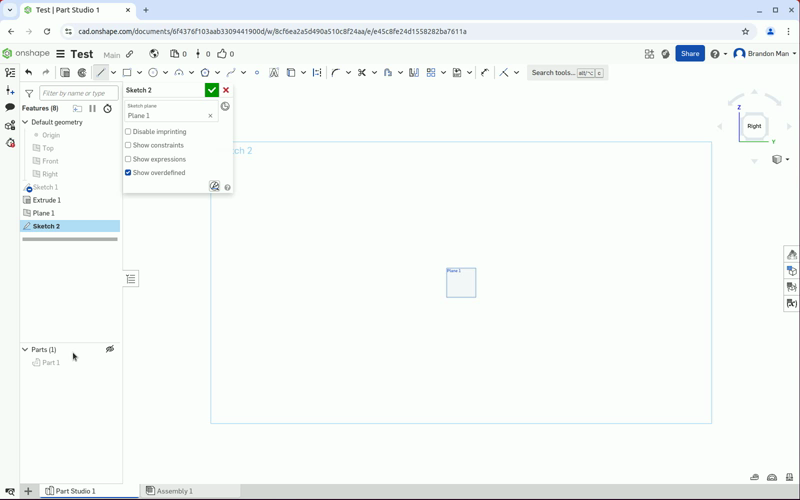
key_down(shift)
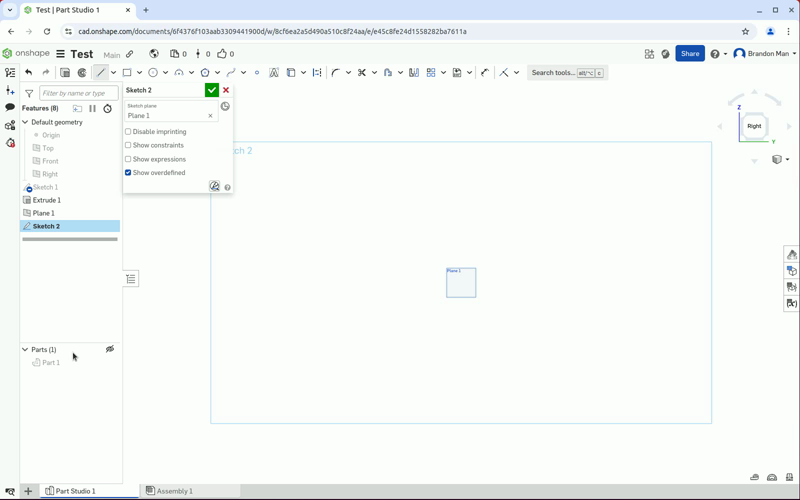
mouse_move(470, 273)
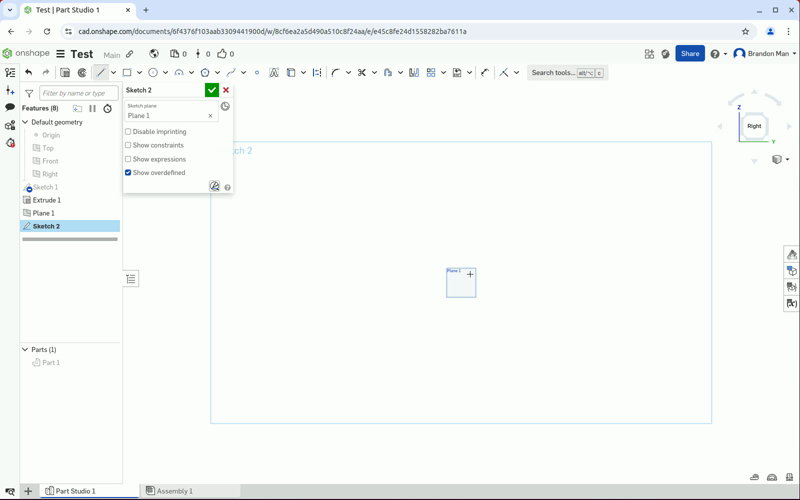
click(470, 273)
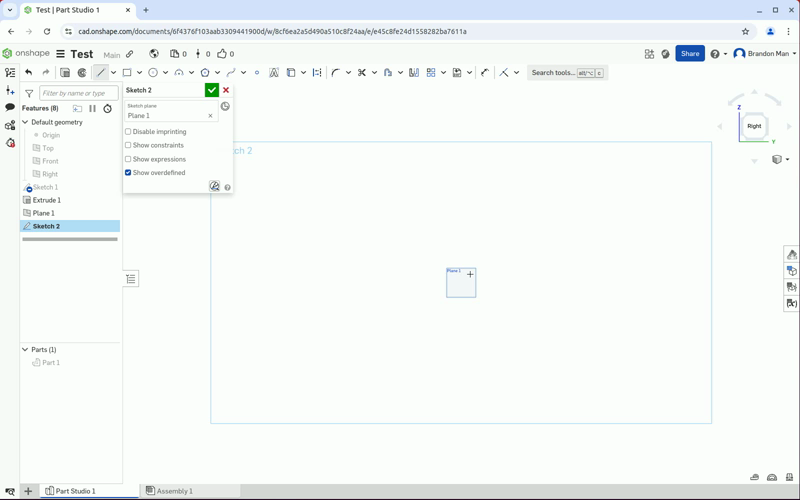
key_up(shift)
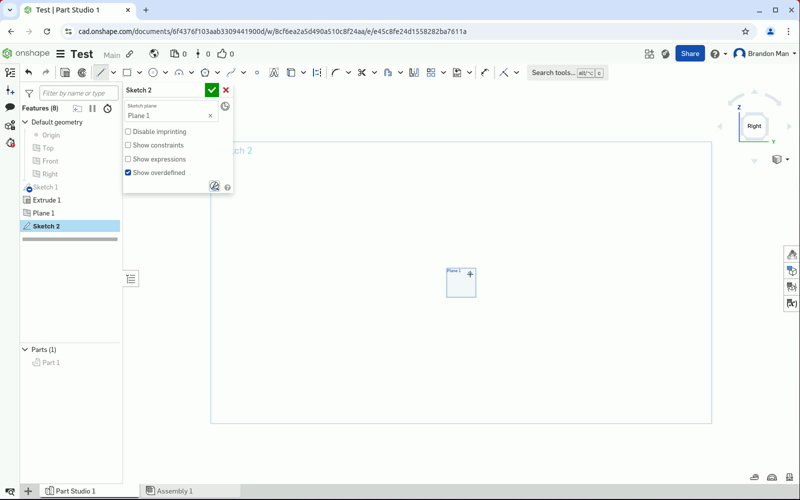
key_down(shift)
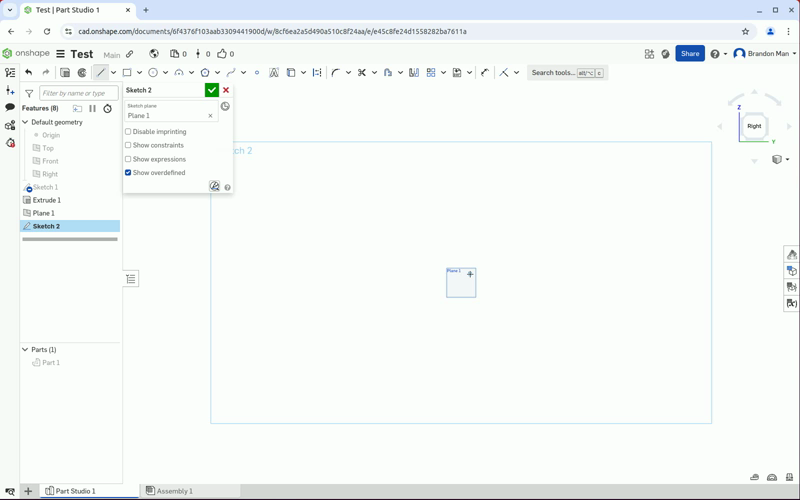
mouse_move(500, 273)
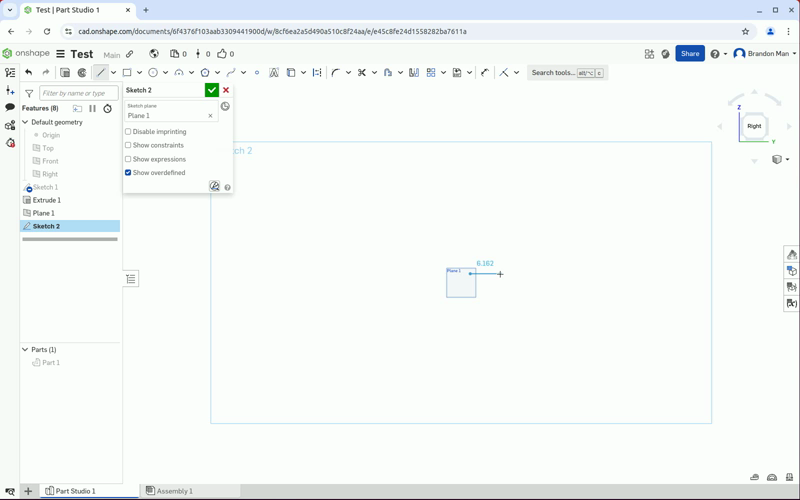
mouse_move(479, 283)
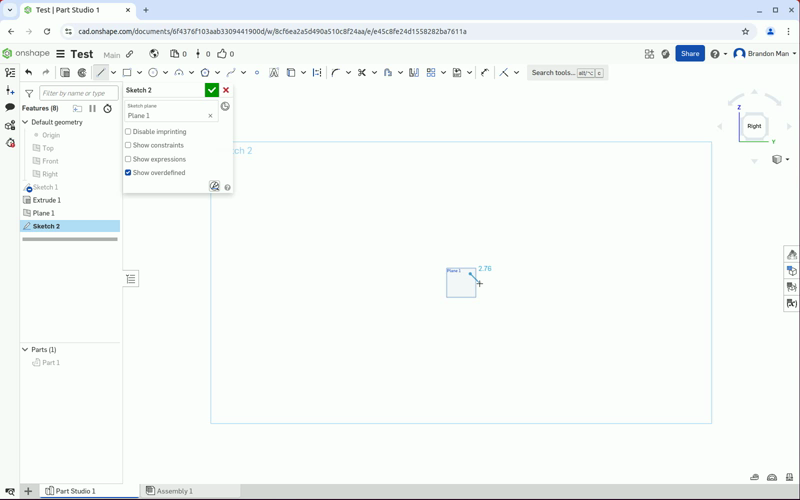
click(479, 283)
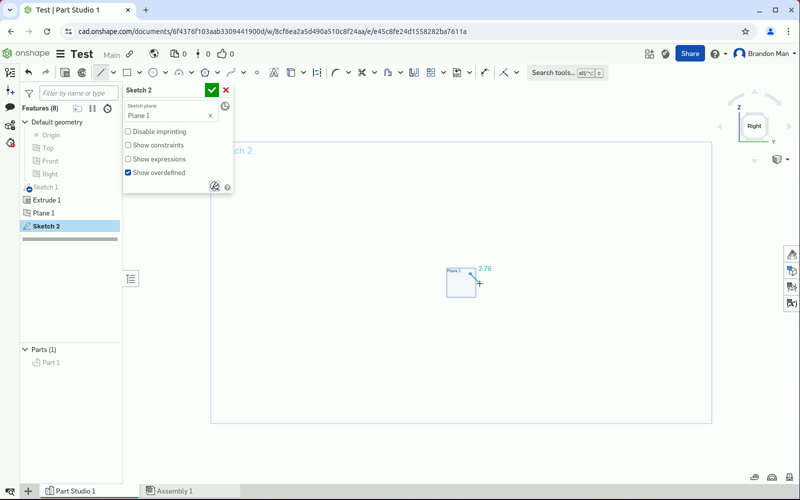
key_up(shift)
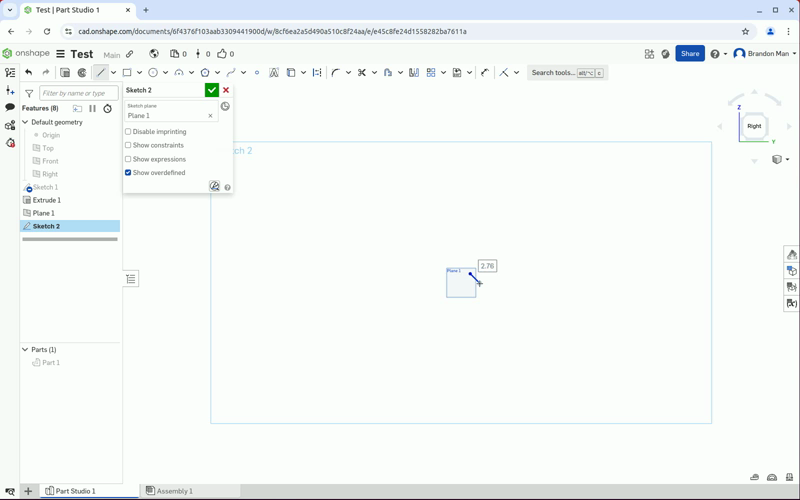
key_down(shift)
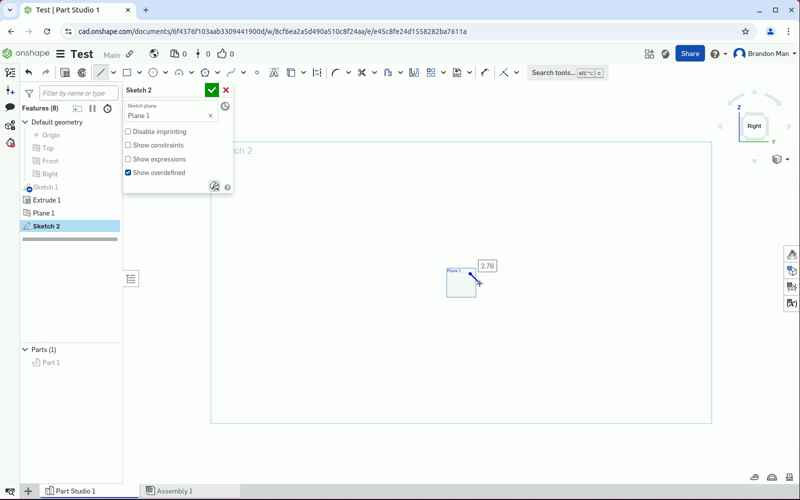
mouse_move(509, 283)
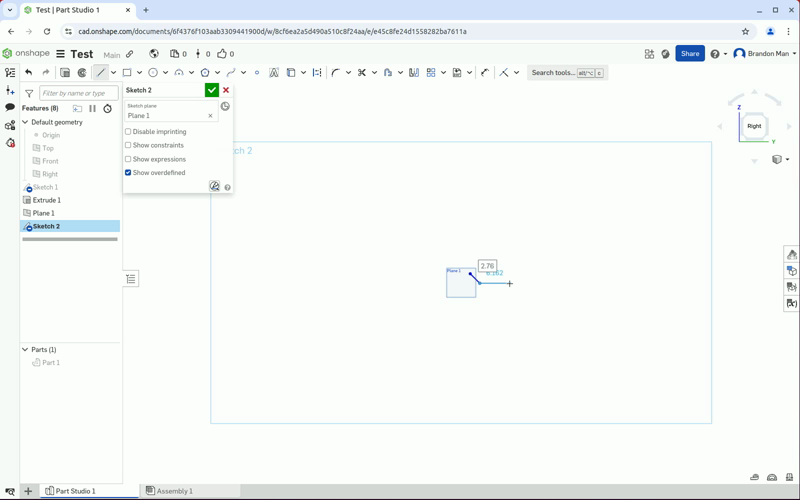
mouse_move(498, 283)
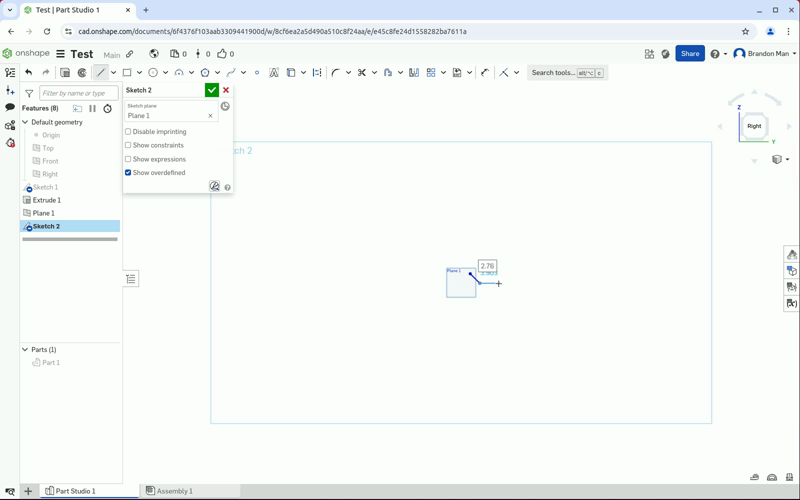
click(498, 283)
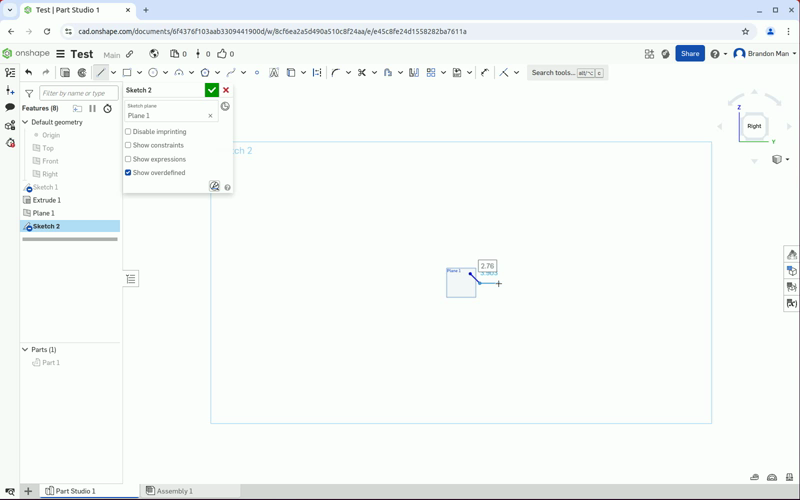
key_up(shift)
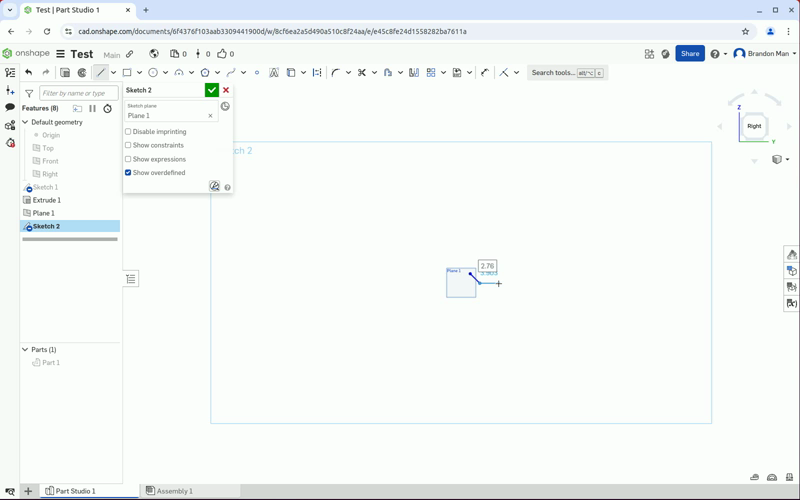
key_down(shift)
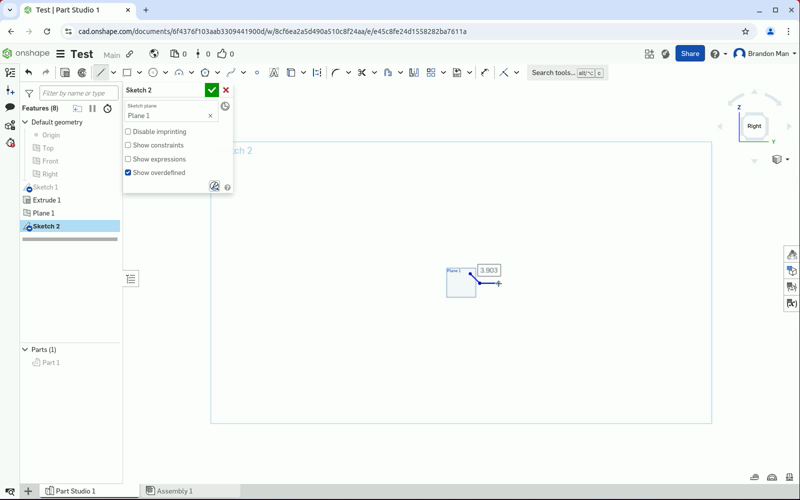
mouse_move(528, 283)
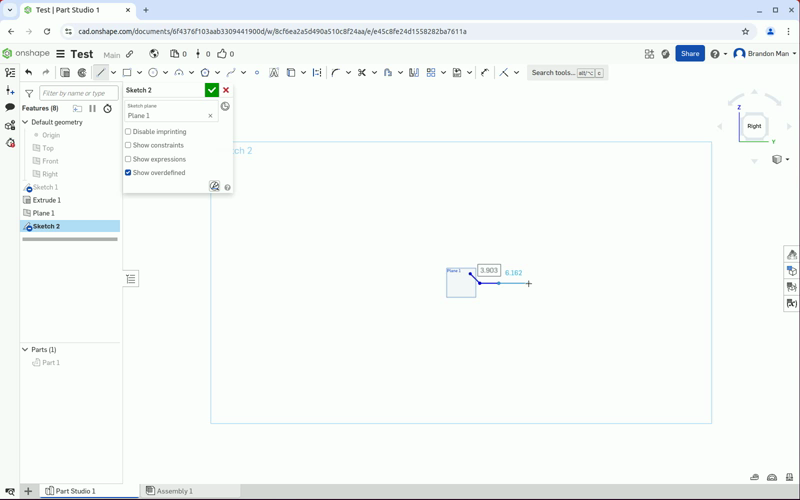
mouse_move(508, 273)
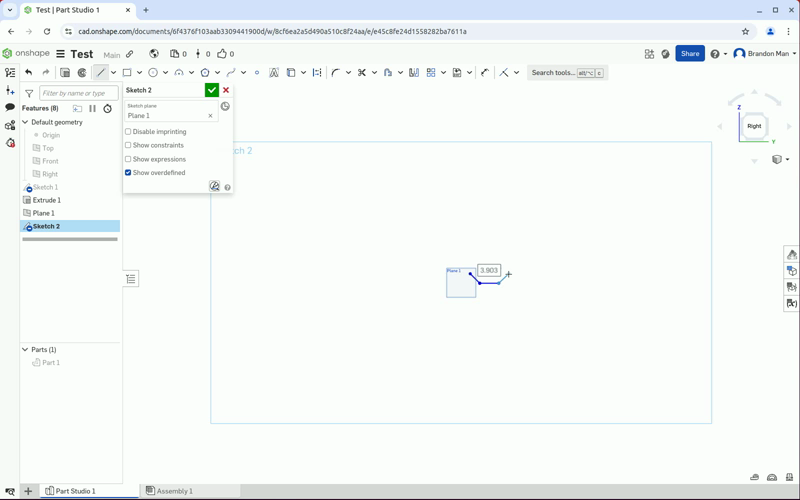
click(508, 273)
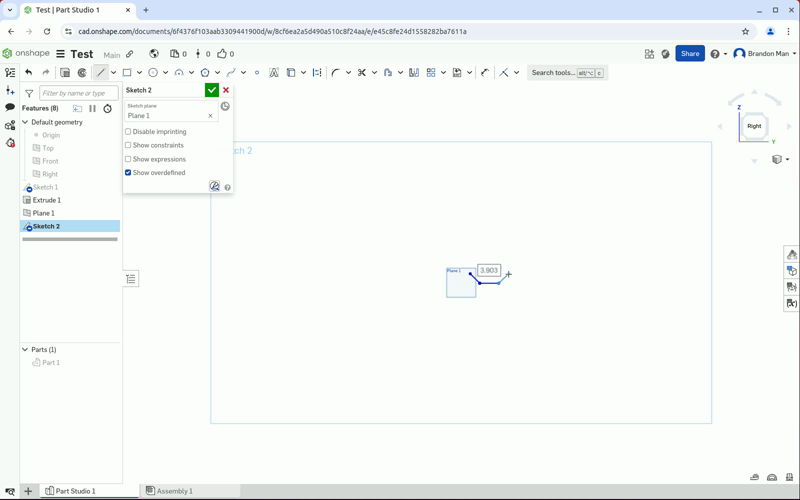
key_up(shift)
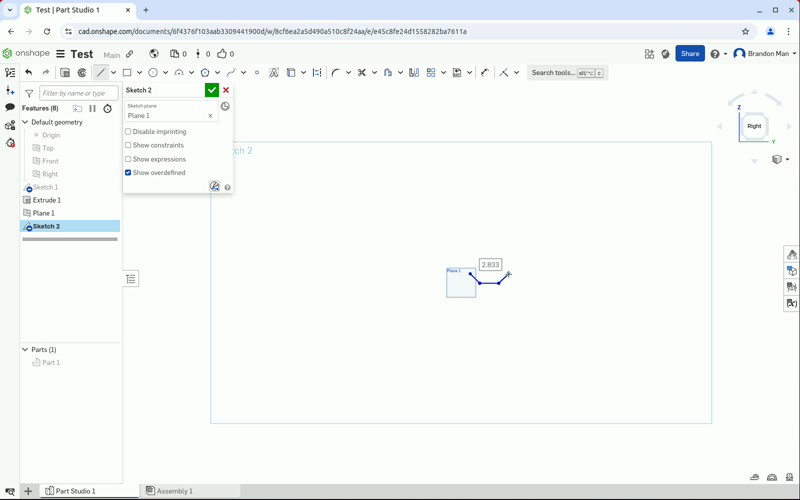
mouse_move(538, 273)
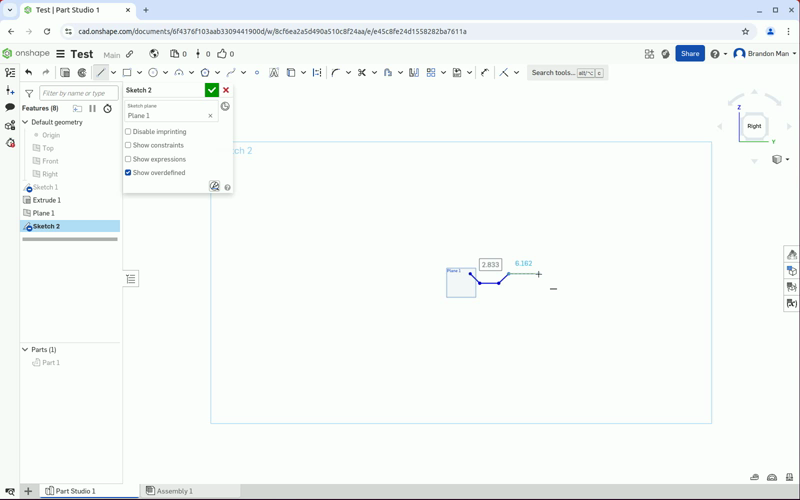
key_down(shift)
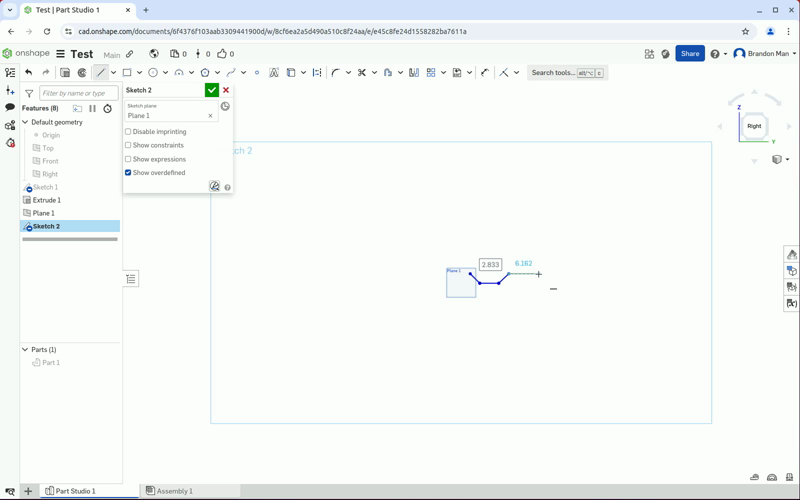
mouse_move(470, 273)
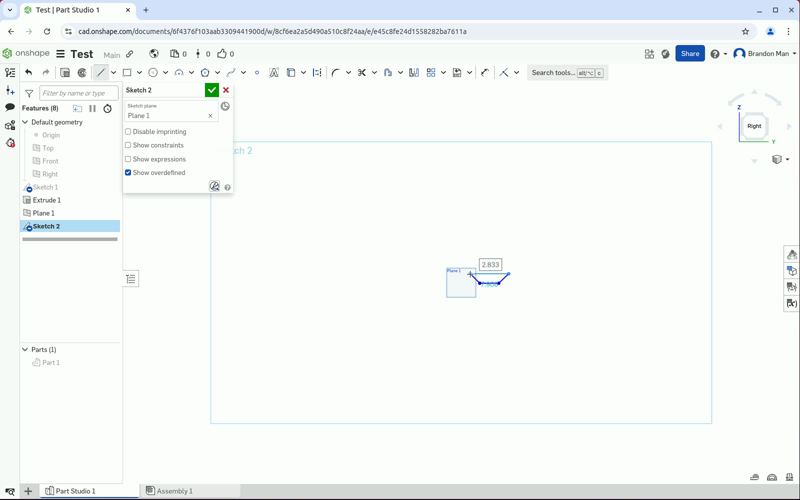
key_up(shift)
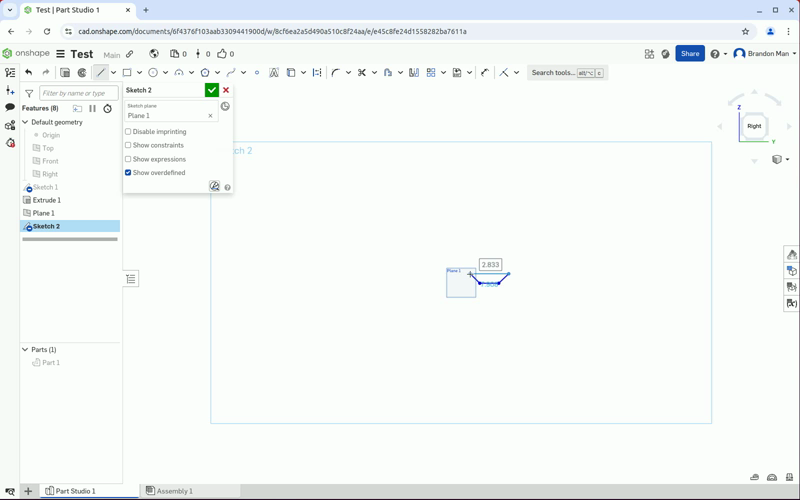
click(470, 273)
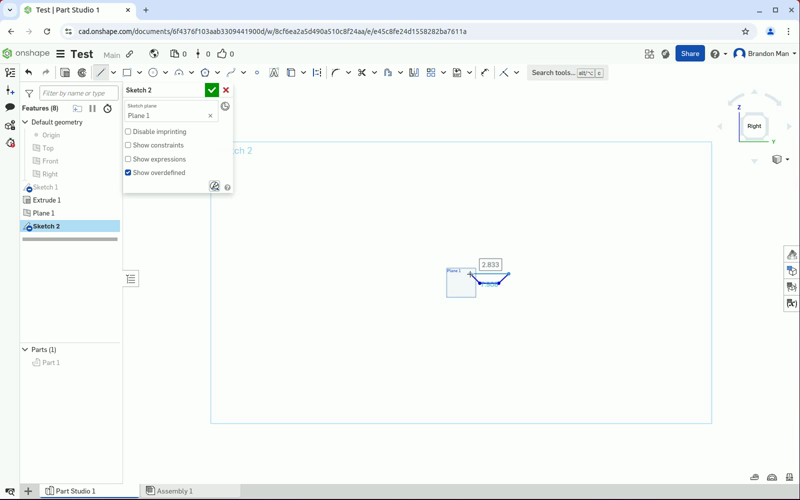
key(esc)
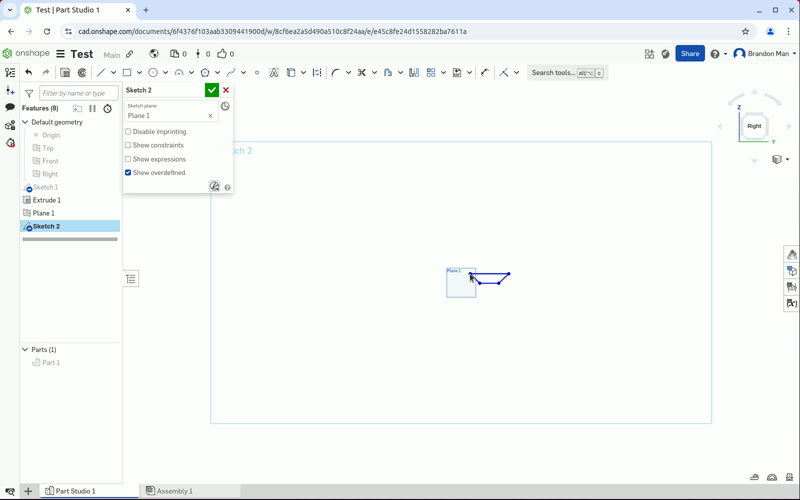
mouse_move(498, 281)
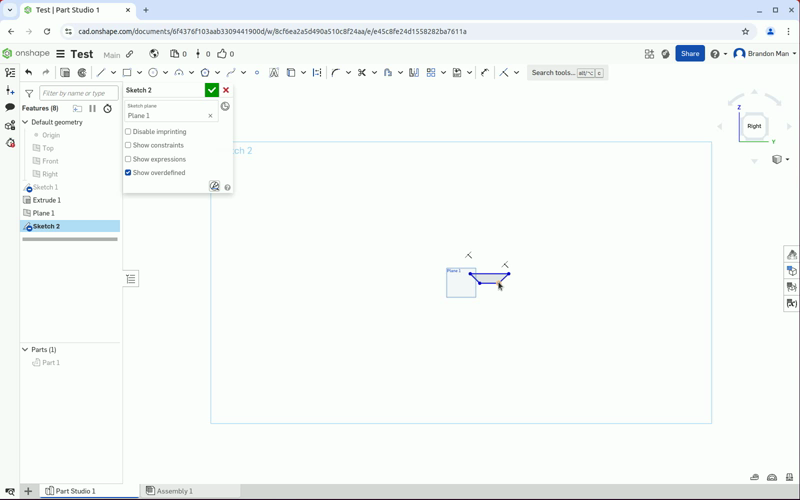
scroll(6)
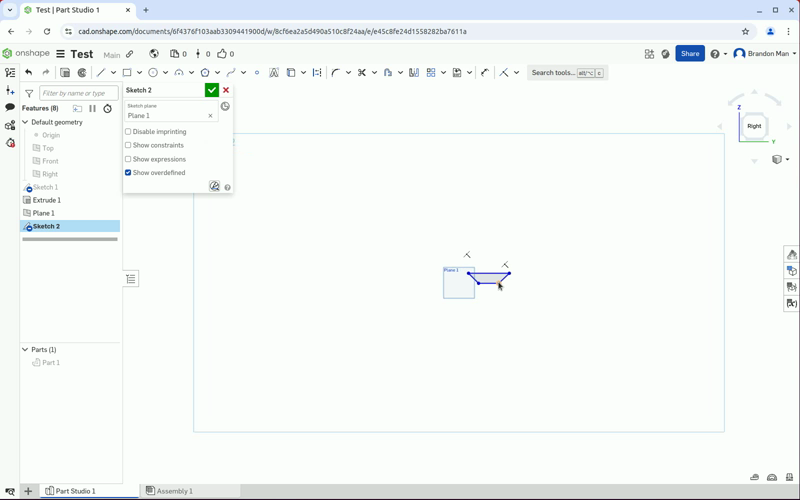
scroll(6)
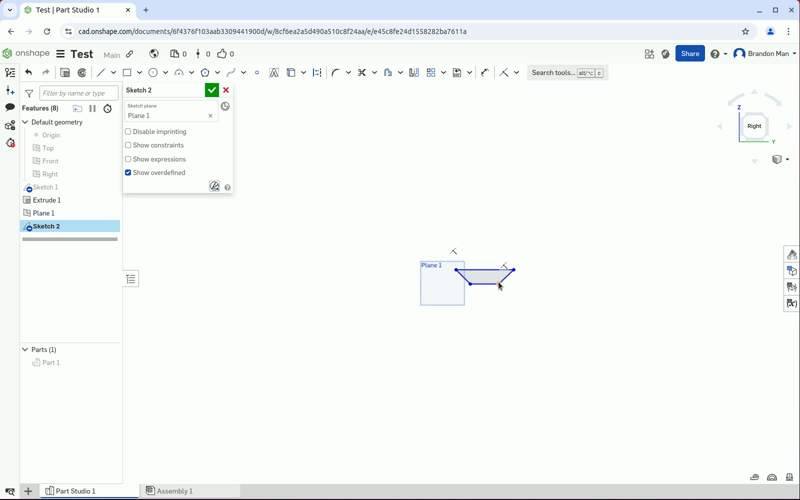
scroll(6)
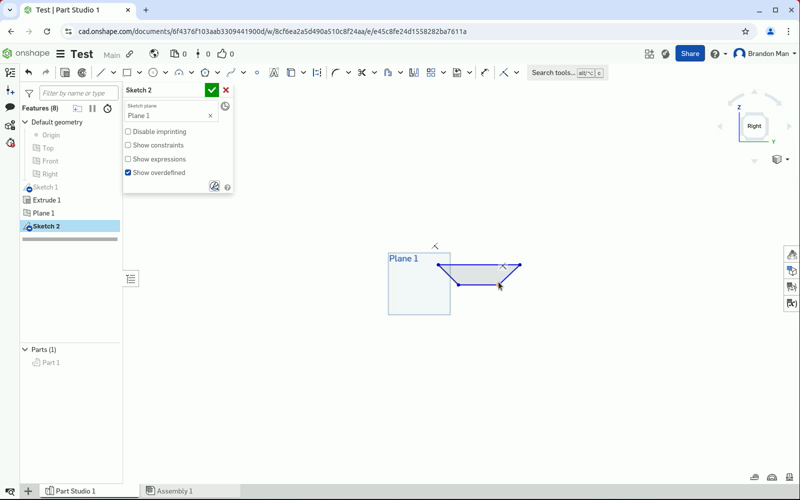
scroll(6)
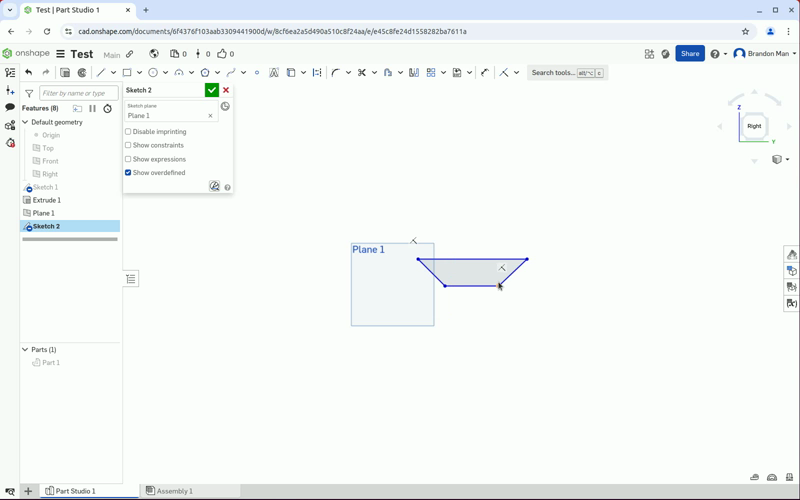
scroll(6)
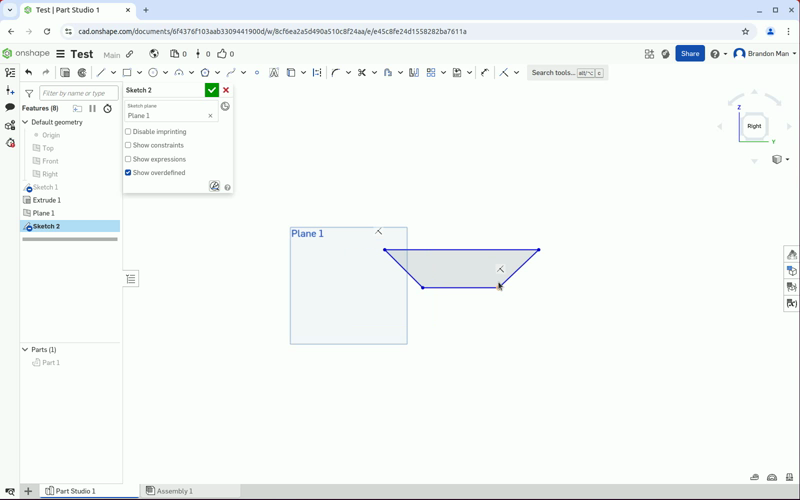
scroll(6)
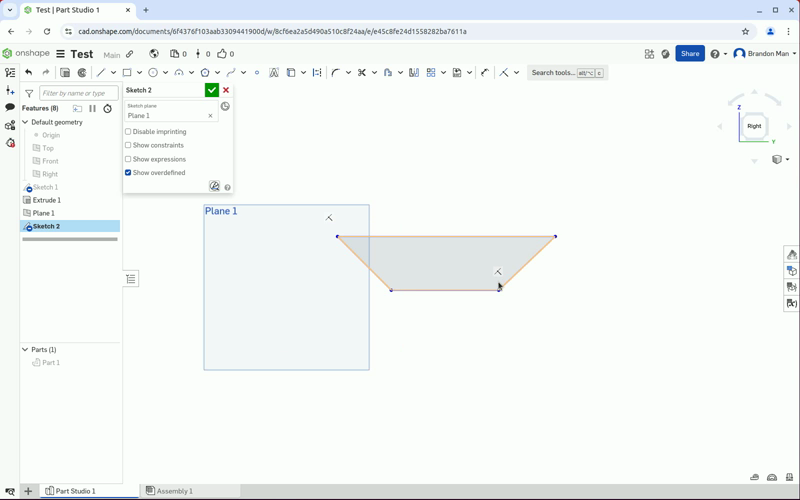
scroll(6)
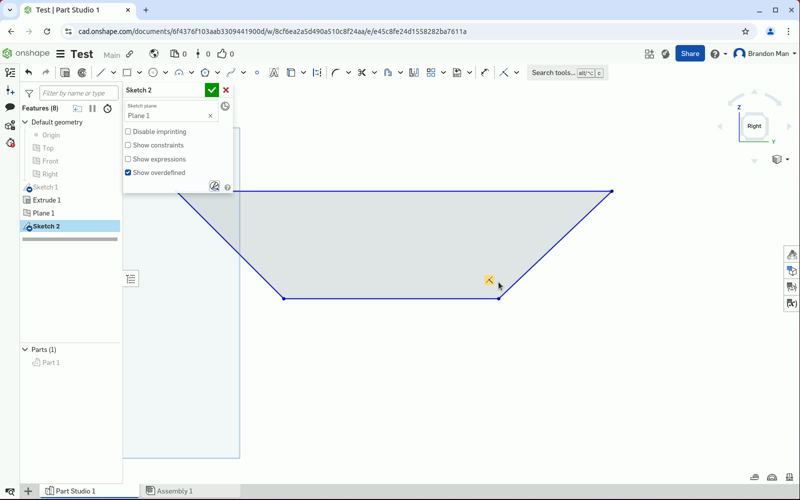
click(498, 281)
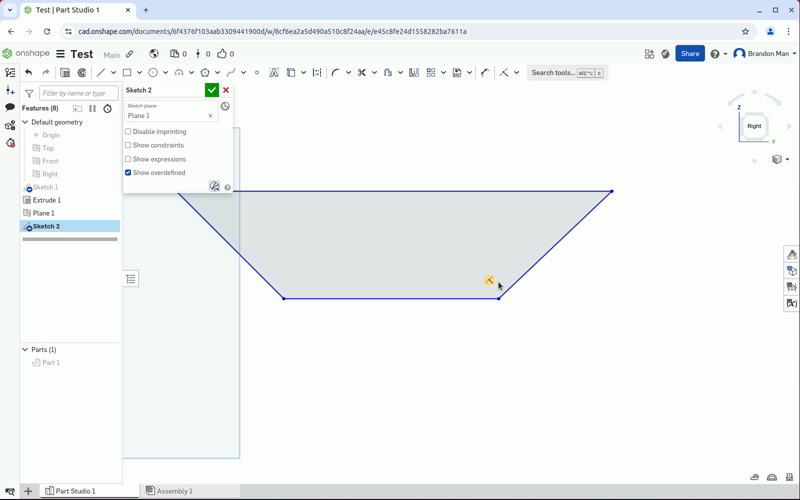
scroll(-6)
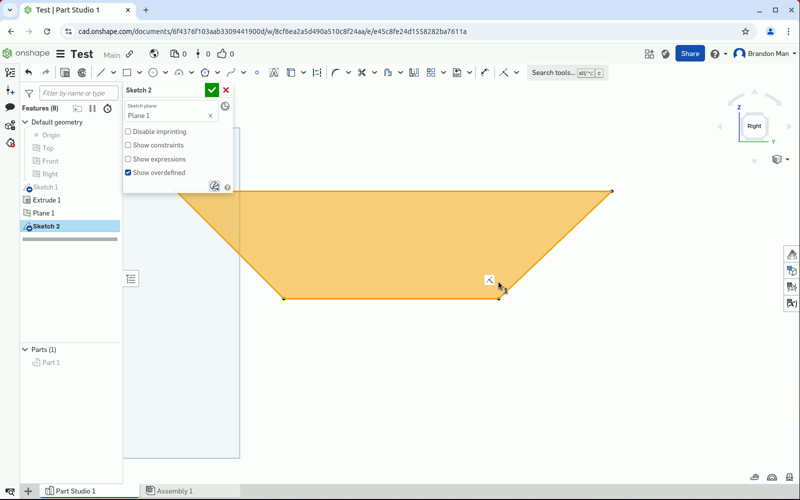
scroll(-6)
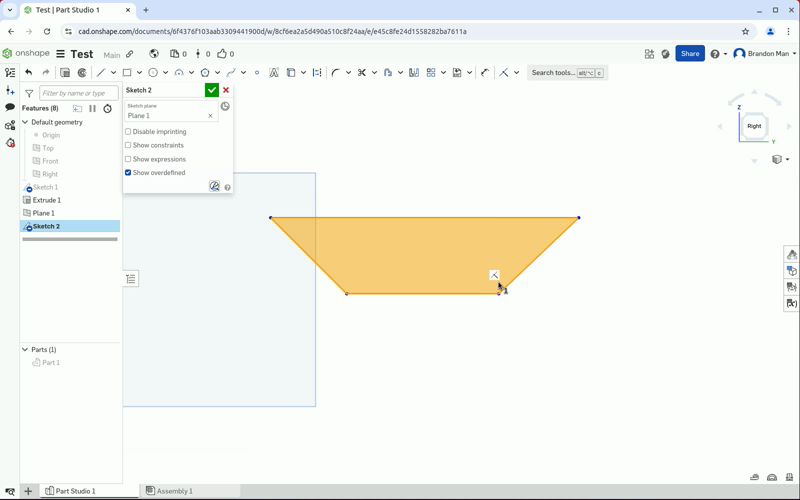
scroll(-6)
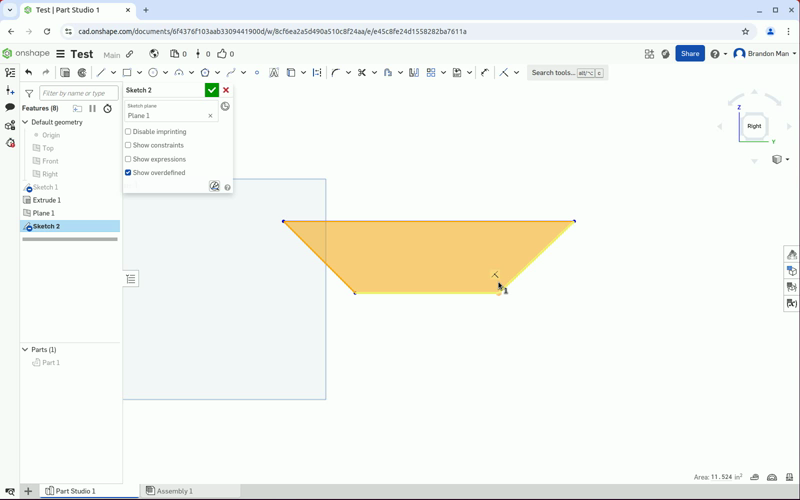
scroll(-6)
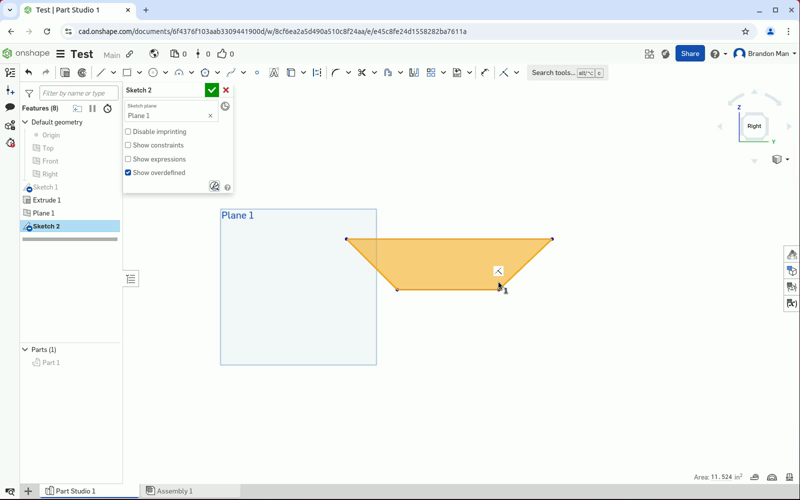
scroll(-6)
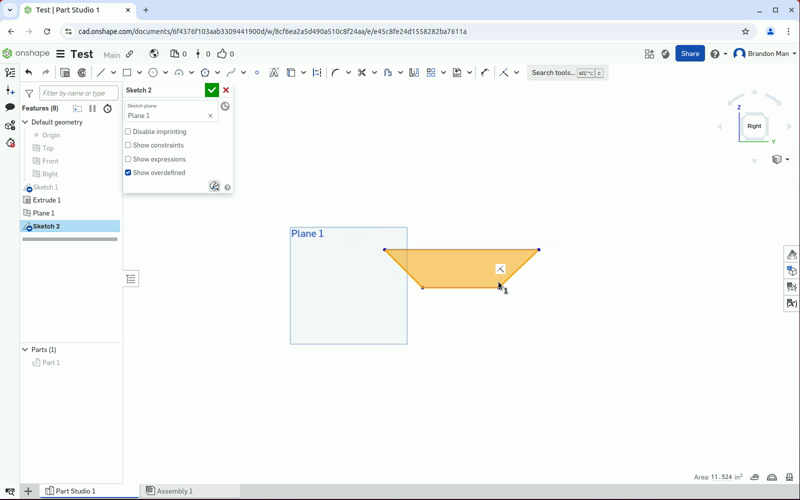
scroll(-6)
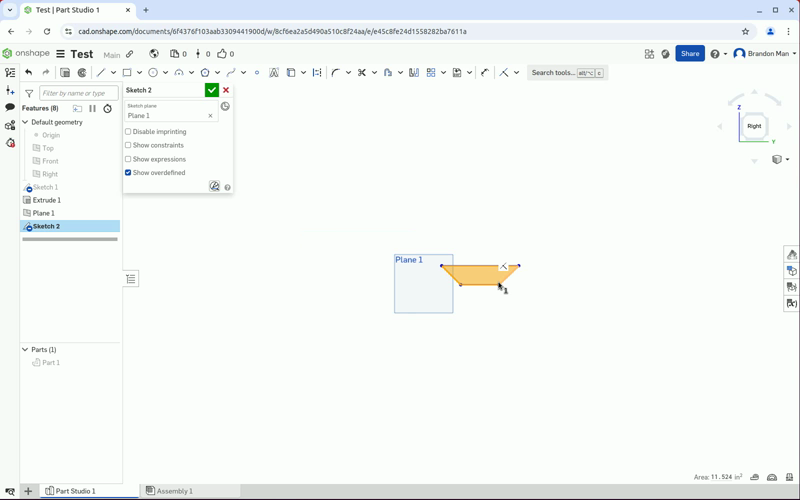
scroll(-6)
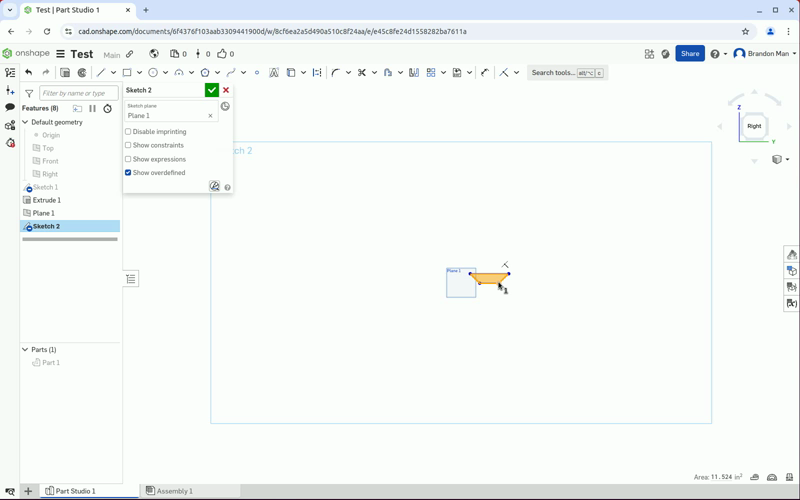
mouse_move(73, 352)
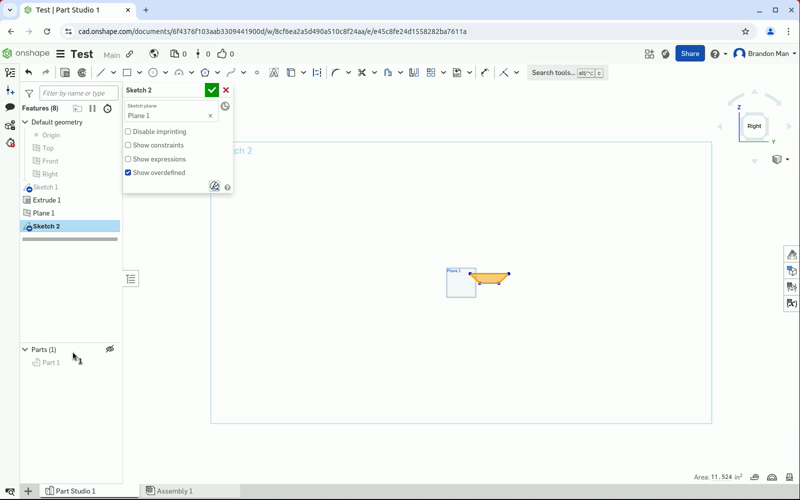
key(shift+y)
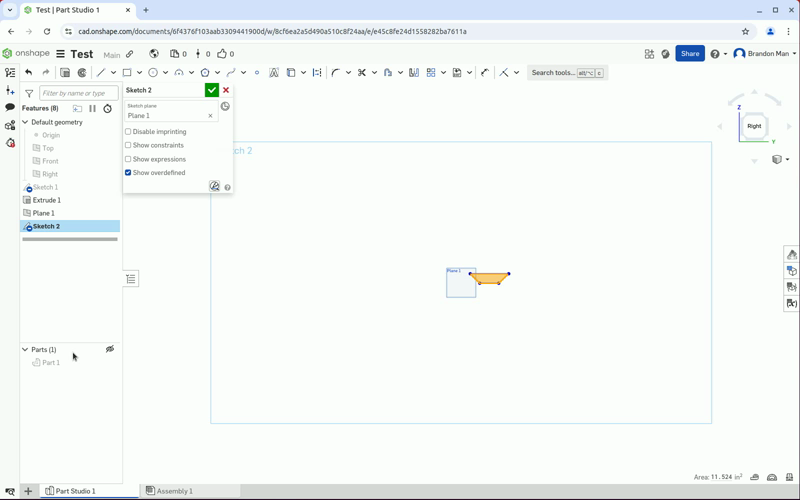
key(shift+e)
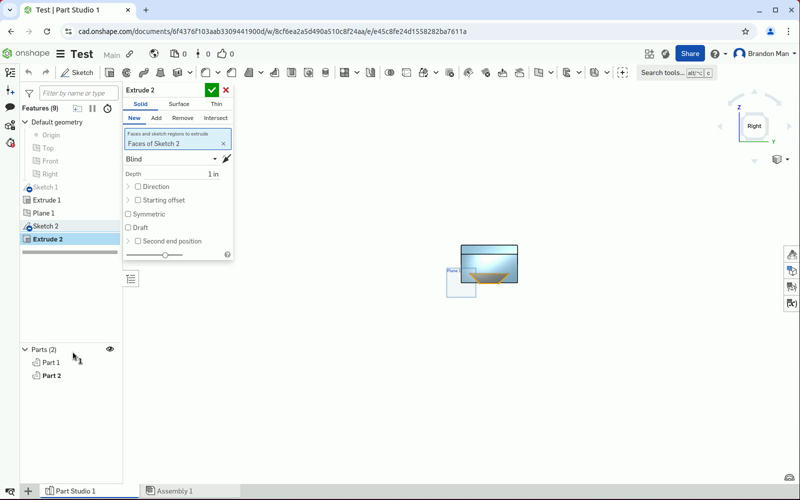
mouse_move(143, 106)
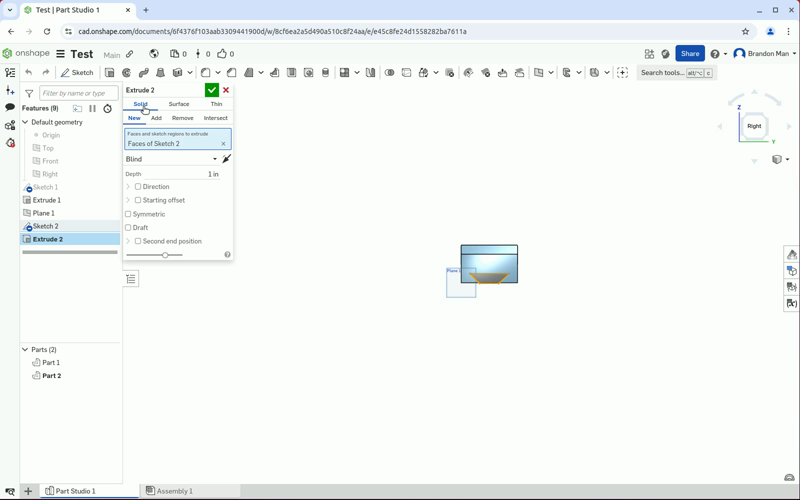
click(143, 106)
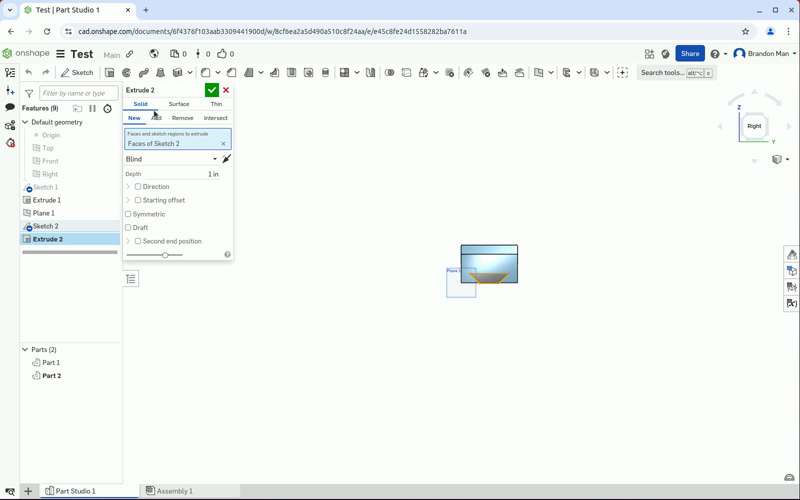
mouse_move(186, 120)
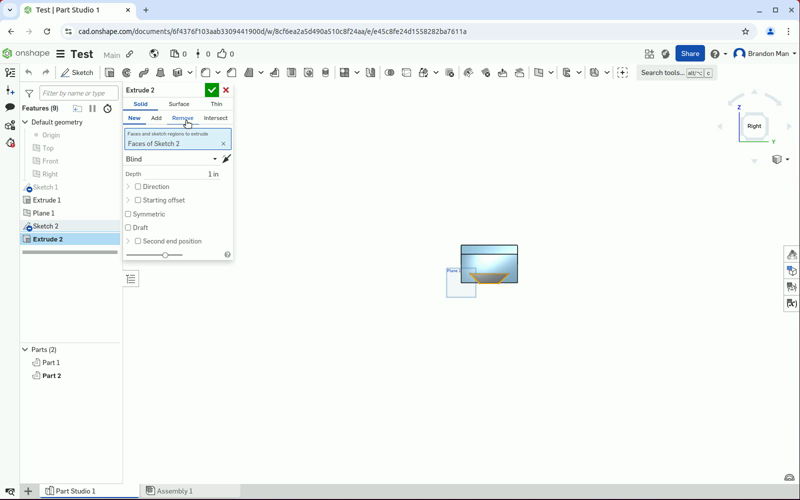
click(186, 120)
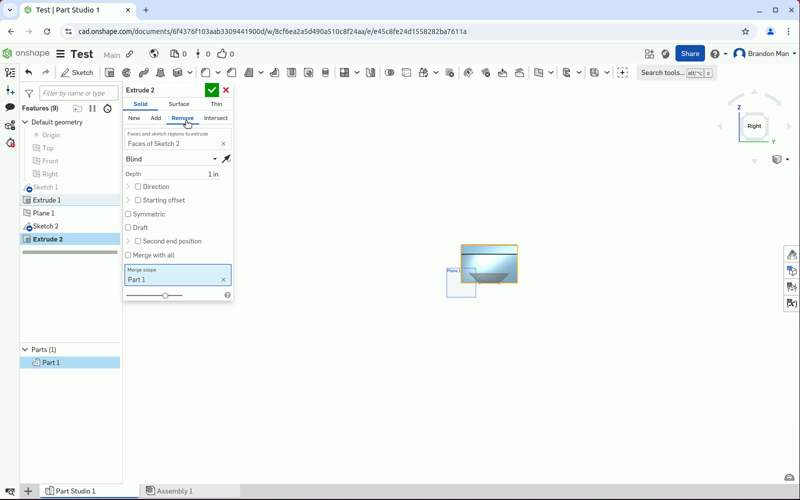
key(tab, 4)
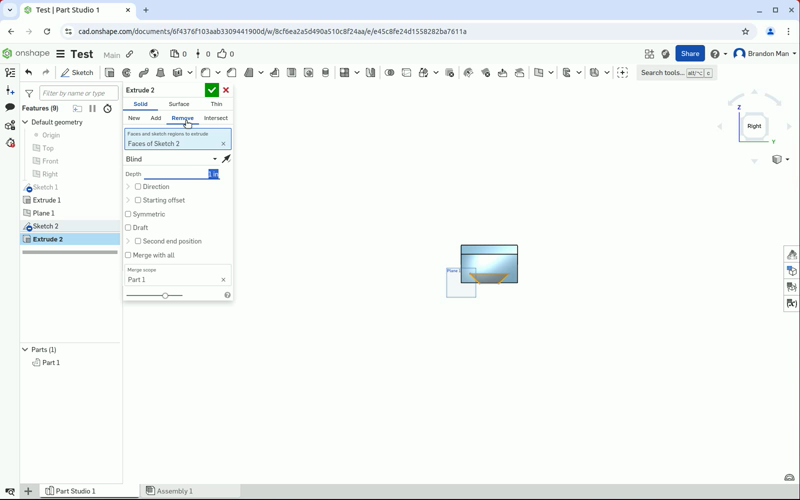
text(23.108)
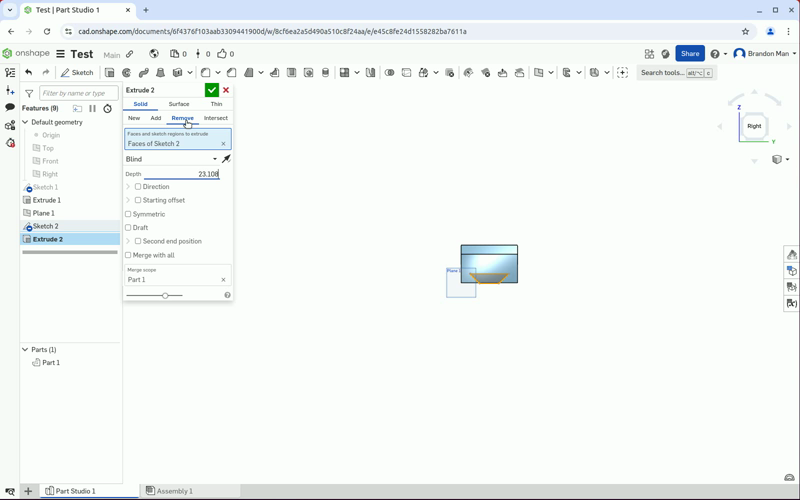
key(tab, 6)
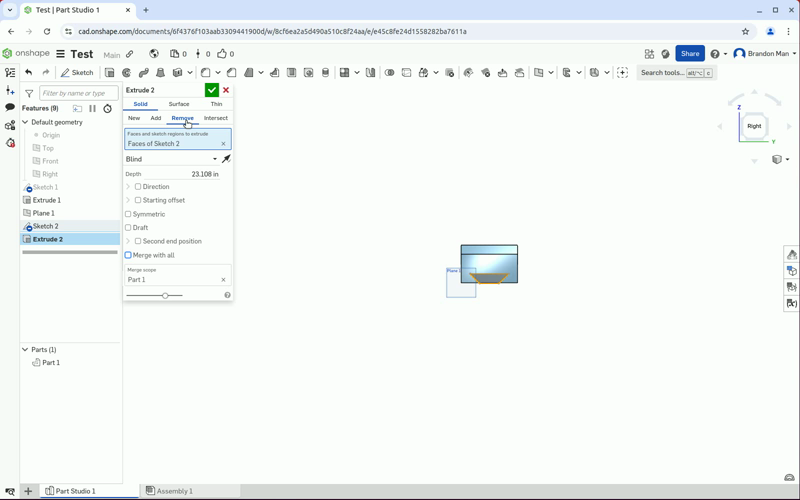
key(space)
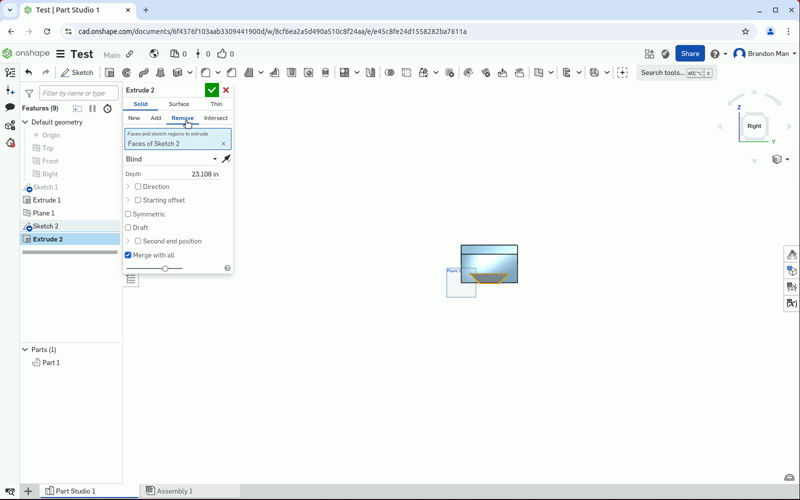
key(enter)
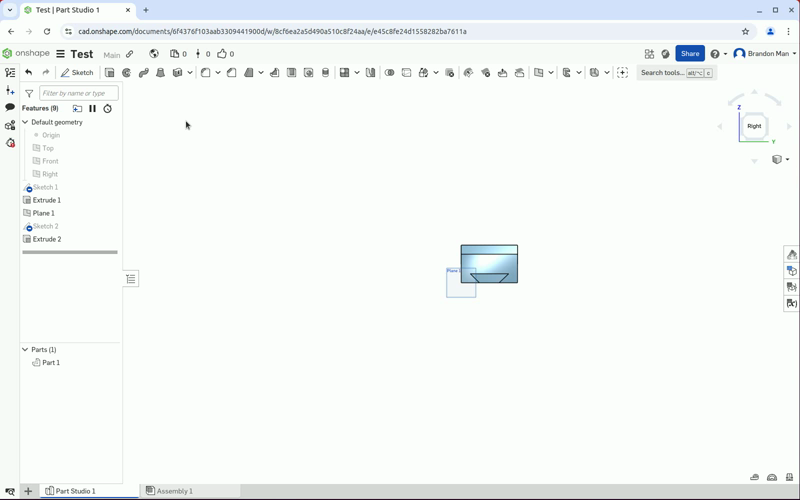
key(shift+h)
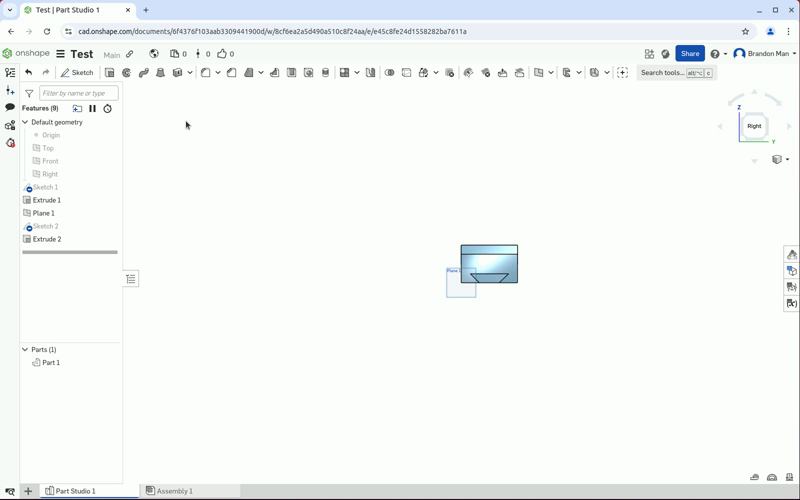
key(shift+h)
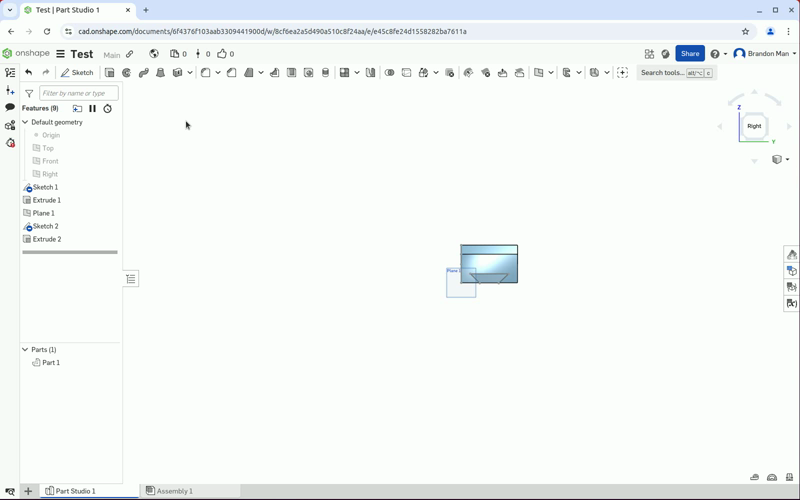
key(shift+7)
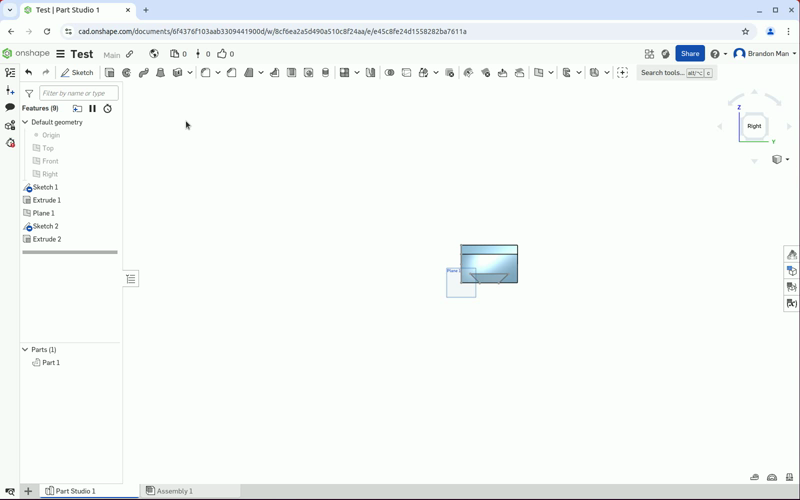
key(right, 2)
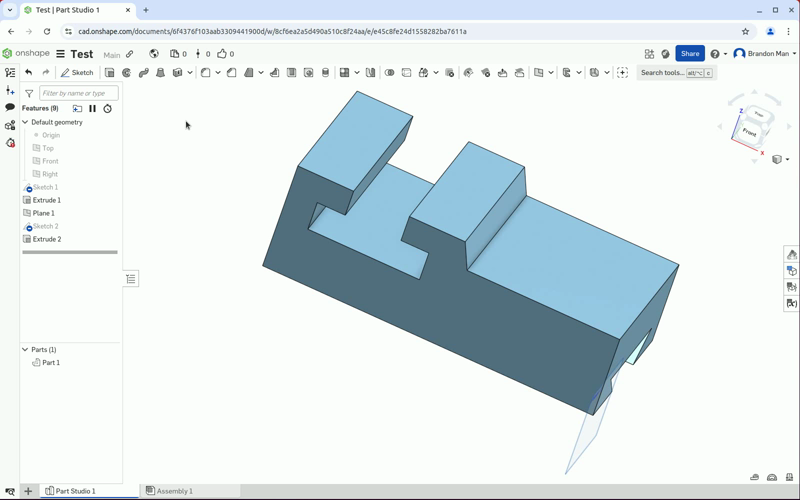
key(down, 2)
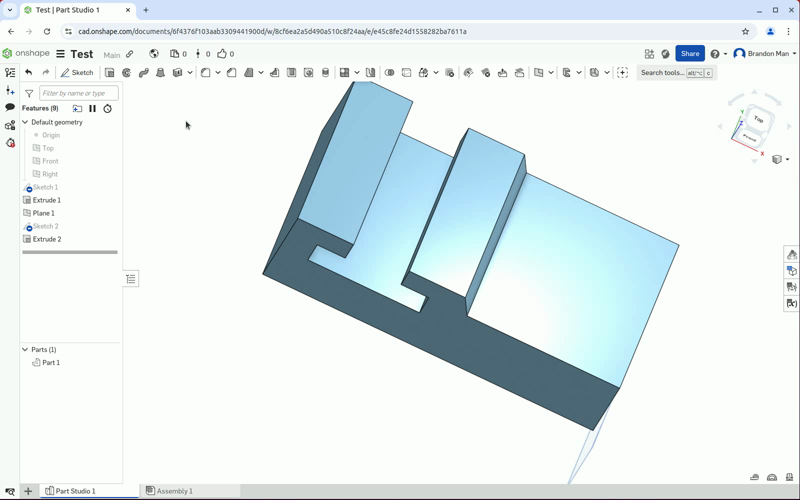
key(up, 2)
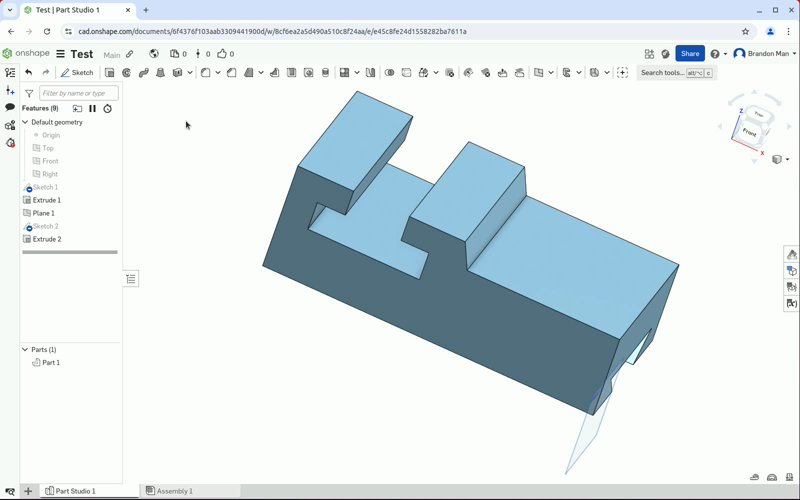
key(left, 2)
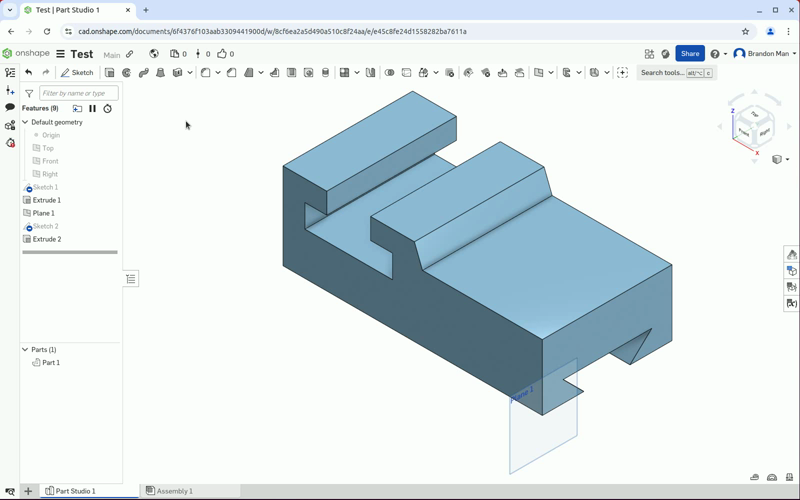
mouse_move(73, 189)
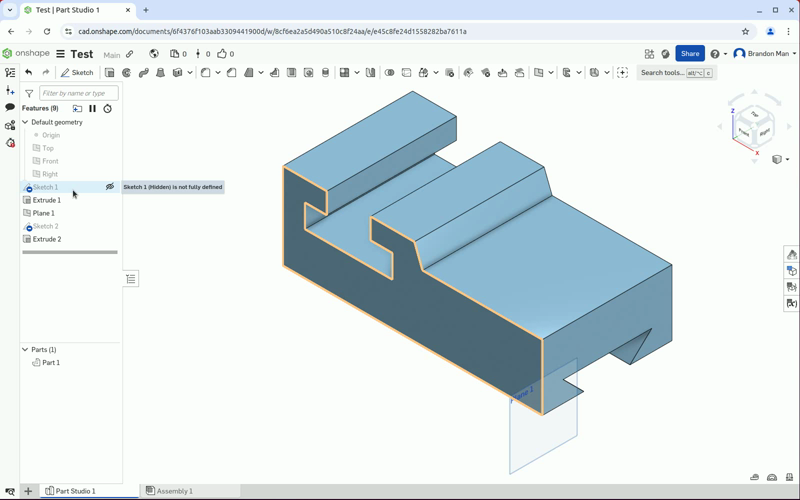
click(73, 189)